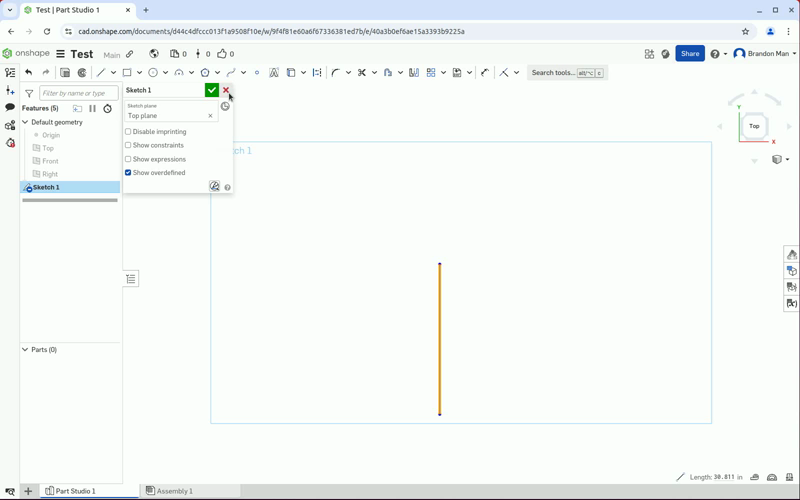
key(shift+h)
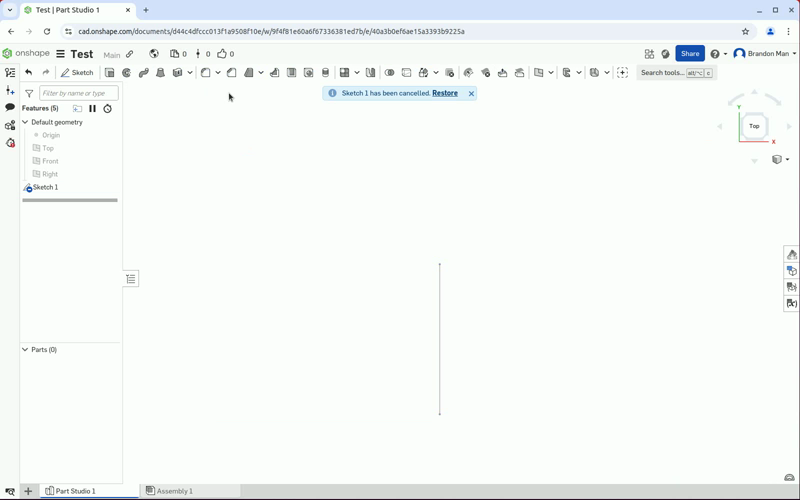
key(shift+s)
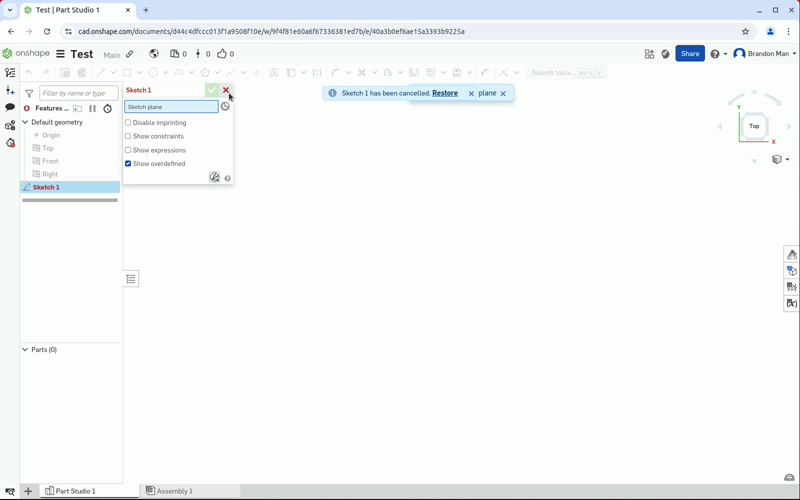
mouse_move(73, 150)
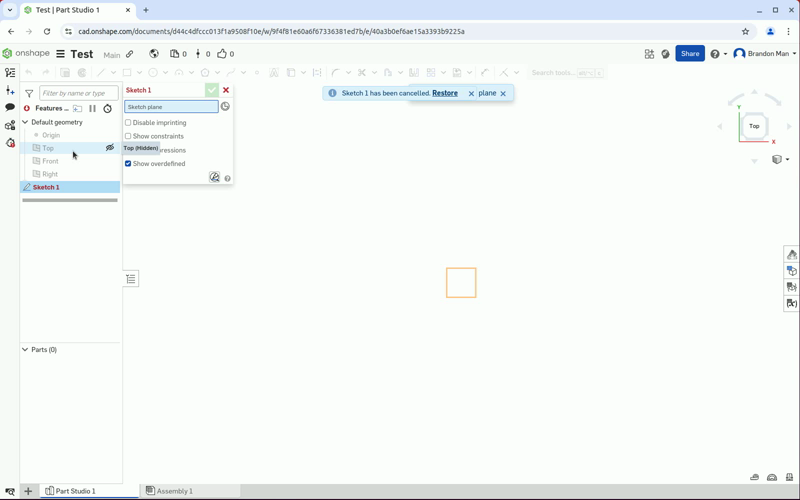
click(73, 150)
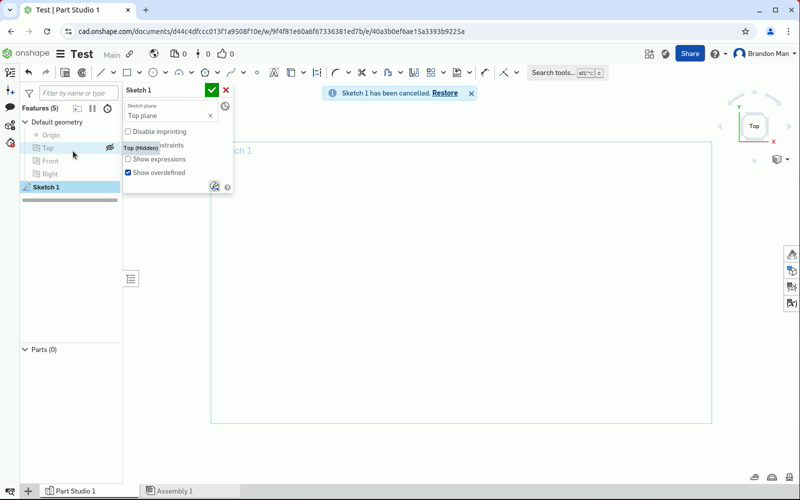
mouse_move(73, 352)
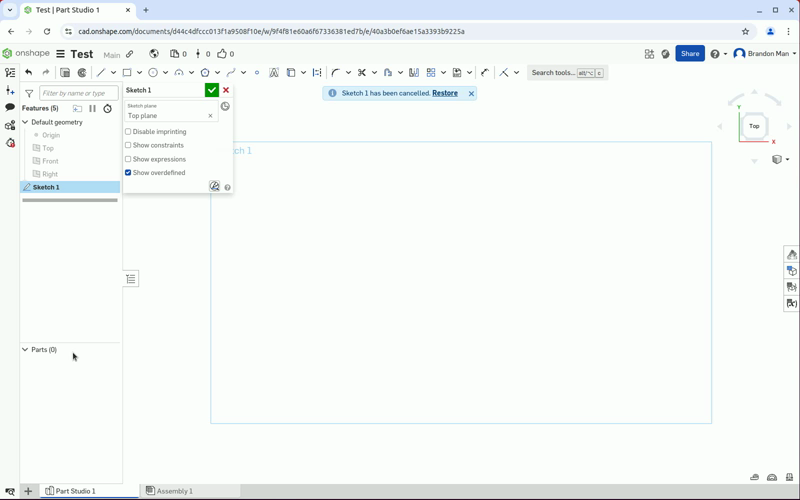
key(y)
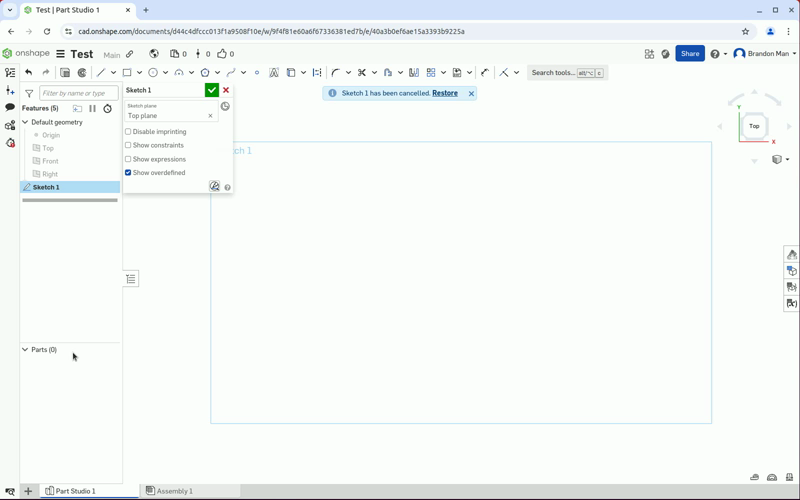
key(l)
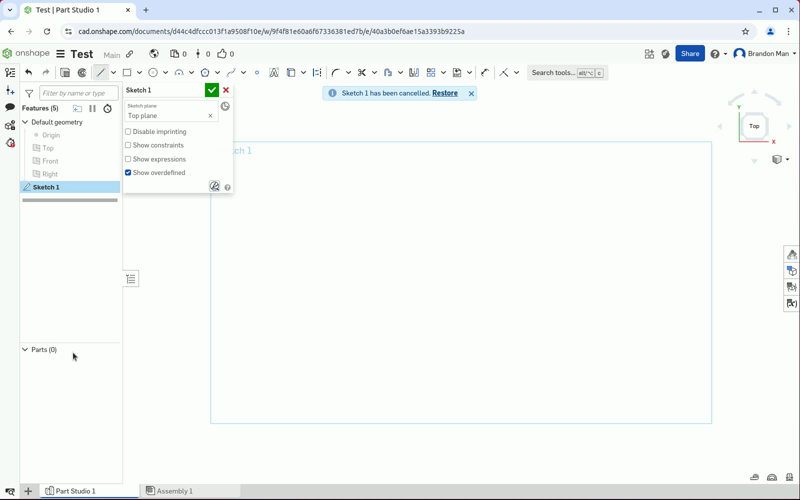
key_down(shift)
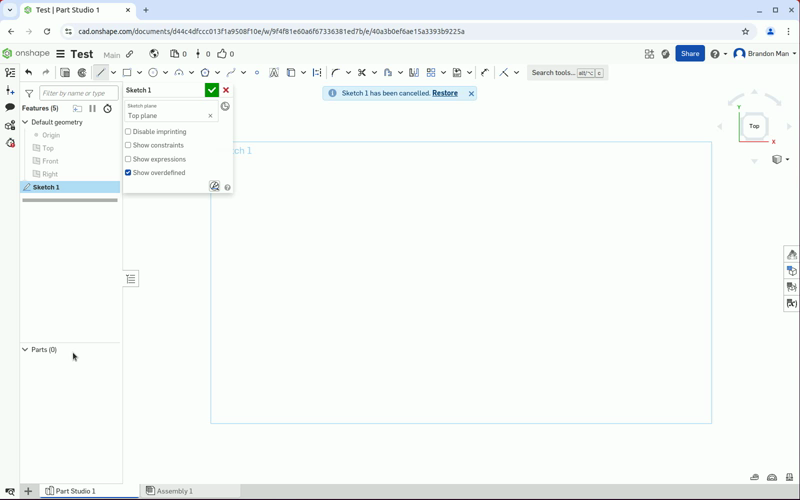
mouse_move(397, 332)
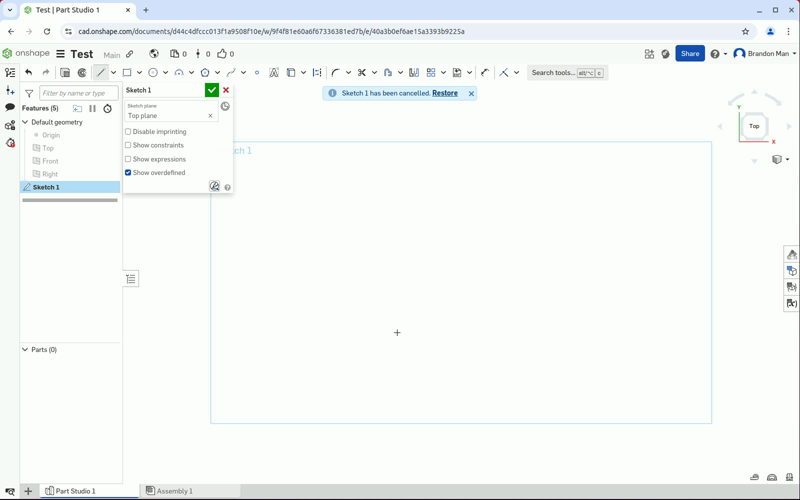
click(397, 332)
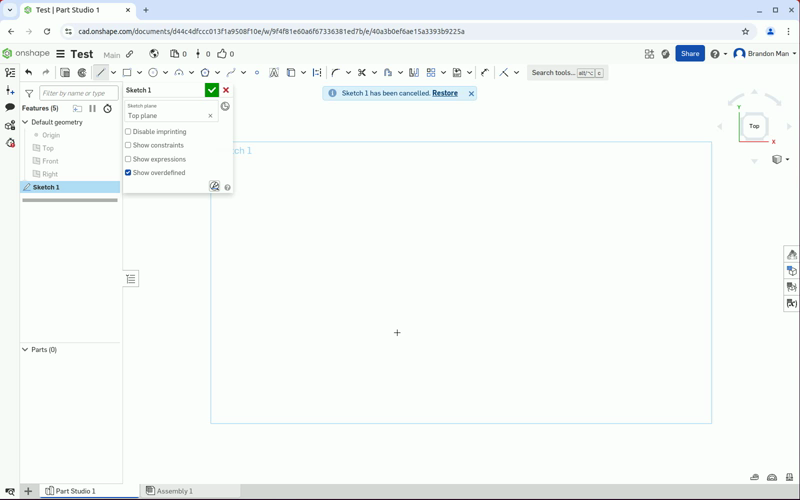
key_up(shift)
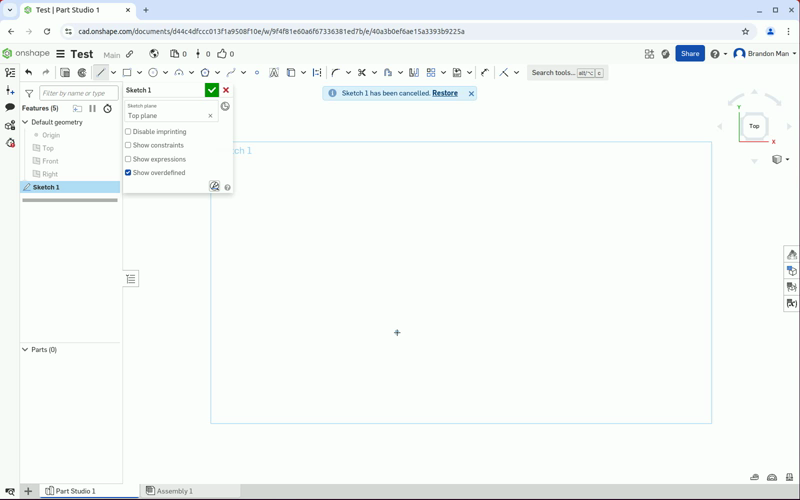
key_down(shift)
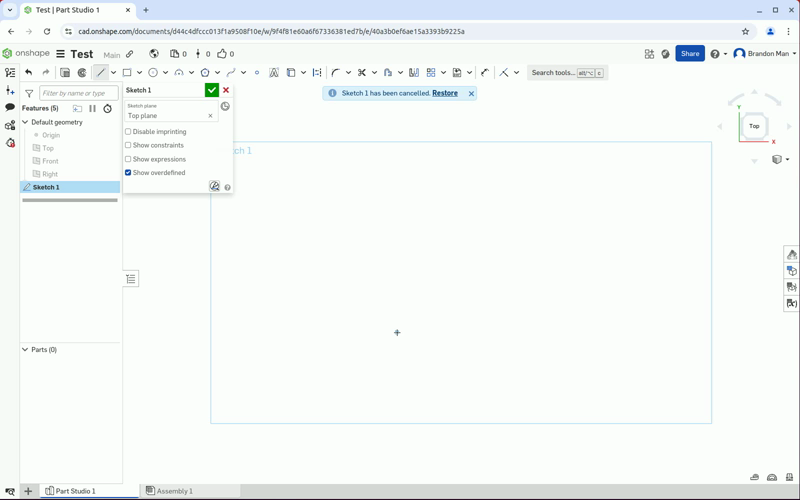
mouse_move(523, 332)
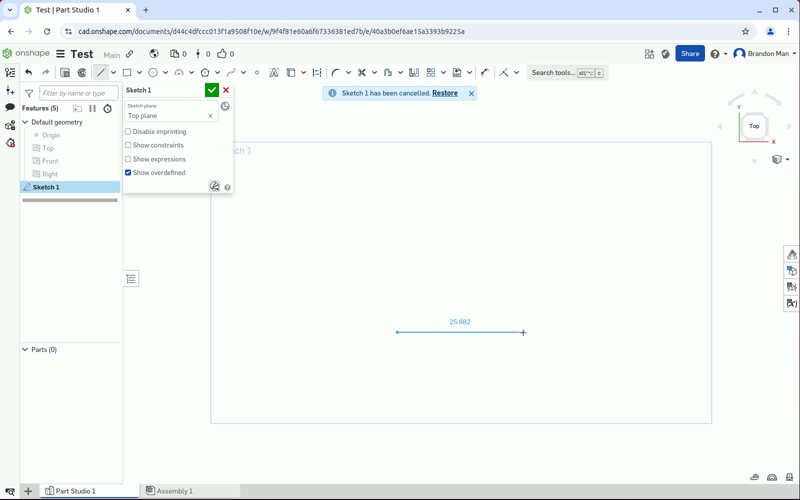
click(523, 332)
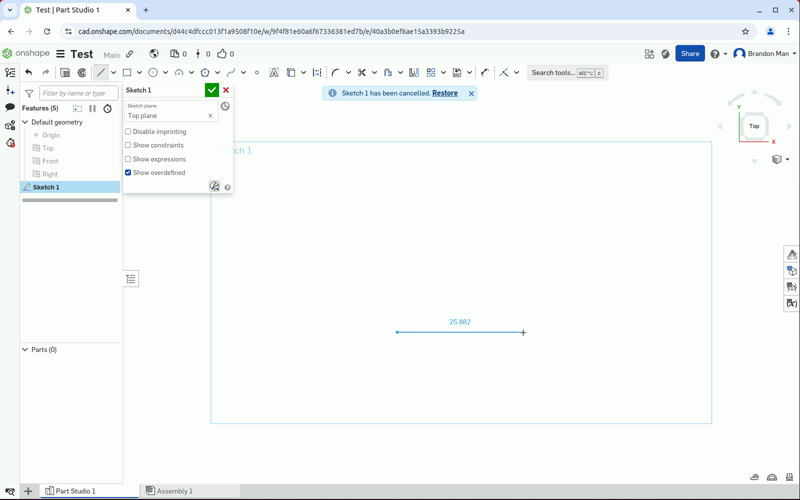
key_up(shift)
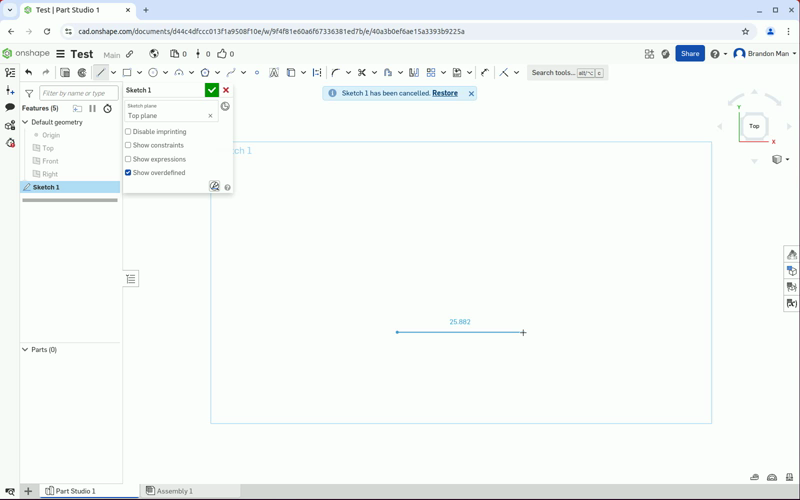
key_down(shift)
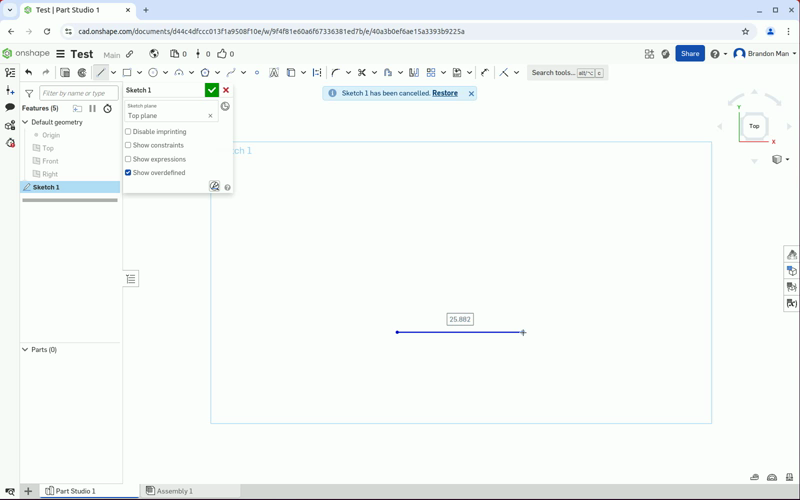
mouse_move(523, 233)
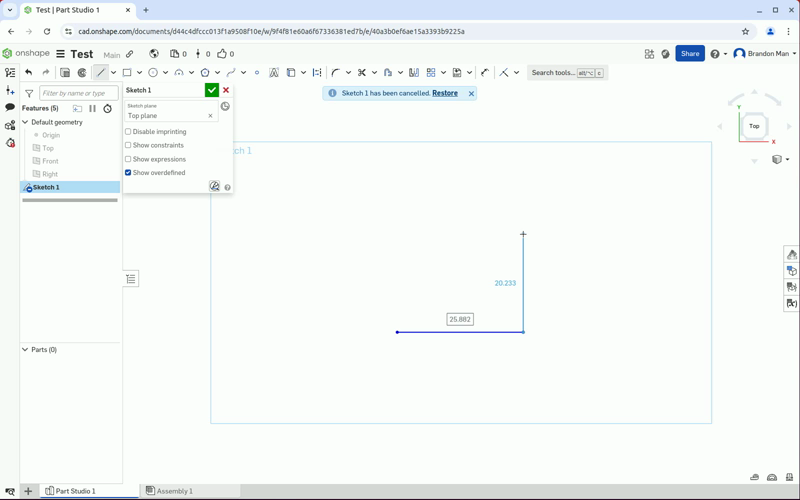
click(523, 233)
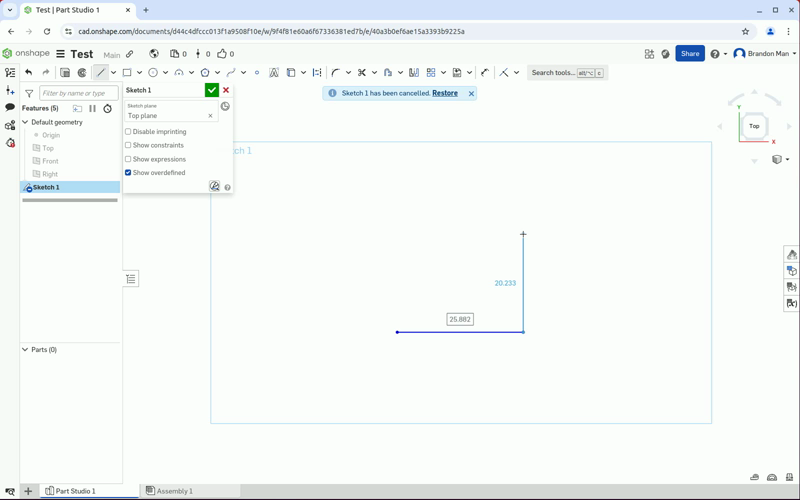
key_up(shift)
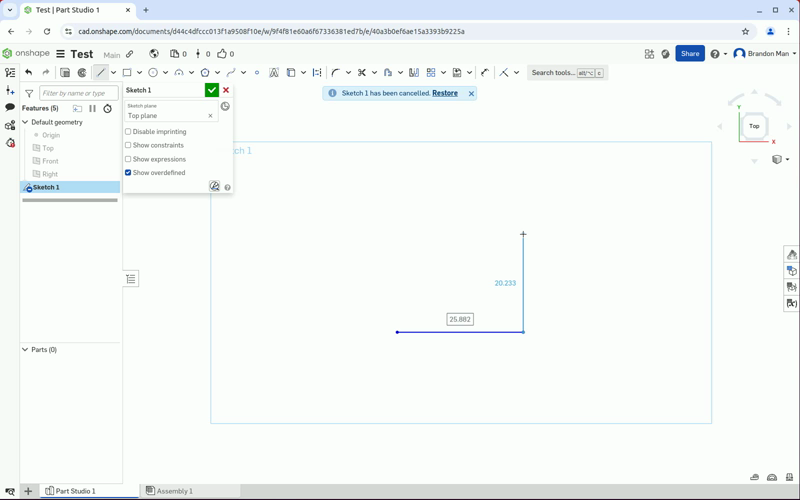
key(esc)
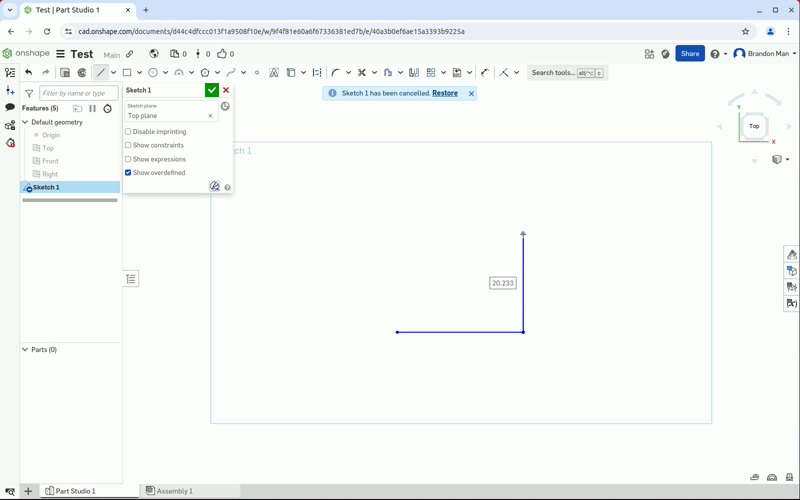
key(a)
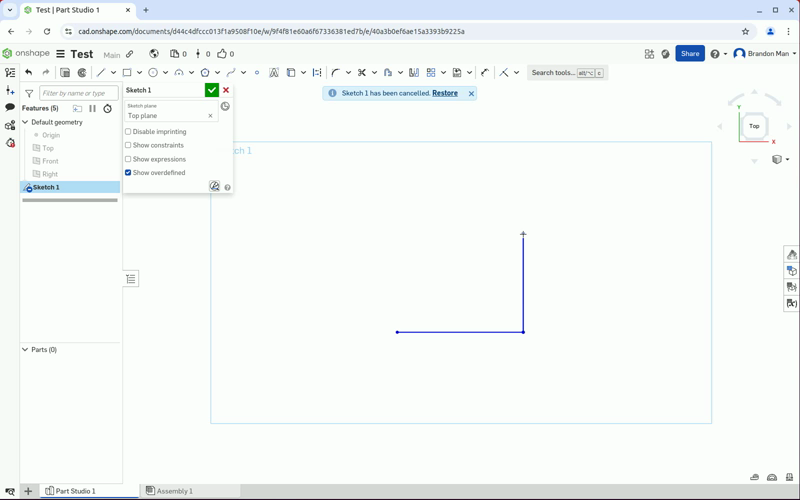
mouse_move(523, 233)
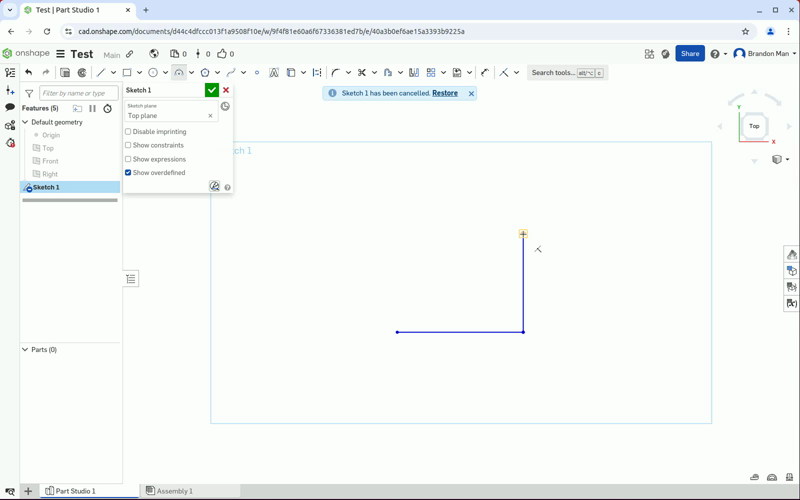
click(523, 233)
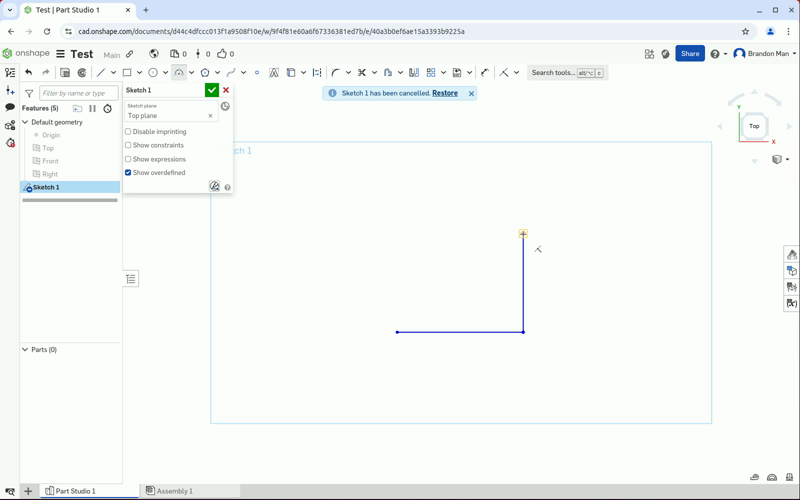
key_down(shift)
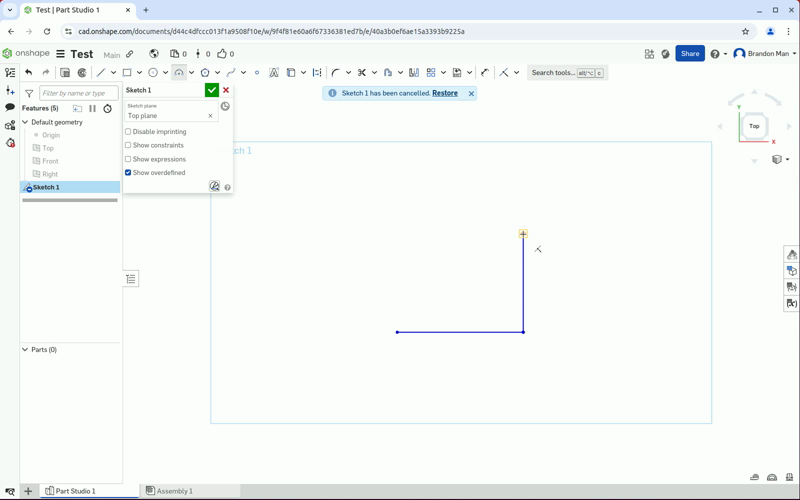
mouse_move(397, 233)
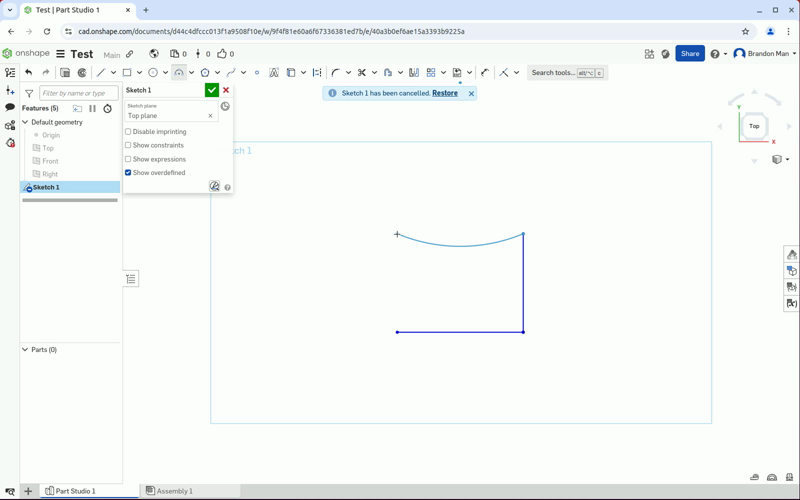
click(397, 233)
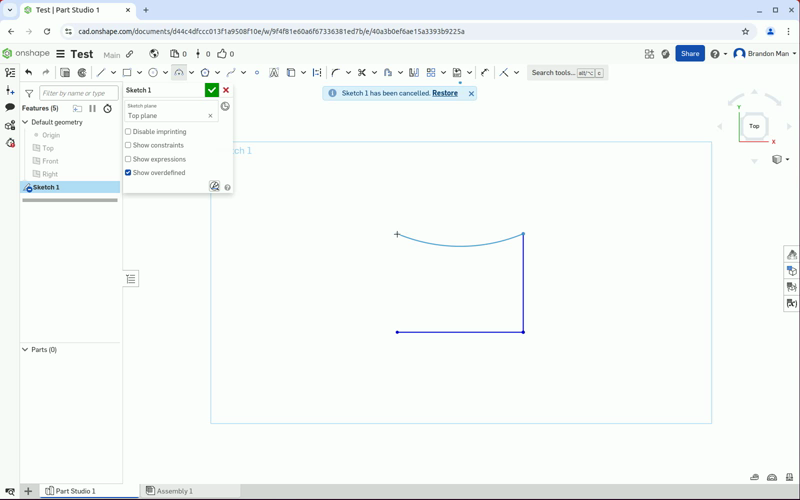
mouse_move(460, 170)
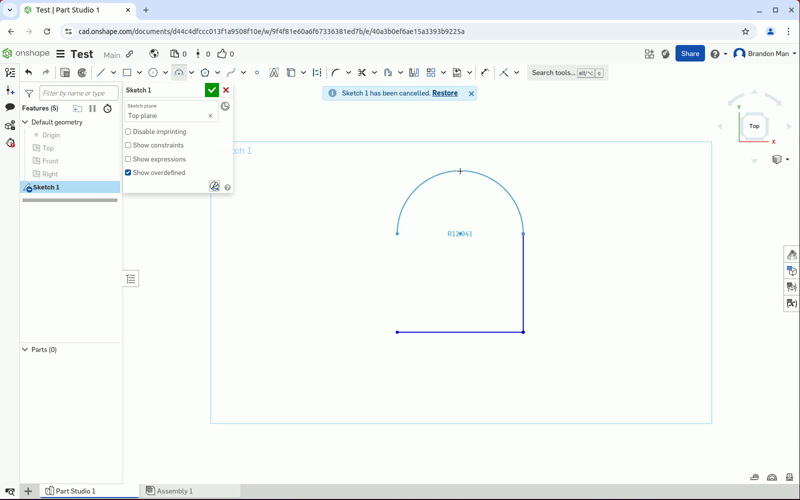
click(460, 170)
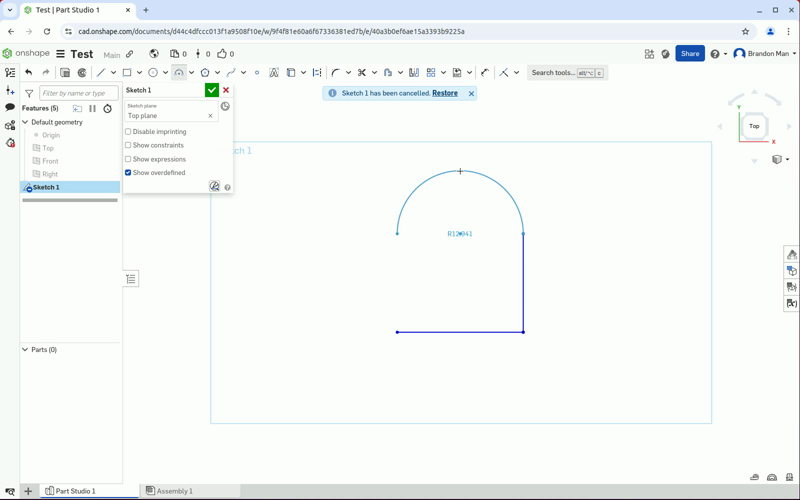
key_up(shift)
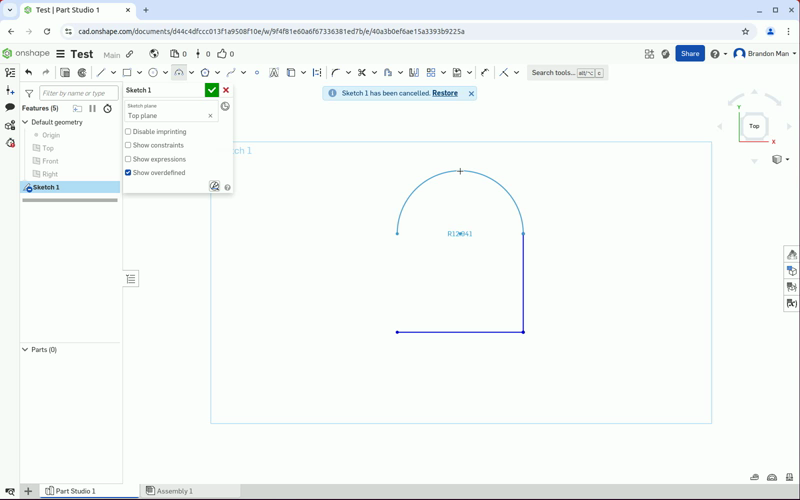
key(esc)
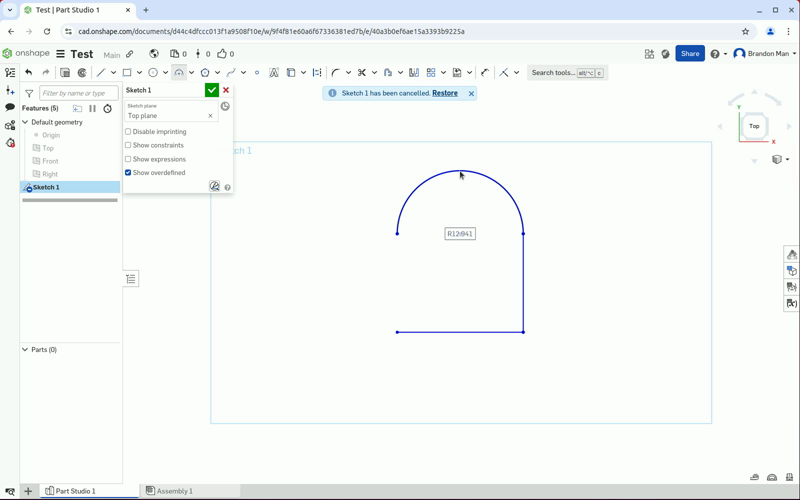
key(l)
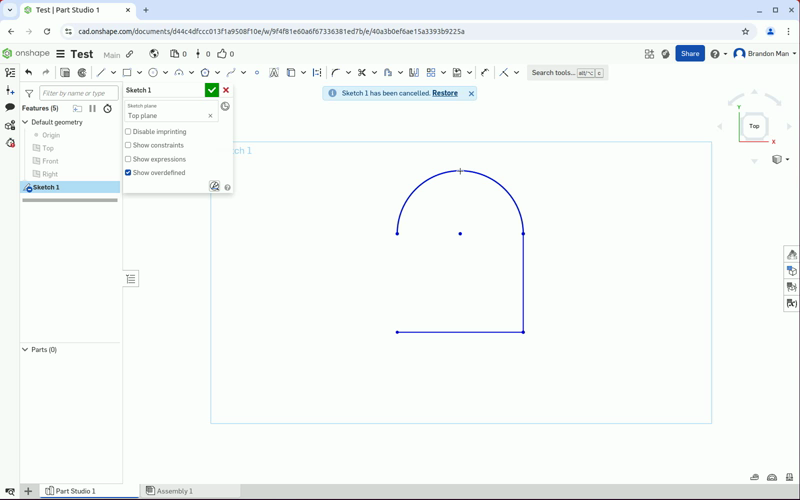
mouse_move(397, 233)
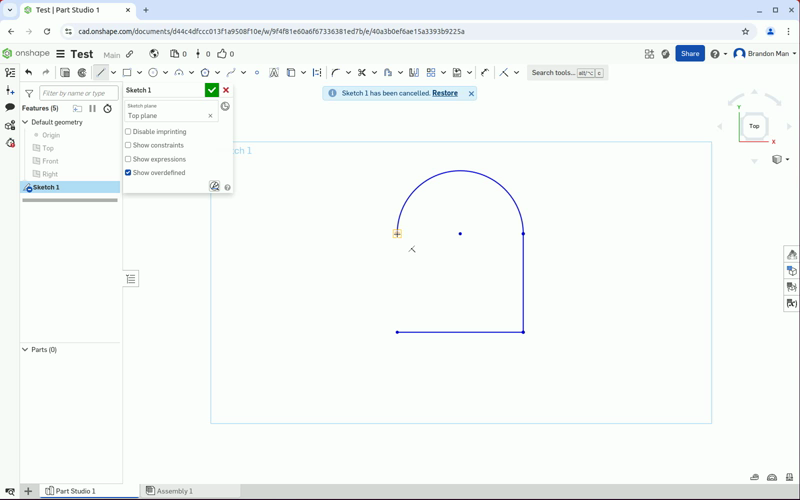
click(397, 233)
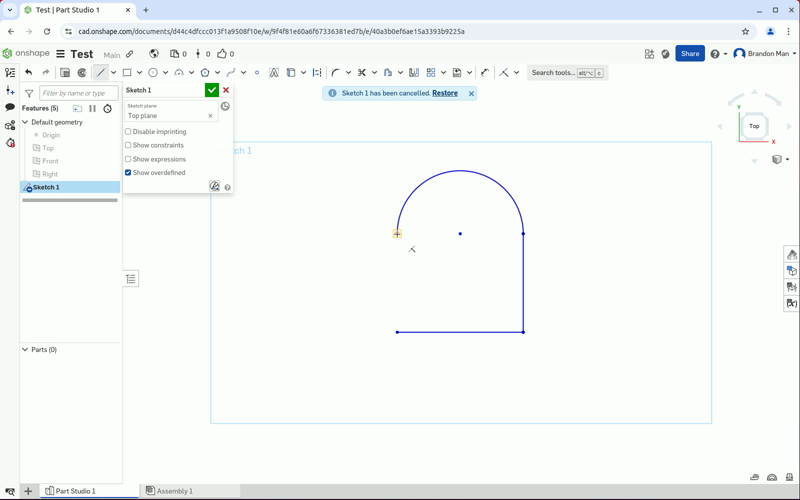
key_down(shift)
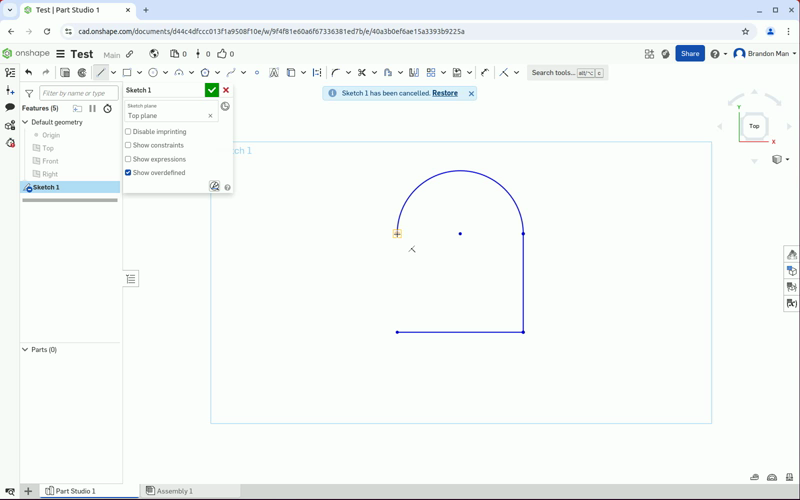
mouse_move(397, 332)
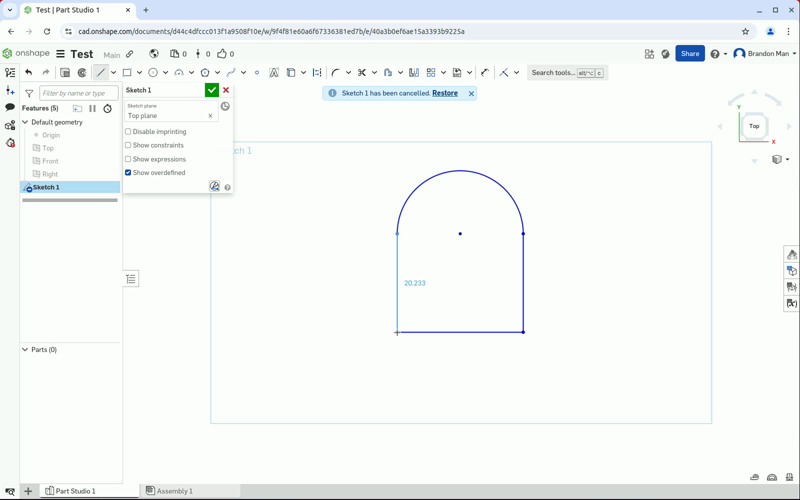
key_up(shift)
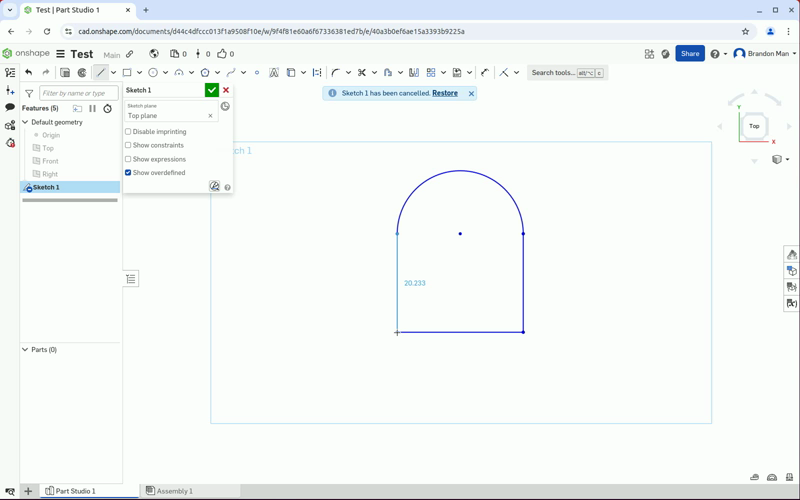
click(397, 332)
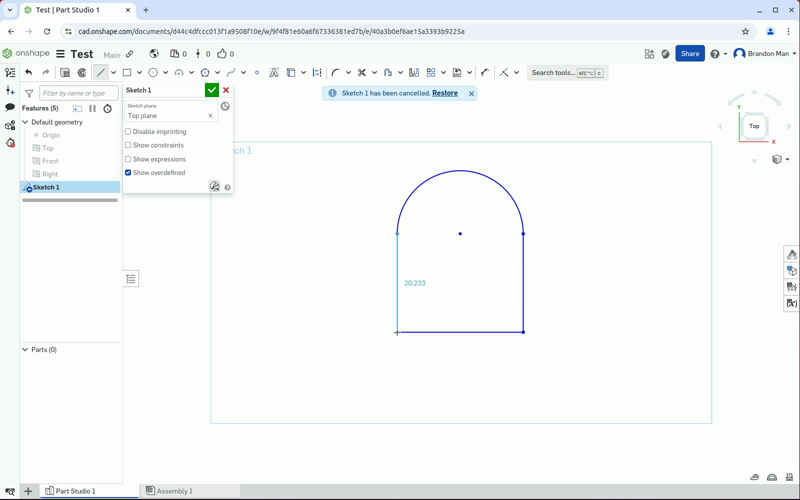
key(esc)
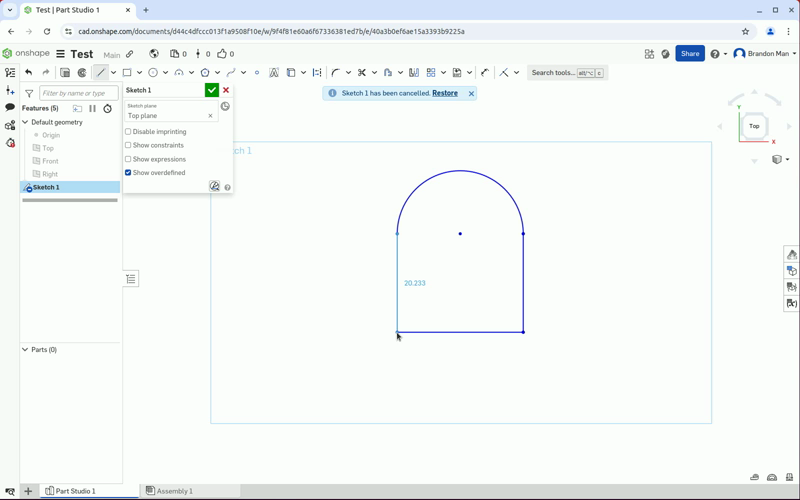
key(c)
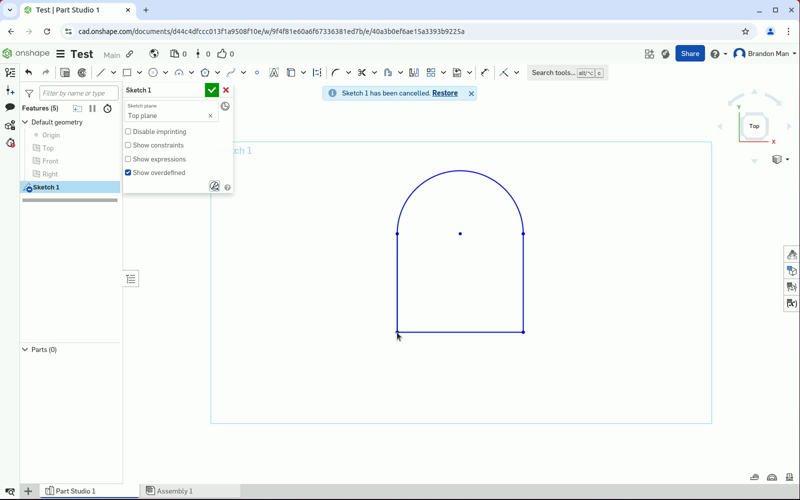
key_down(shift)
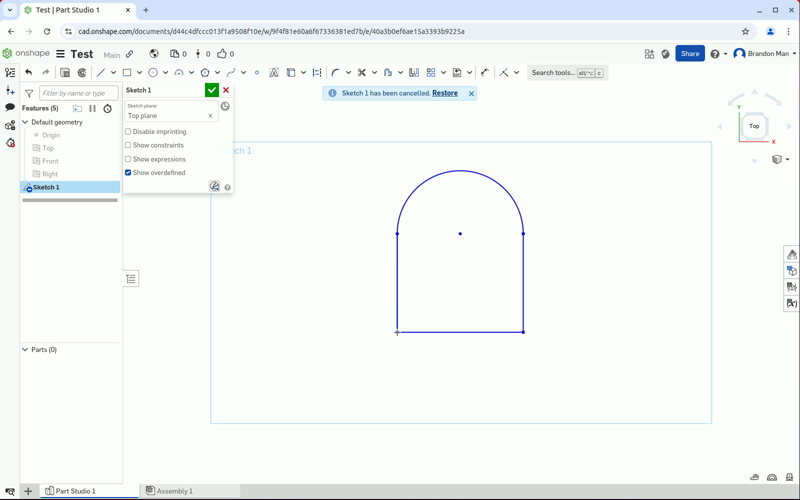
mouse_move(417, 311)
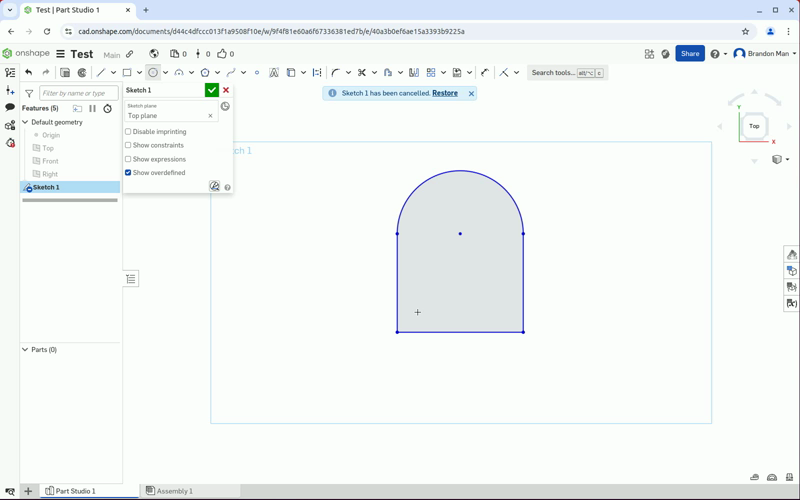
click(417, 311)
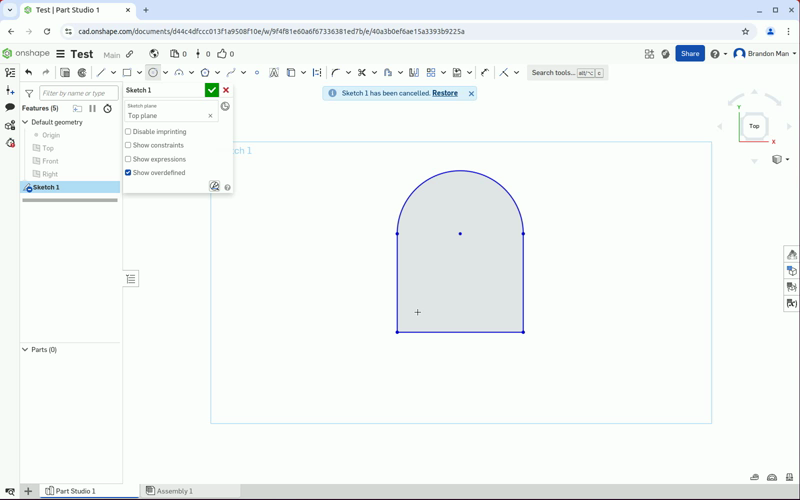
key_up(shift)
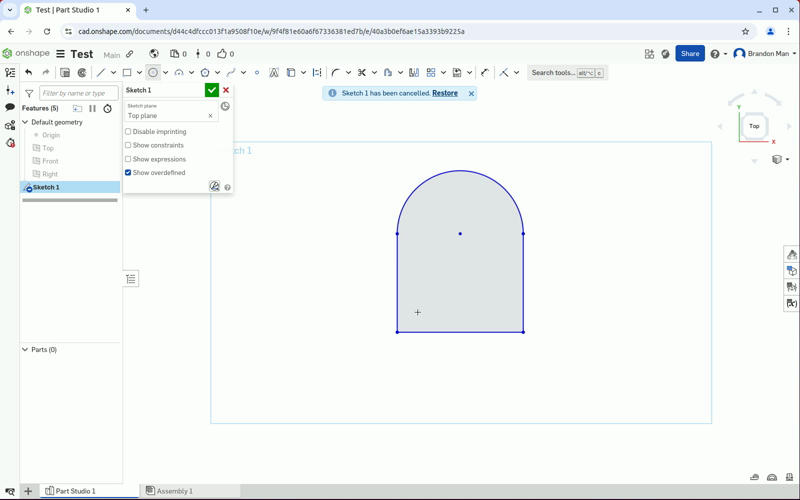
mouse_move(426, 311)
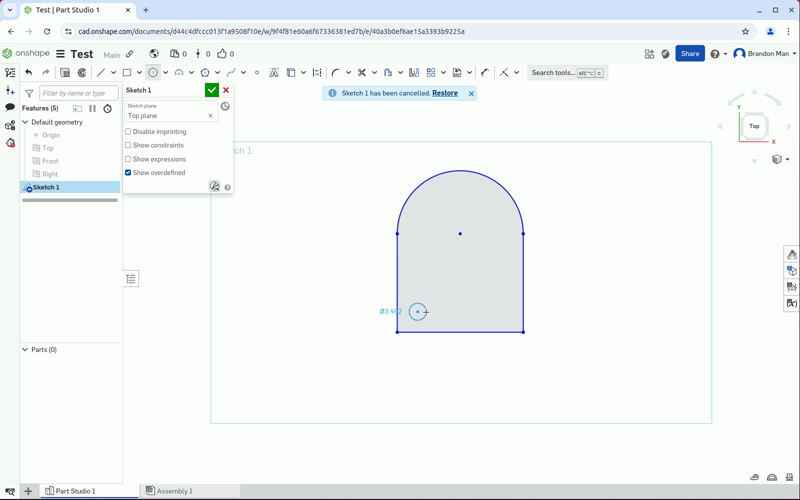
click(426, 311)
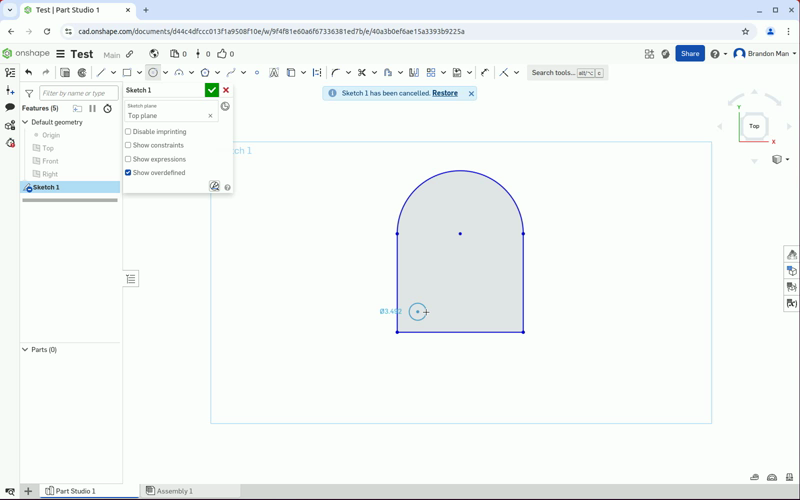
key(esc)
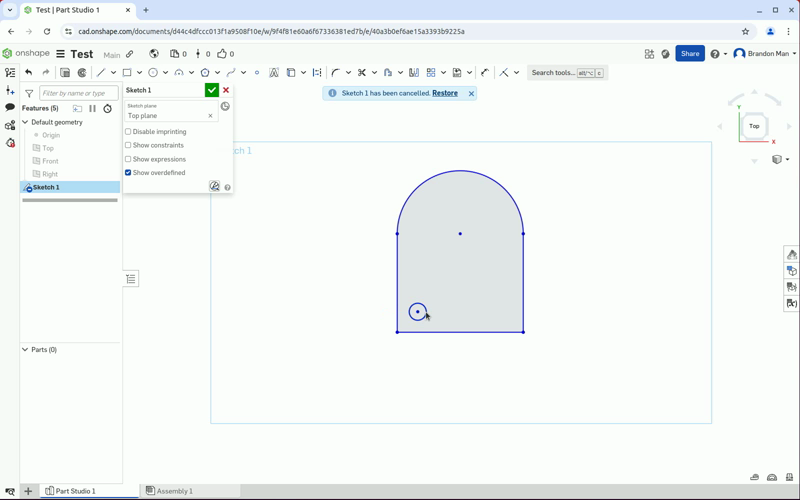
key(c)
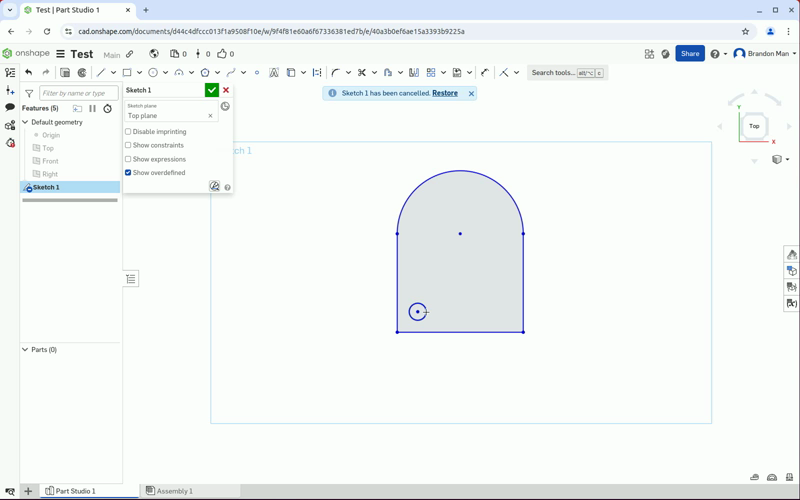
key_down(shift)
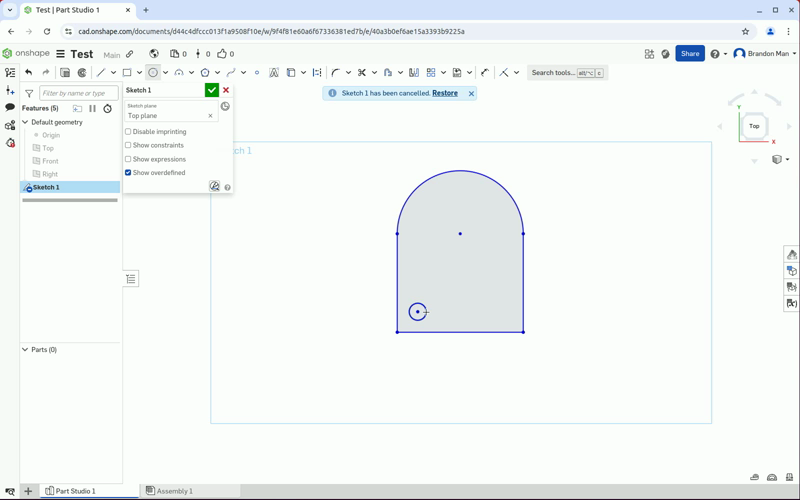
mouse_move(417, 233)
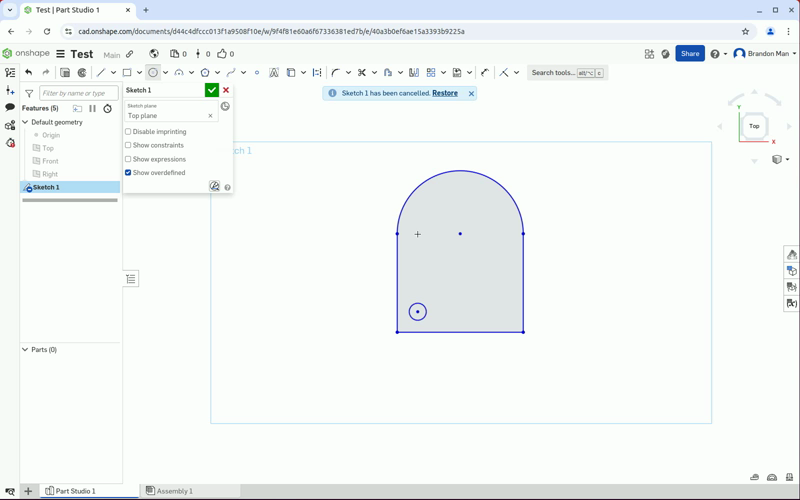
click(417, 233)
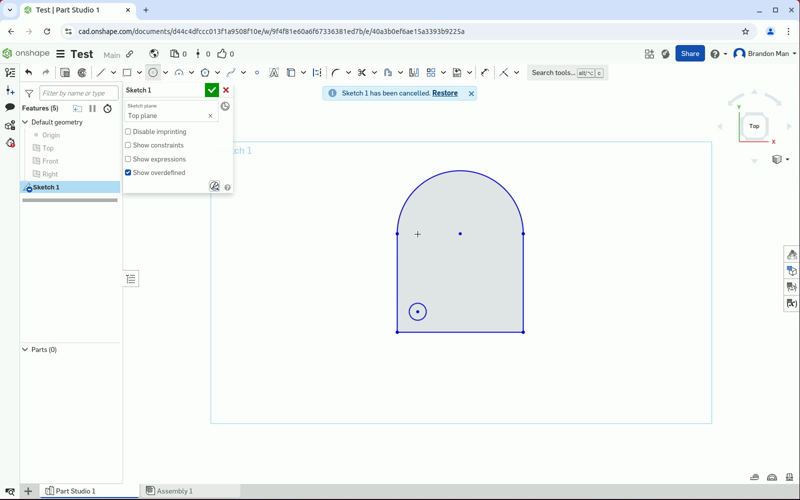
key_up(shift)
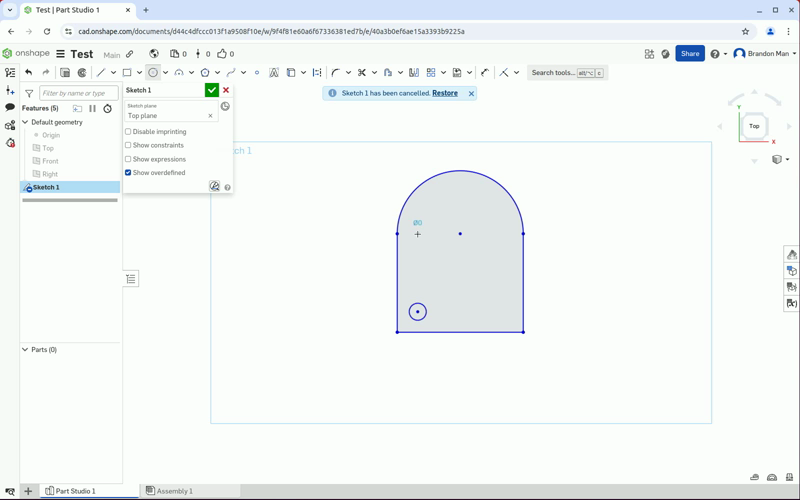
mouse_move(424, 233)
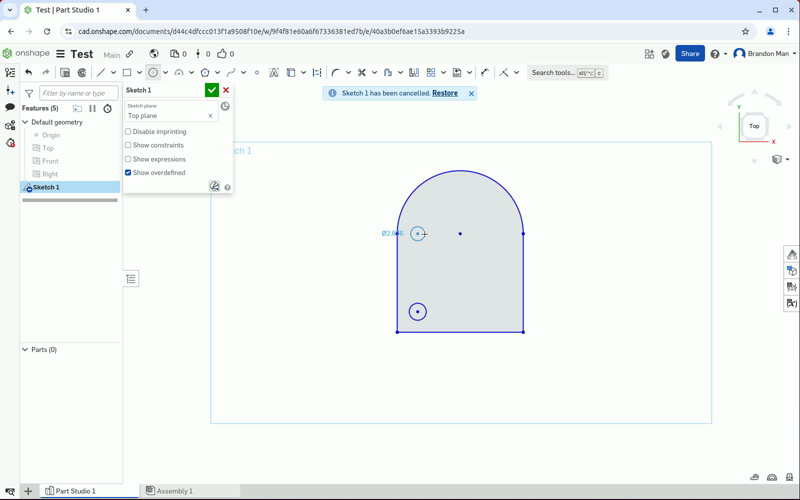
click(424, 233)
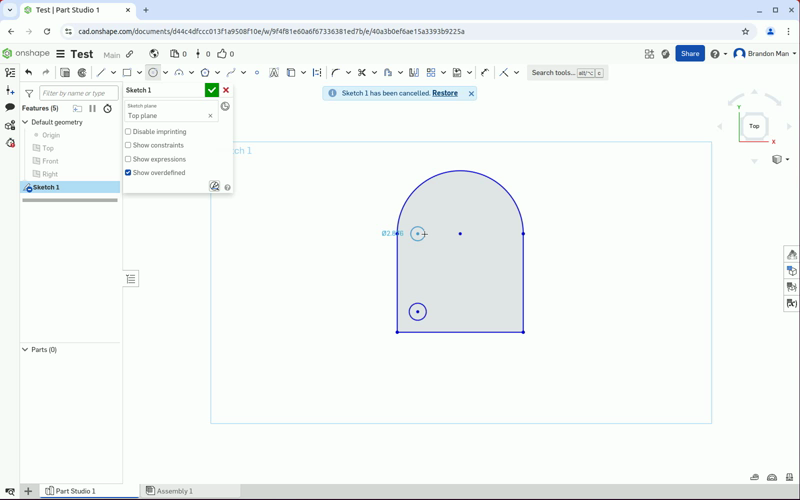
key(esc)
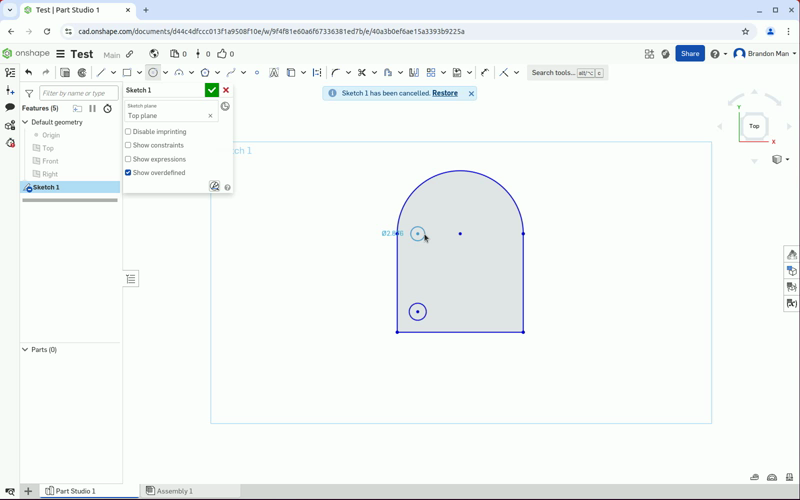
key(c)
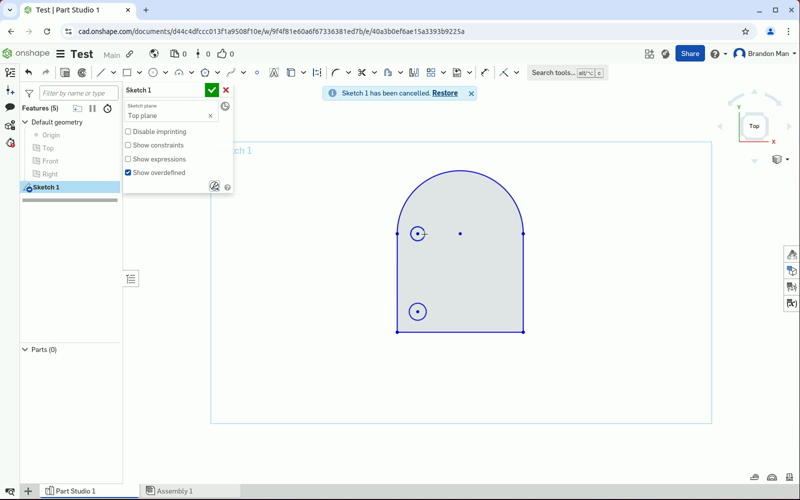
key_down(shift)
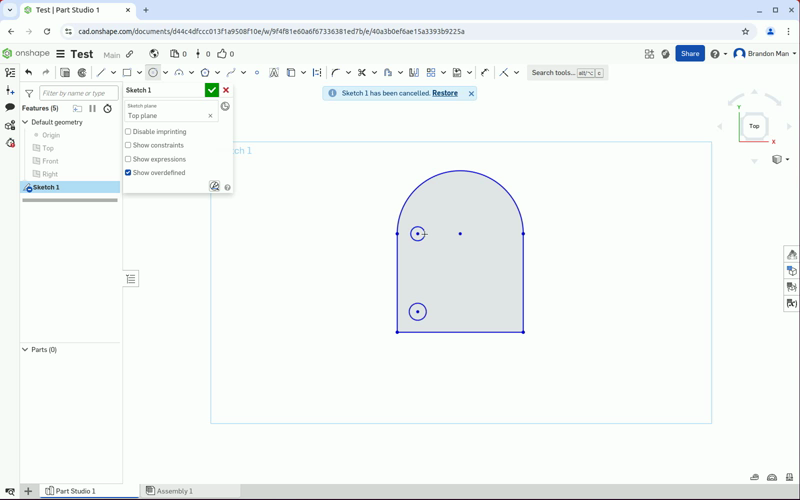
mouse_move(460, 233)
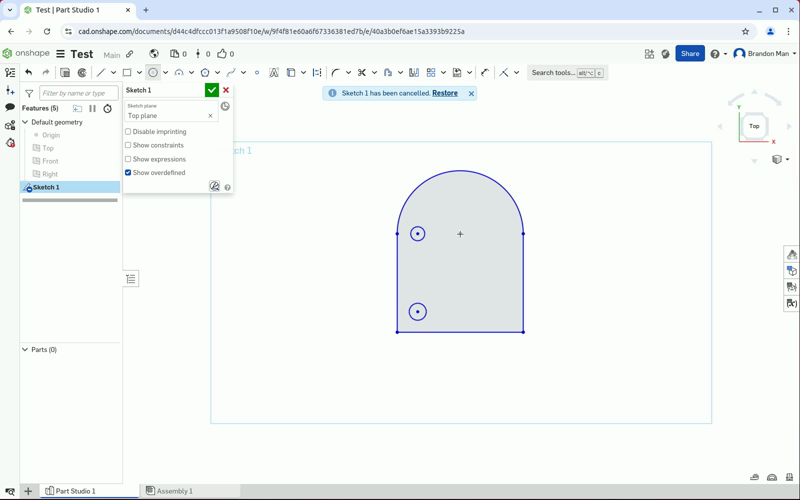
click(460, 233)
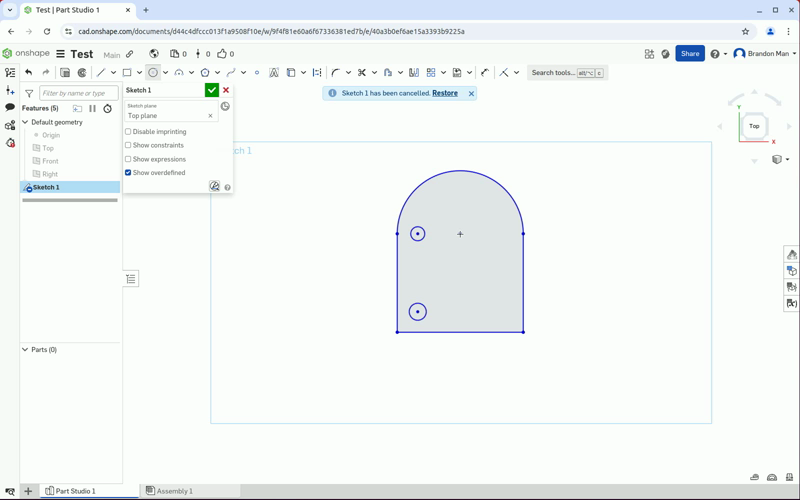
key_up(shift)
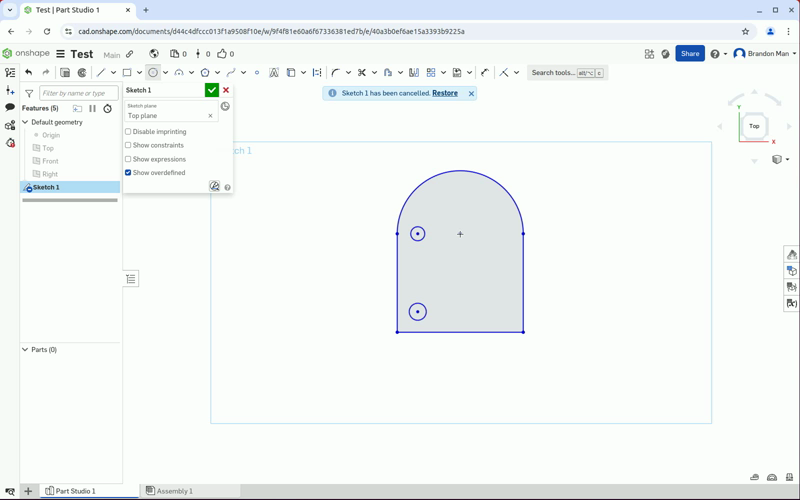
mouse_move(487, 233)
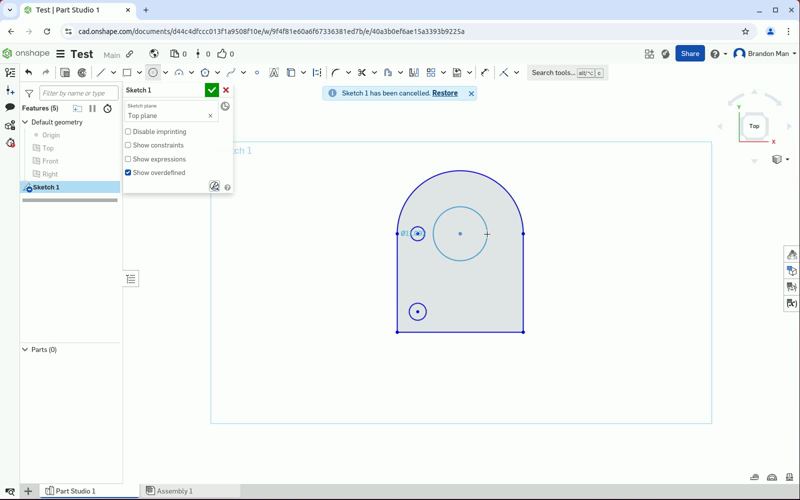
click(487, 233)
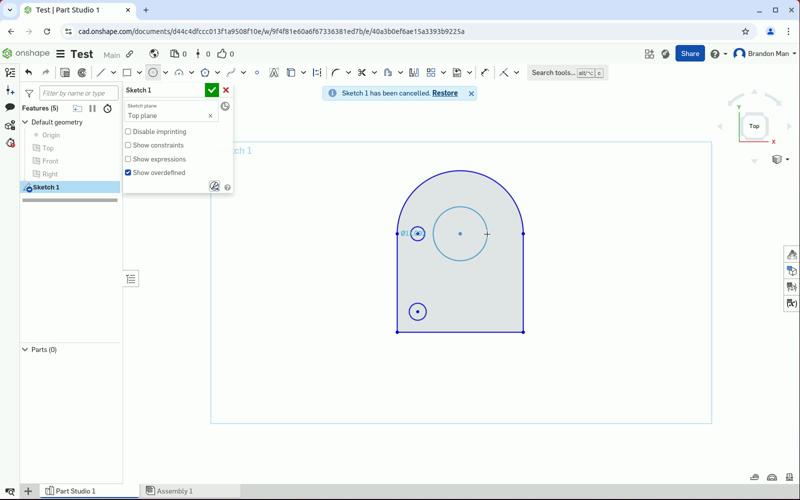
key(esc)
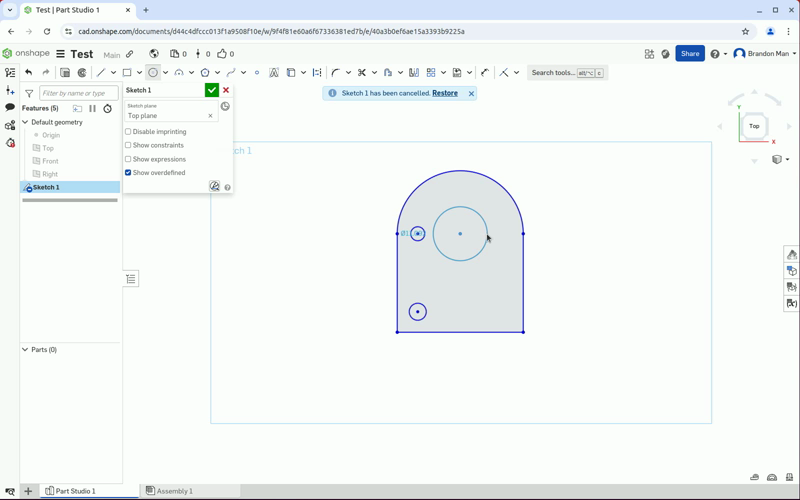
key(c)
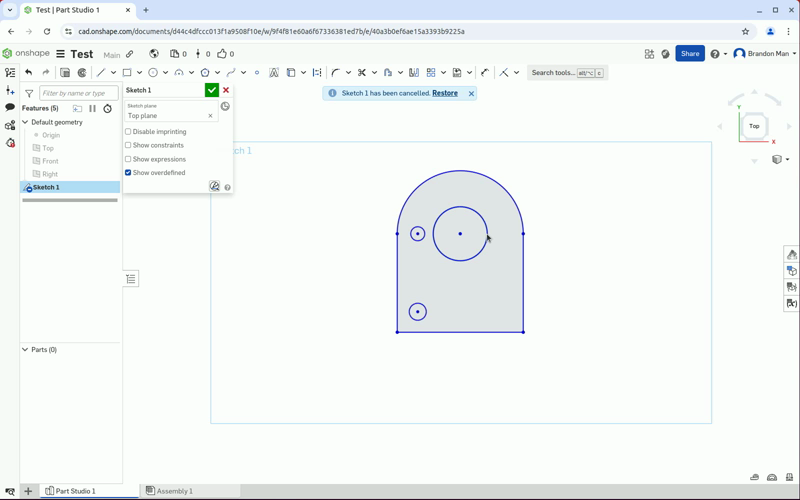
key_down(shift)
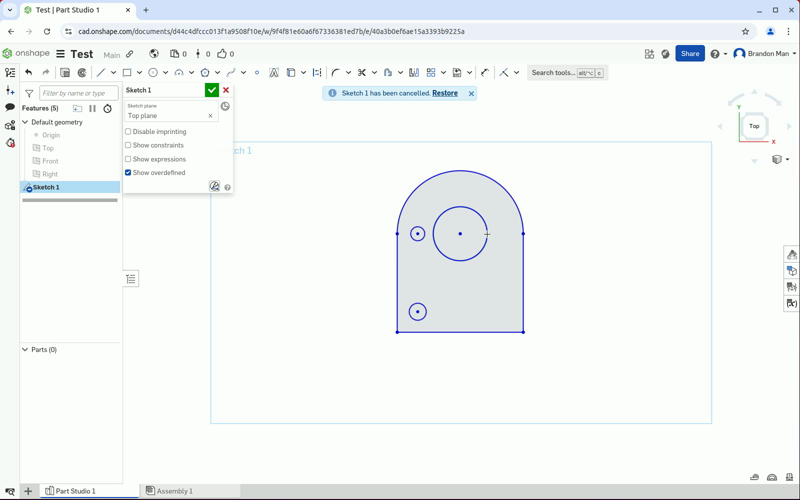
mouse_move(501, 233)
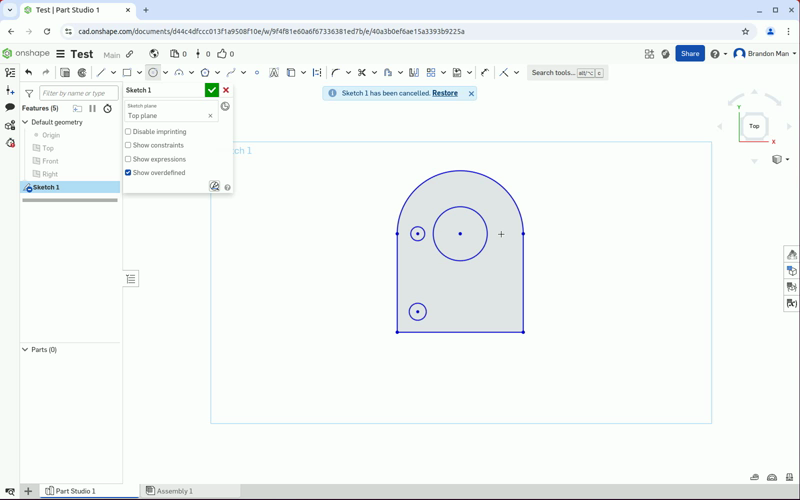
click(501, 233)
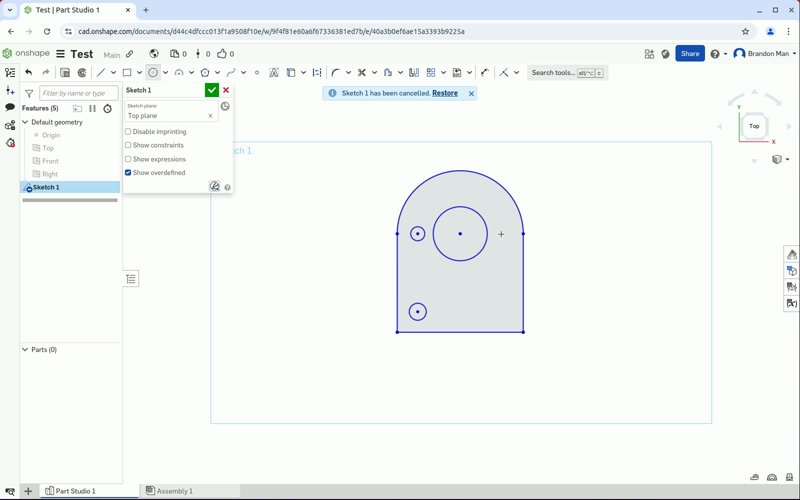
key_up(shift)
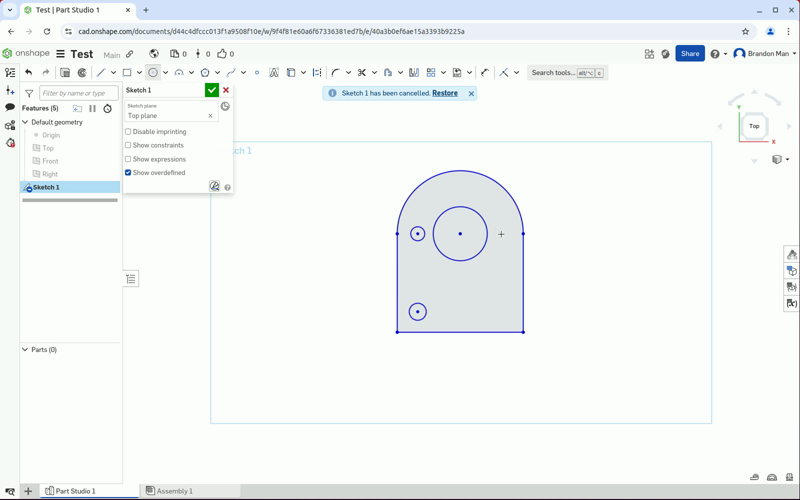
mouse_move(507, 233)
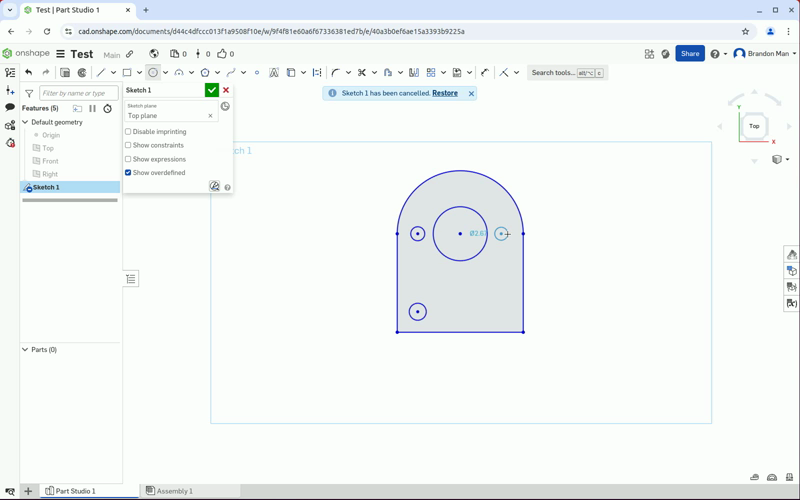
click(507, 233)
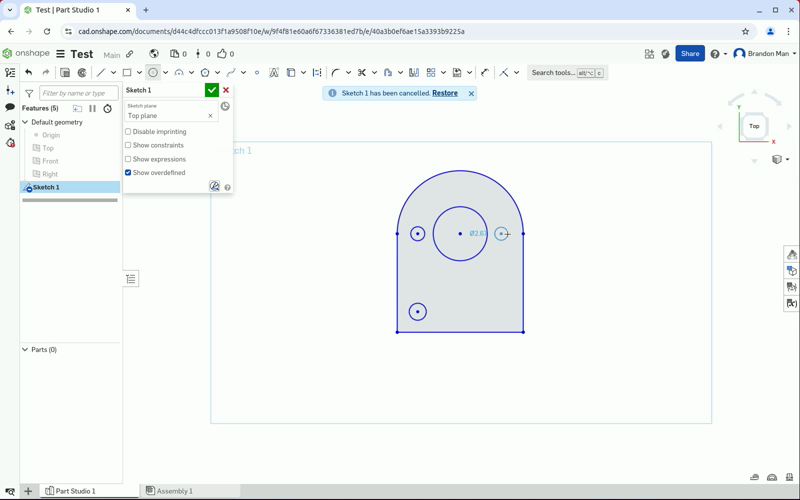
key(esc)
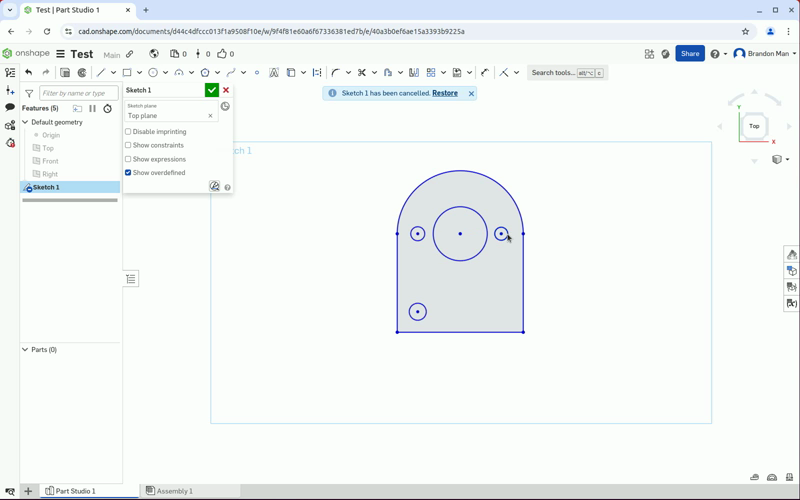
mouse_move(470, 313)
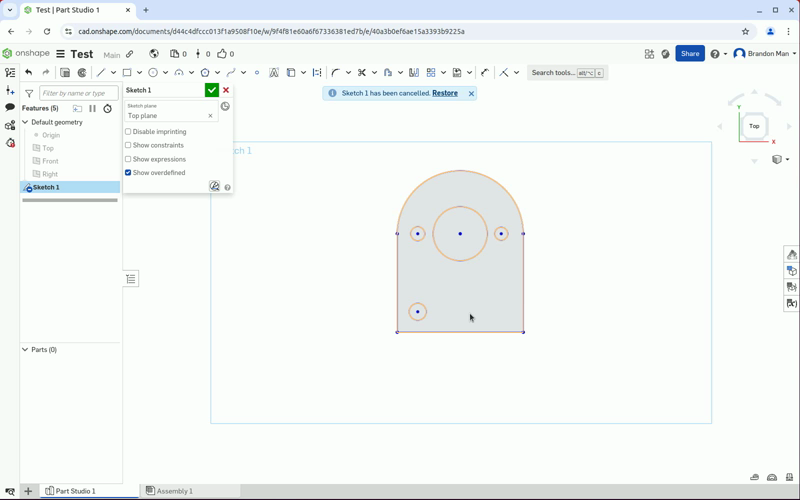
click(470, 313)
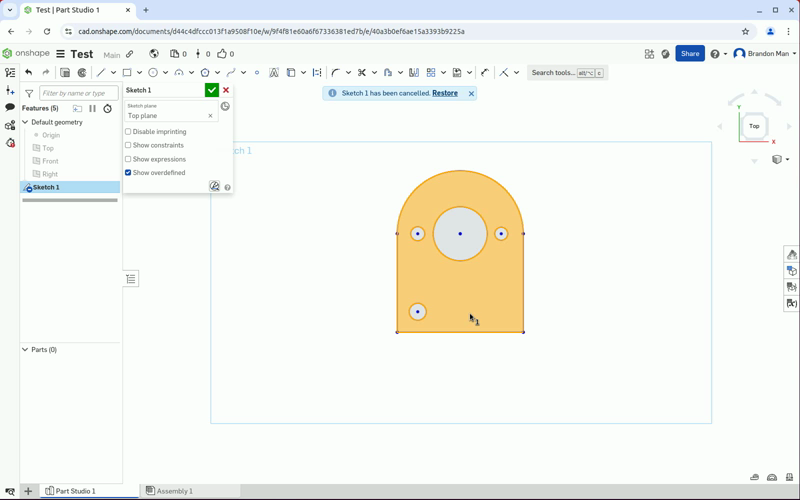
mouse_move(73, 352)
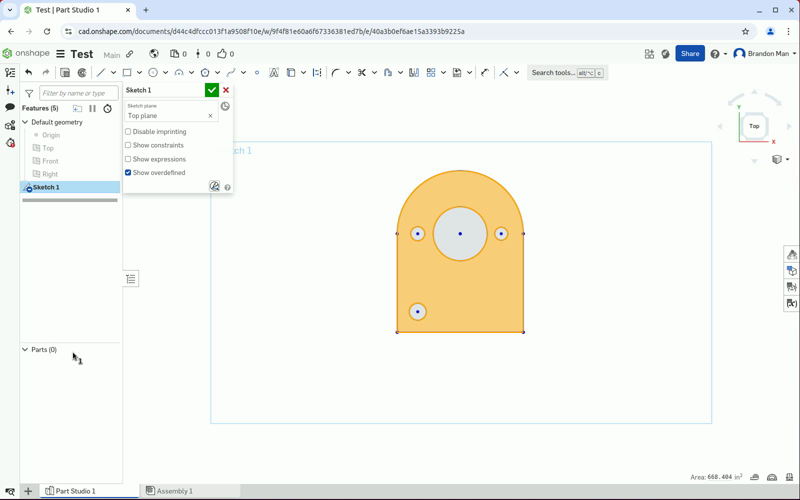
key(shift+y)
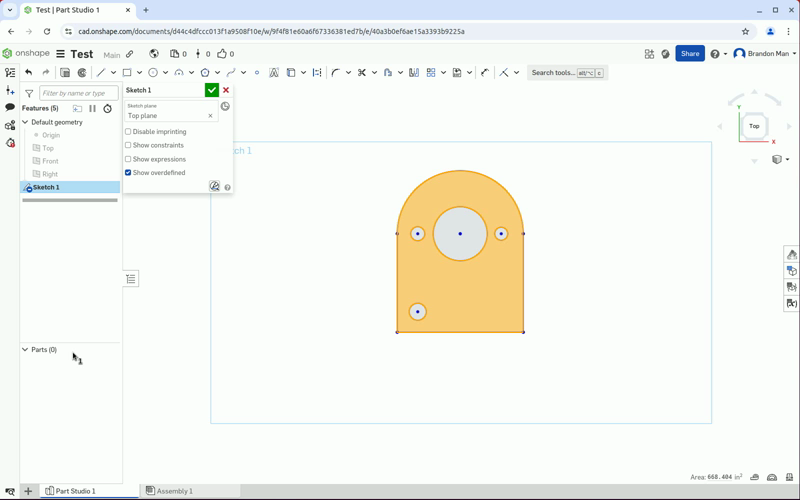
key(shift+e)
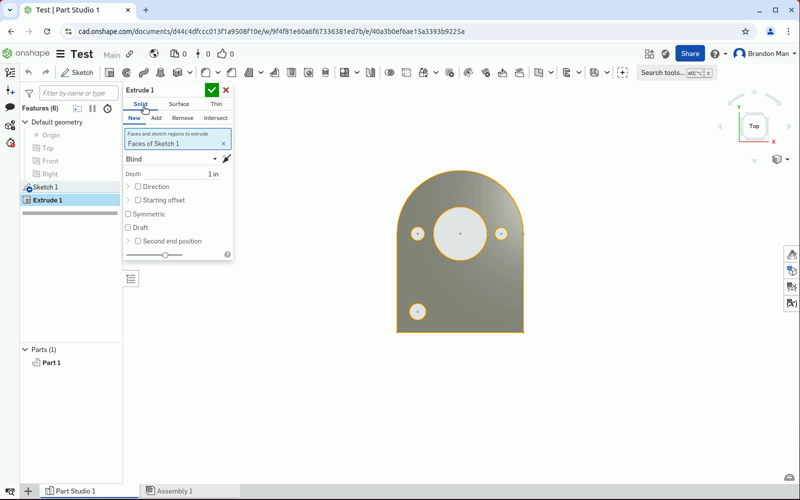
mouse_move(143, 106)
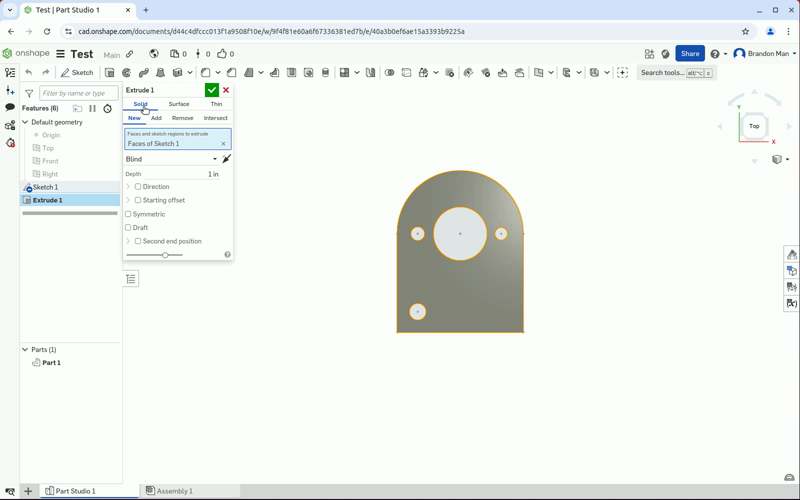
click(143, 106)
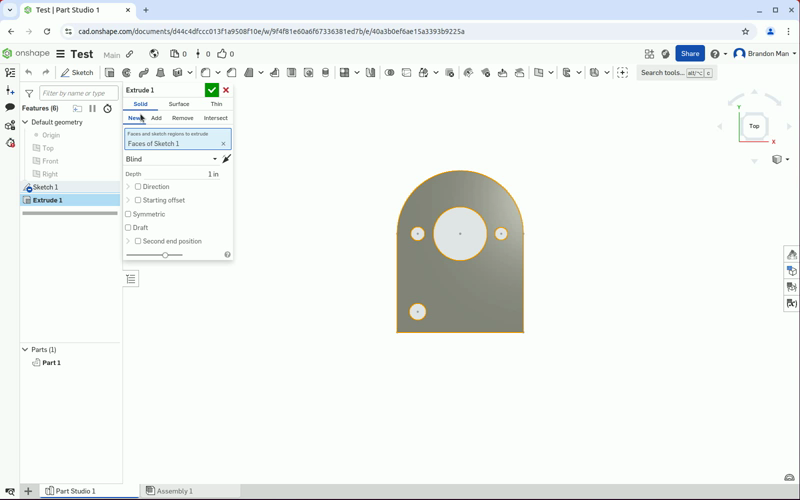
mouse_move(137, 120)
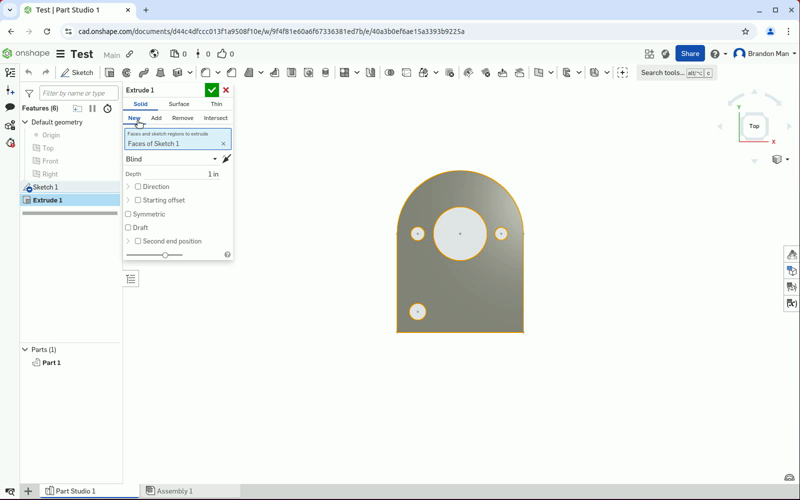
click(137, 120)
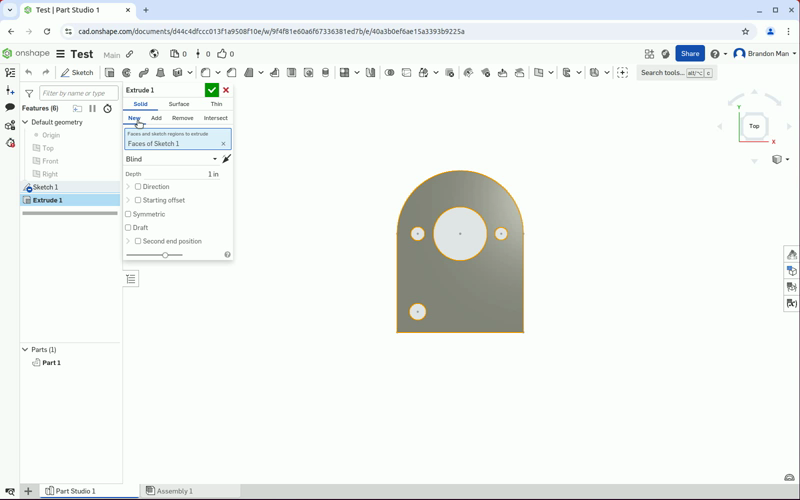
key(tab, 4)
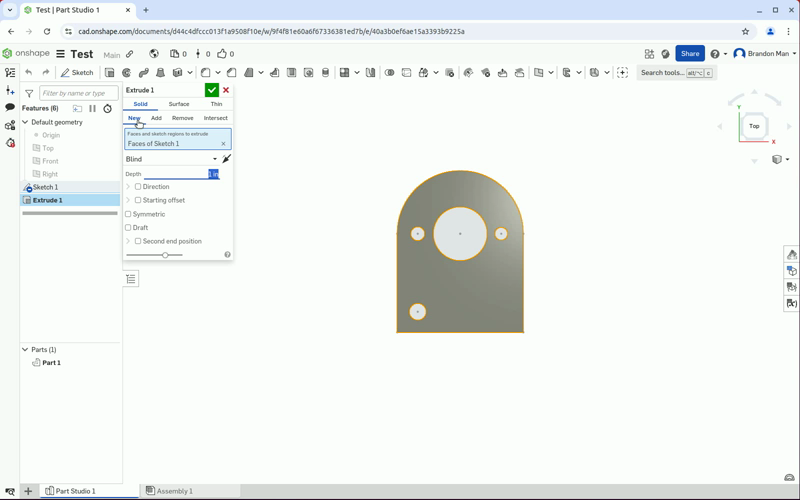
text(3.851)
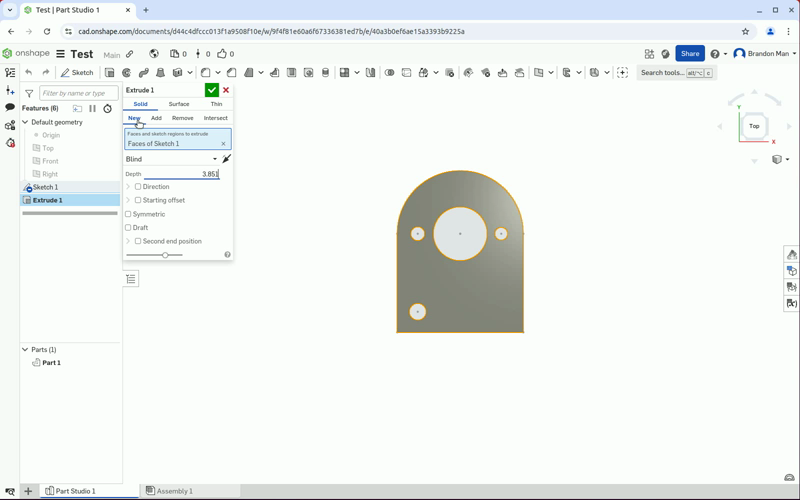
key(enter)
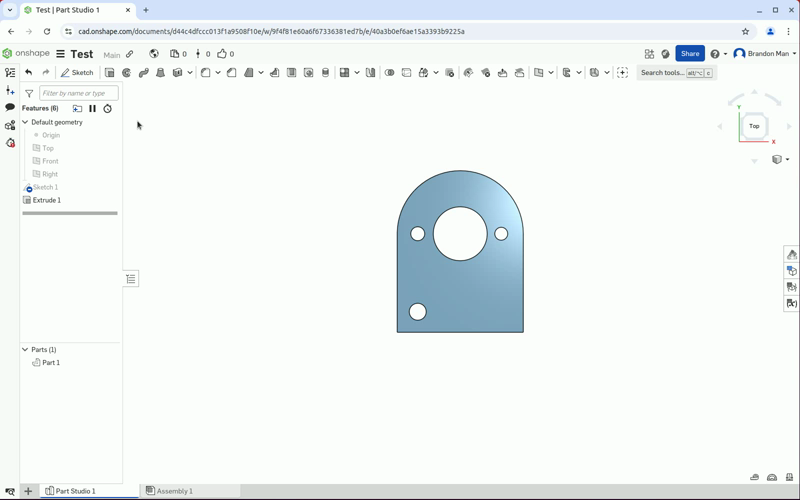
key(shift+h)
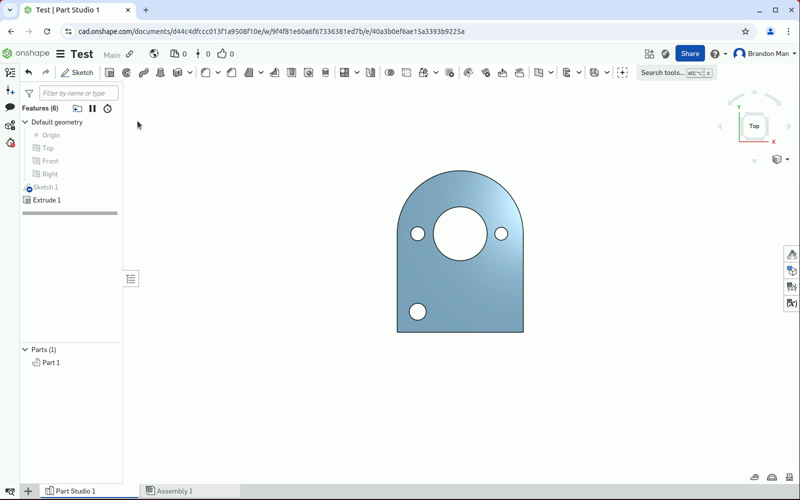
key(shift+h)
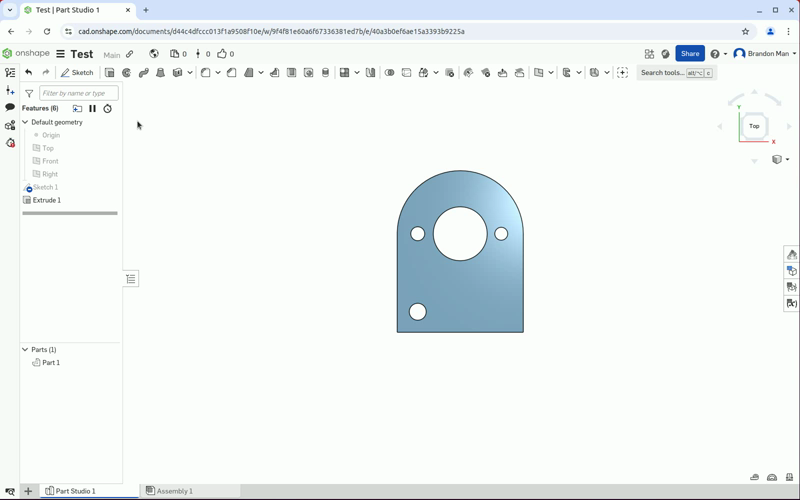
mouse_move(73, 189)
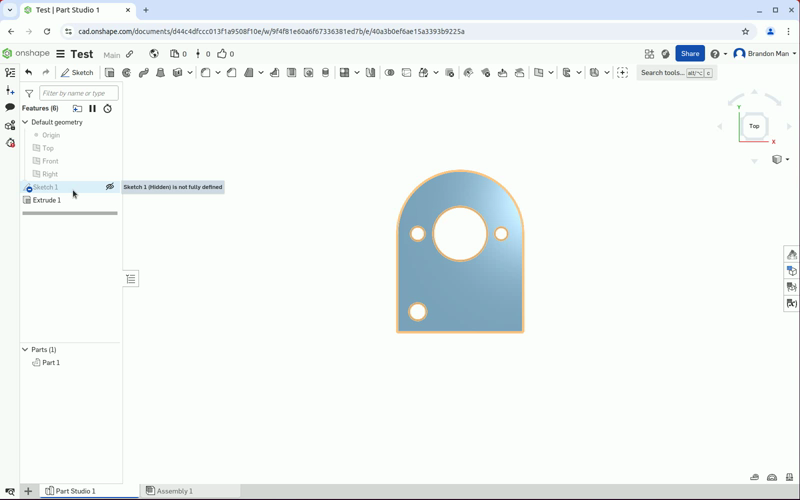
click(73, 189)
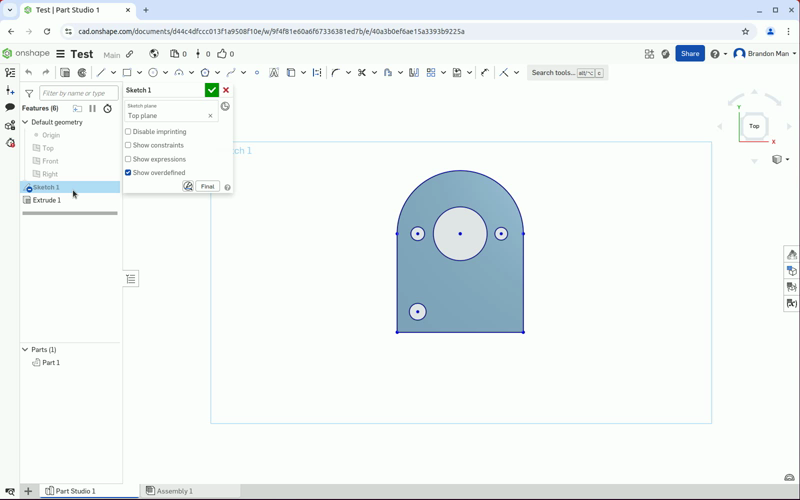
mouse_move(229, 92)
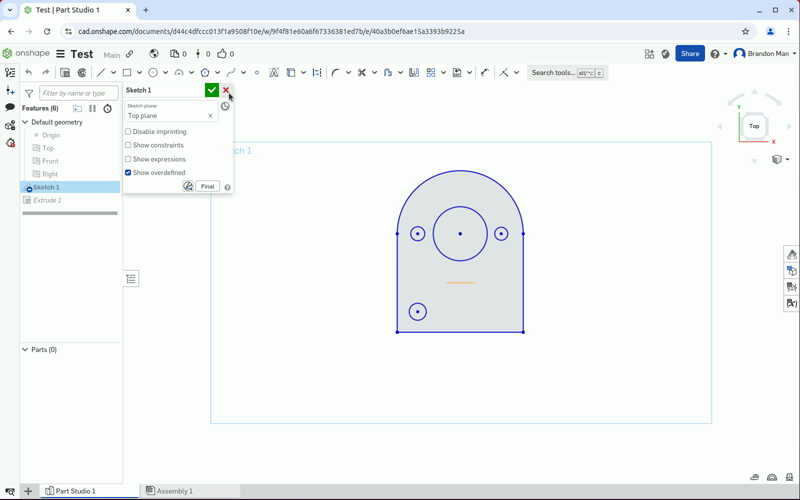
click(229, 92)
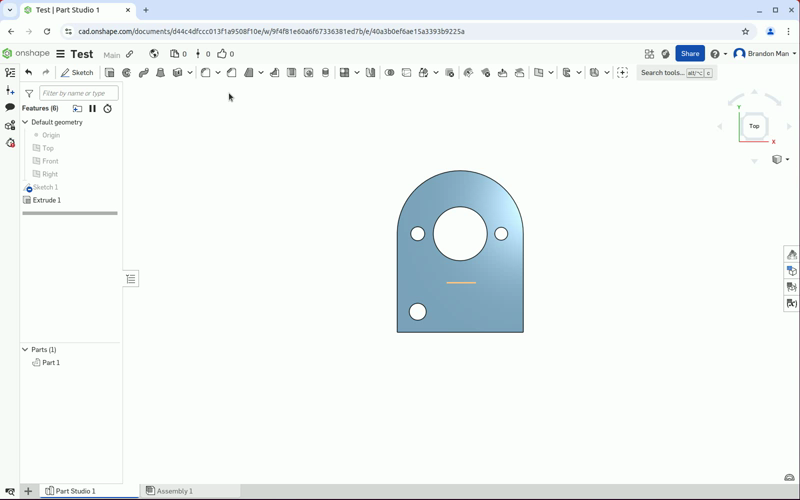
mouse_move(541, 75)
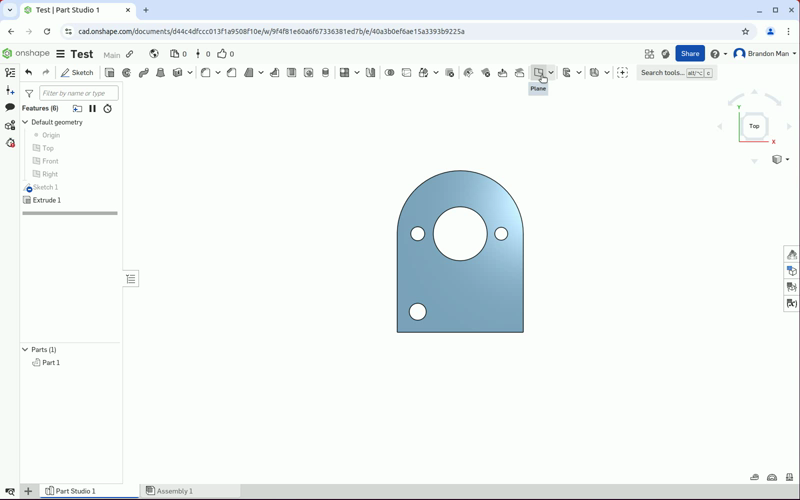
click(541, 75)
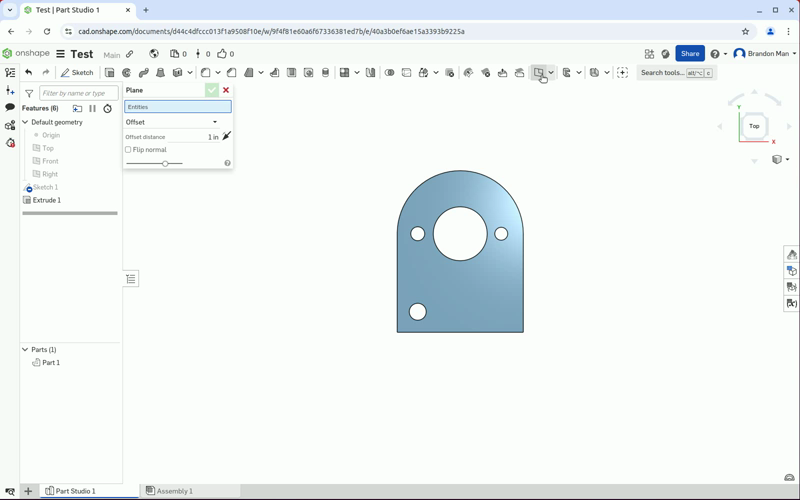
mouse_move(73, 150)
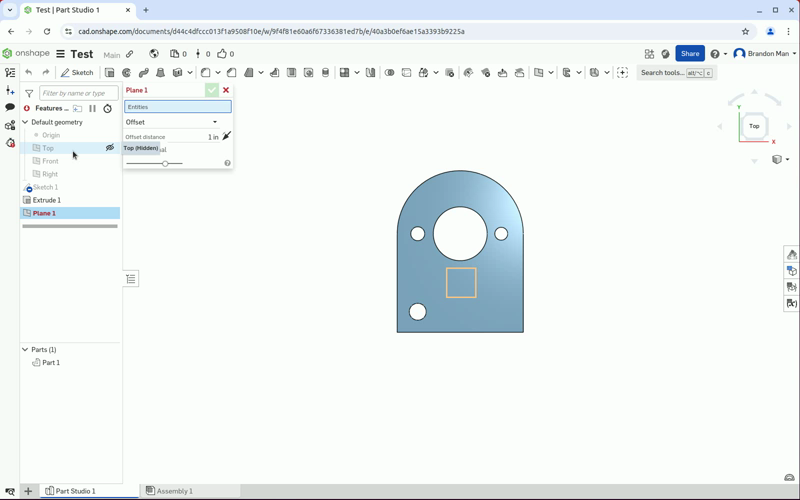
click(73, 150)
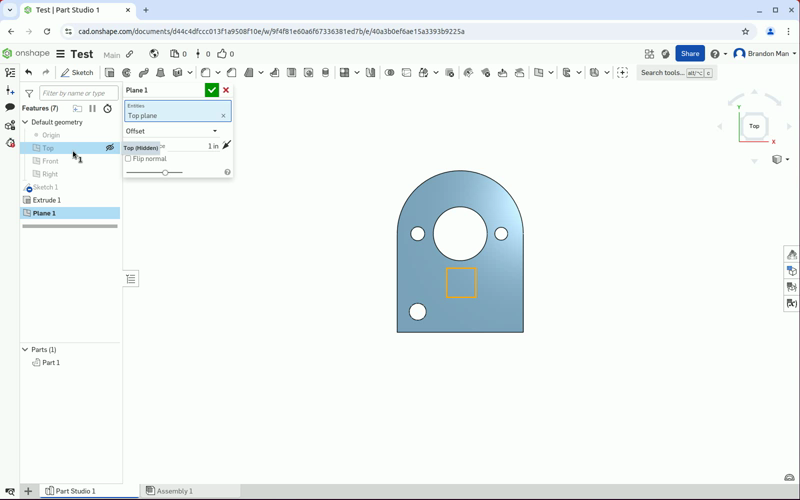
key(tab, 2)
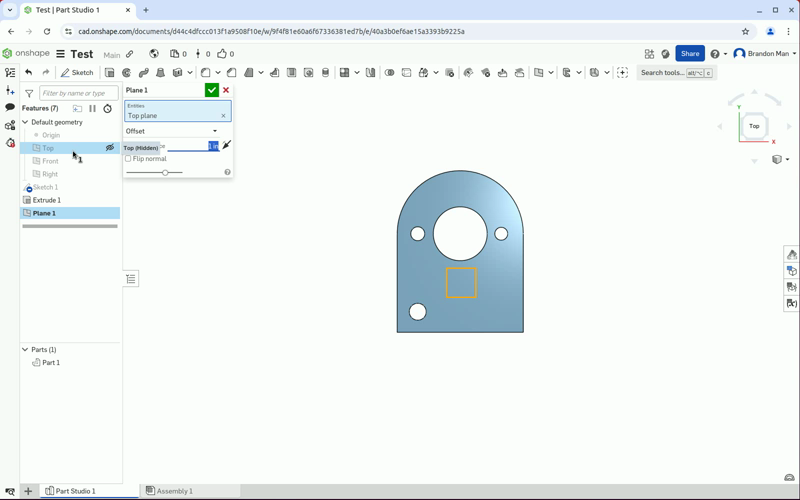
text(3.851)
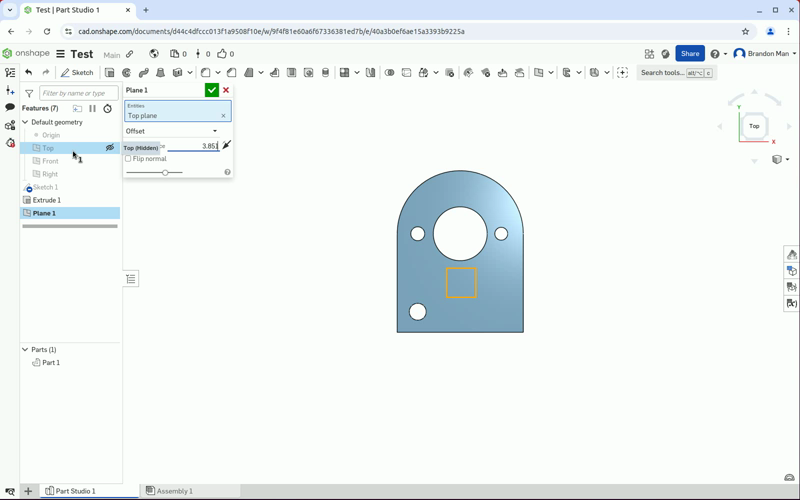
key(enter, 2)
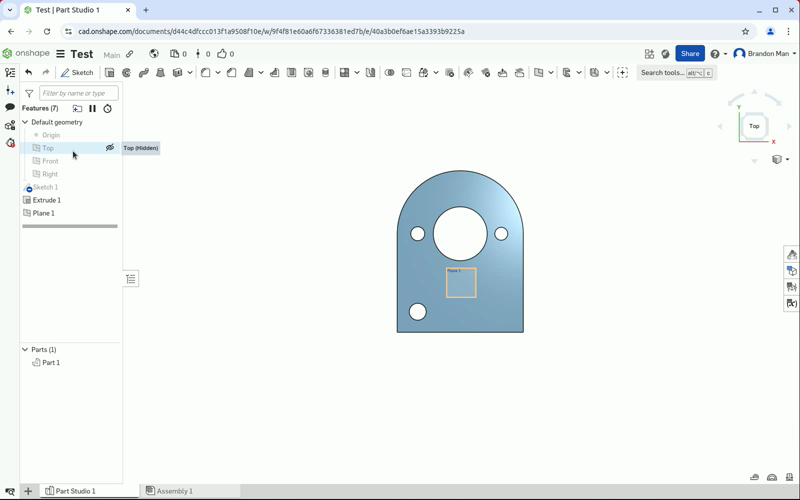
key(shift+s)
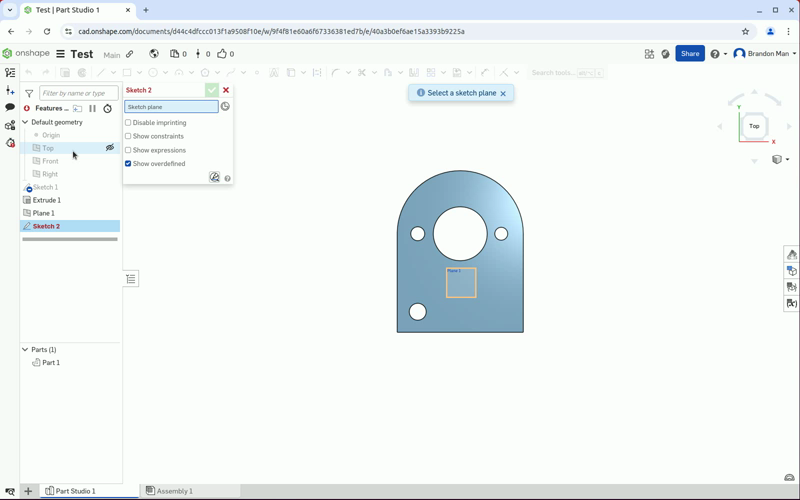
mouse_move(73, 215)
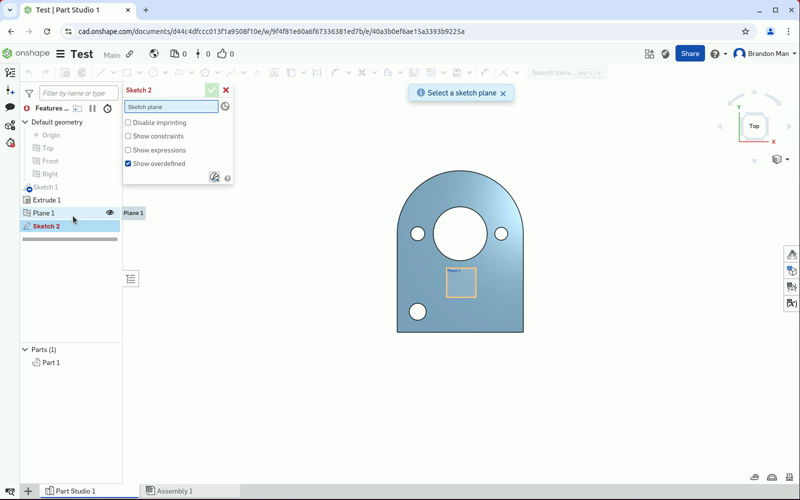
click(73, 215)
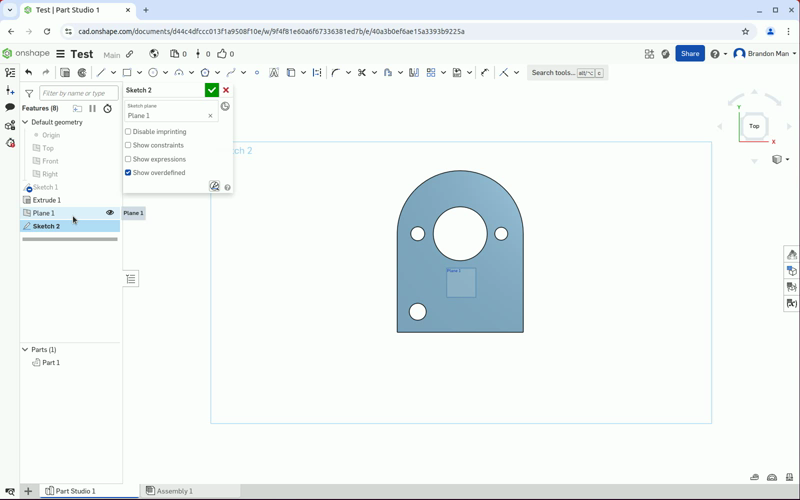
mouse_move(73, 352)
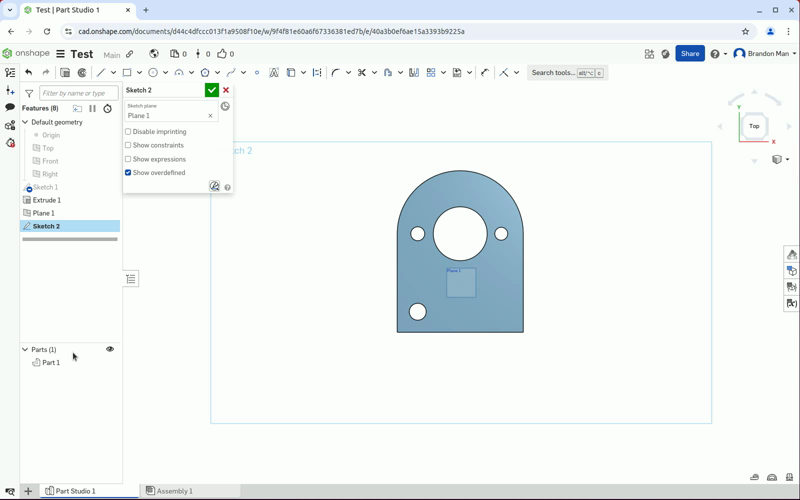
key(y)
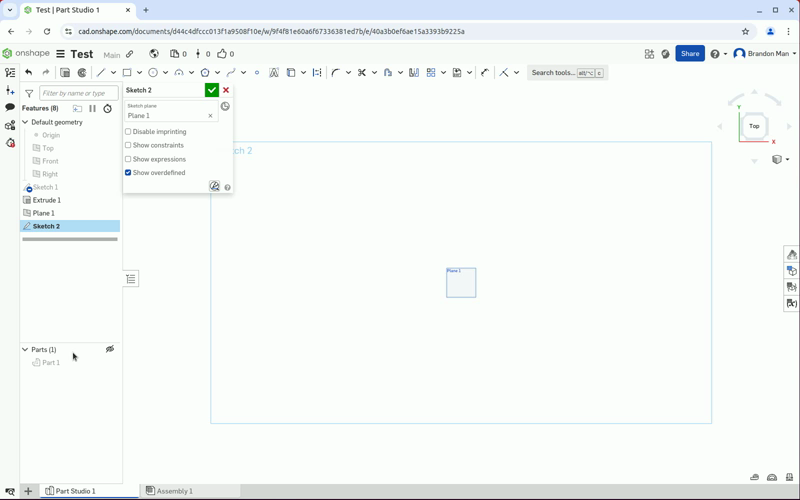
key(c)
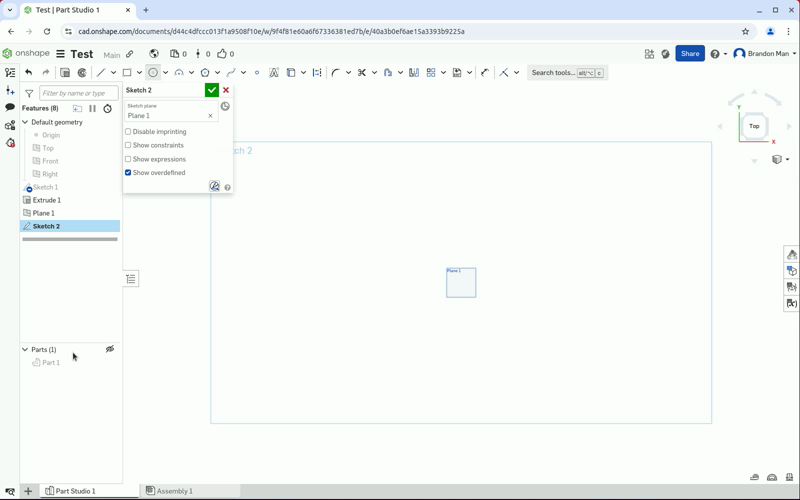
key_down(shift)
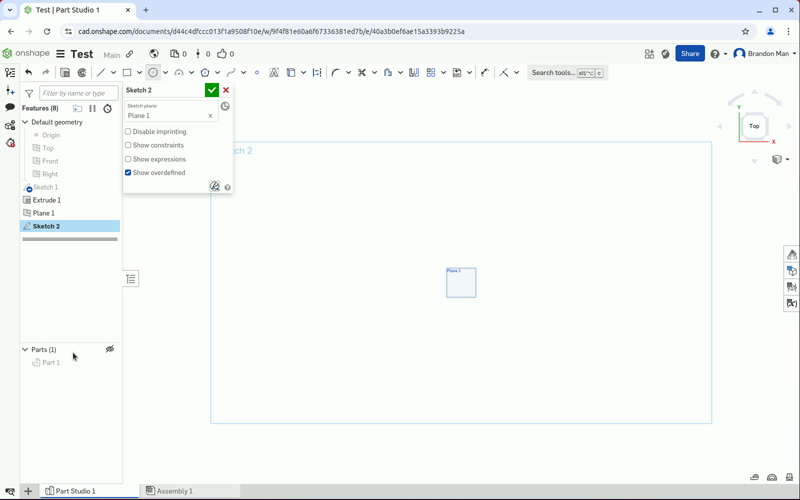
mouse_move(419, 233)
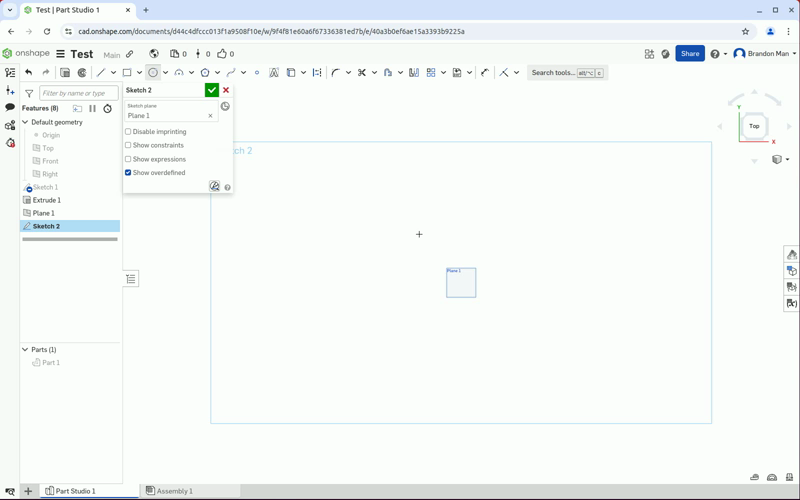
click(419, 233)
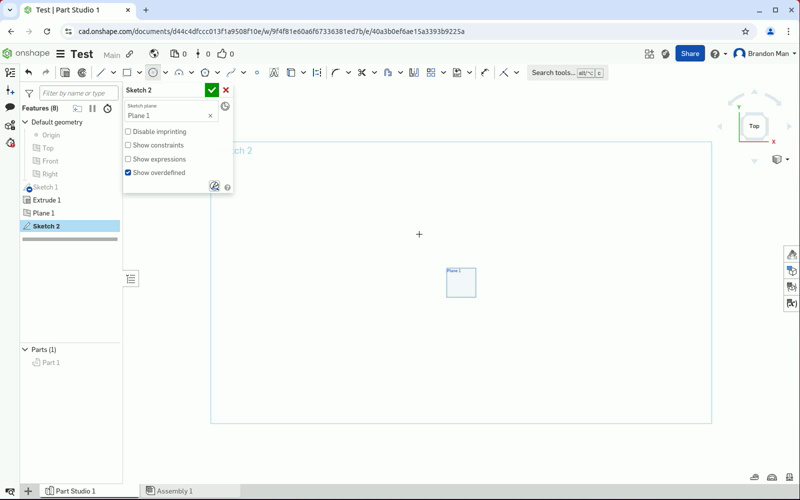
key_up(shift)
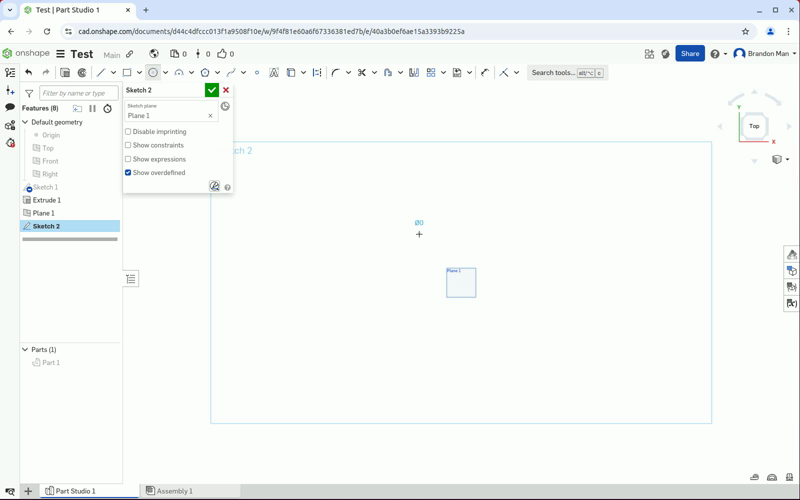
mouse_move(426, 233)
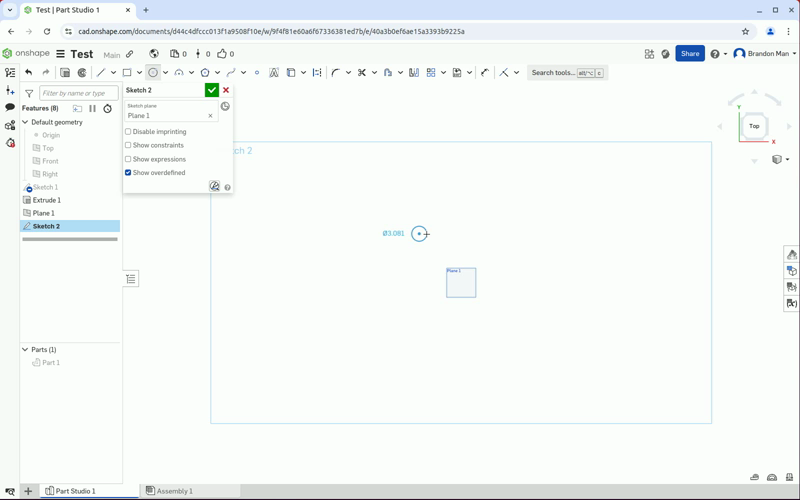
click(426, 233)
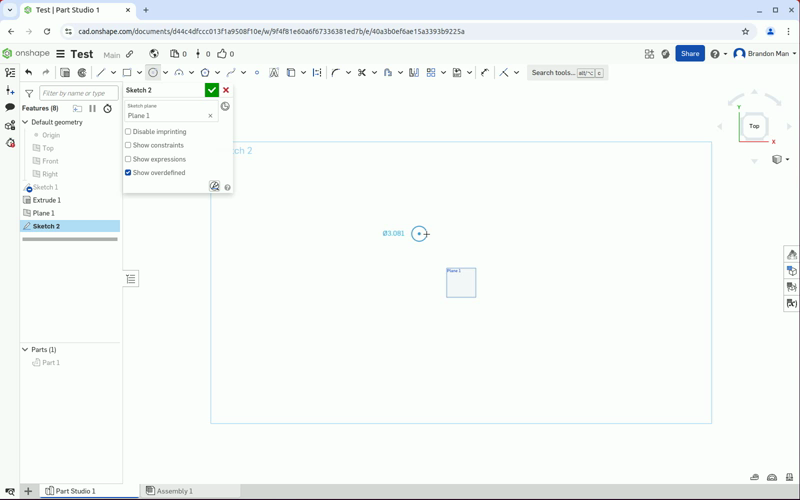
key(esc)
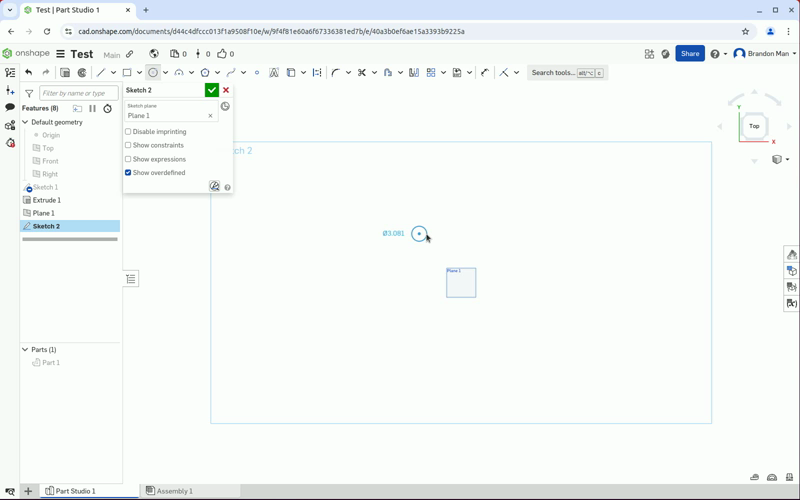
mouse_move(421, 229)
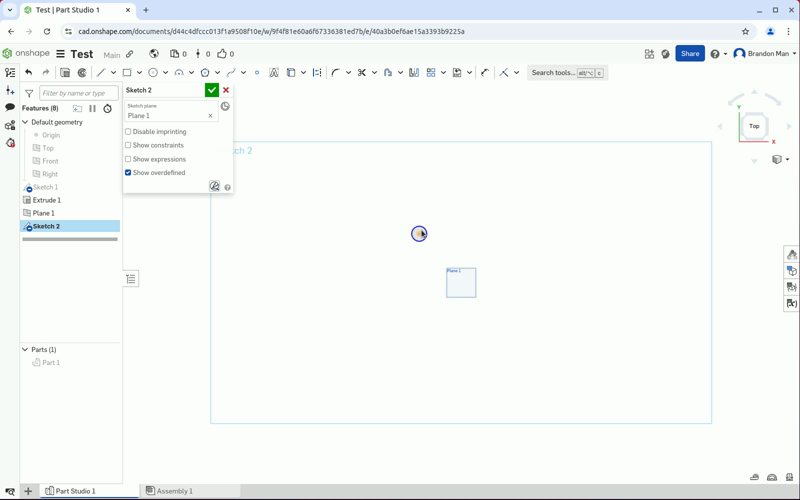
scroll(6)
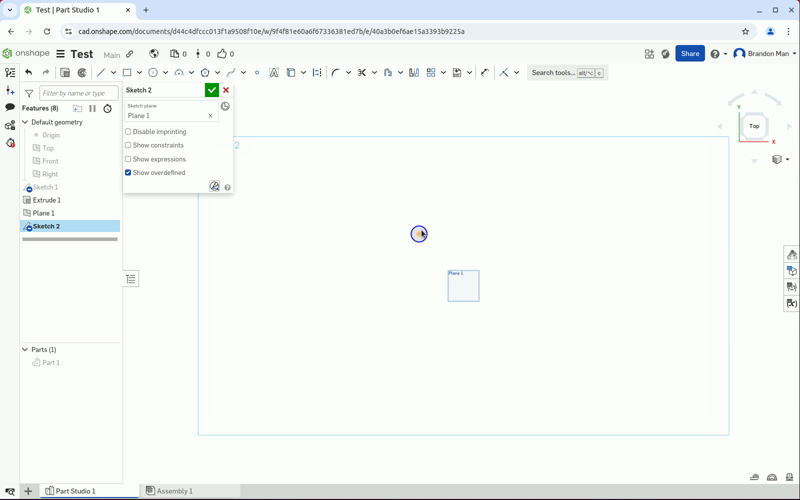
scroll(6)
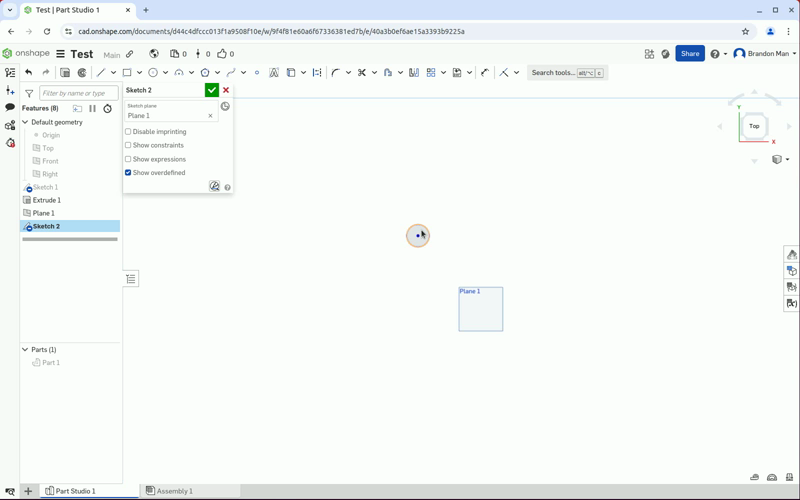
scroll(6)
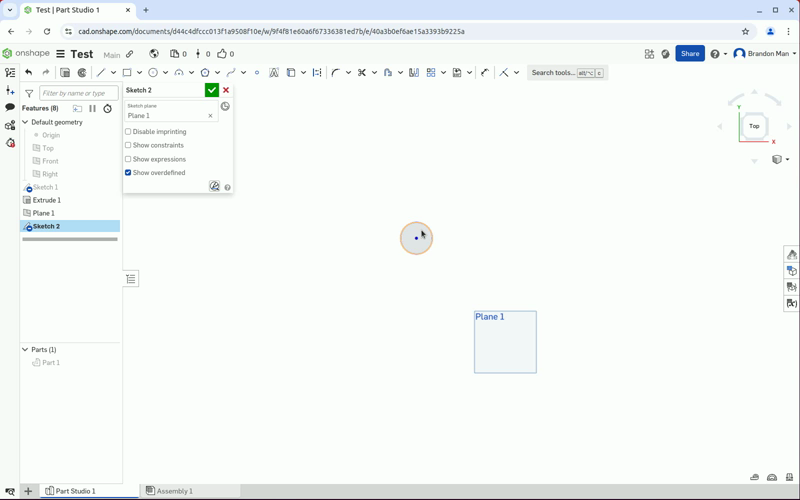
scroll(6)
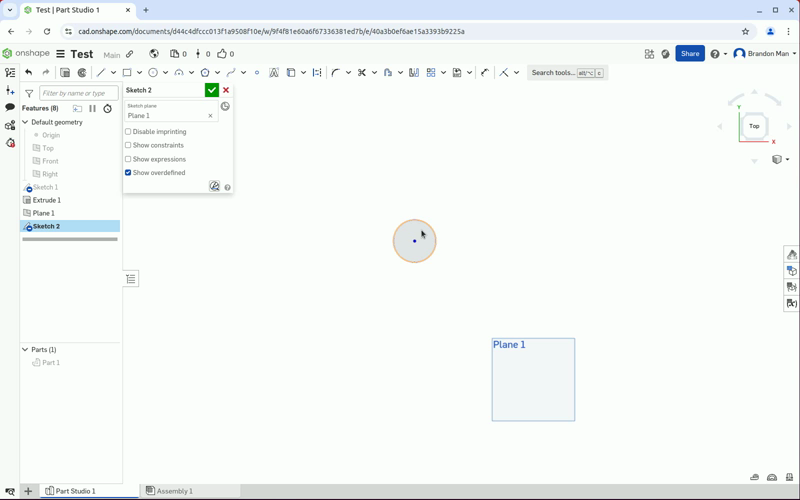
scroll(6)
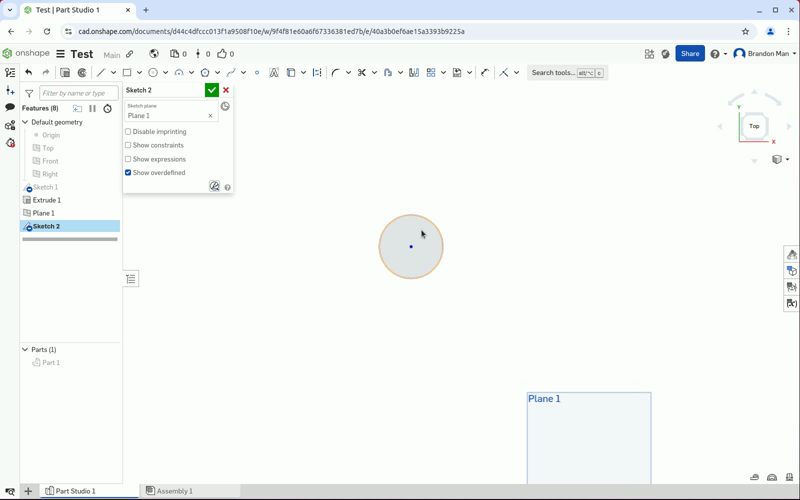
scroll(6)
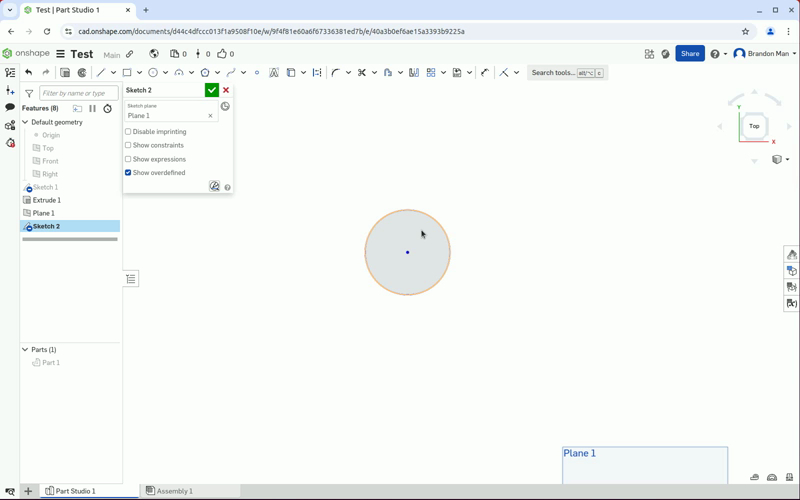
scroll(6)
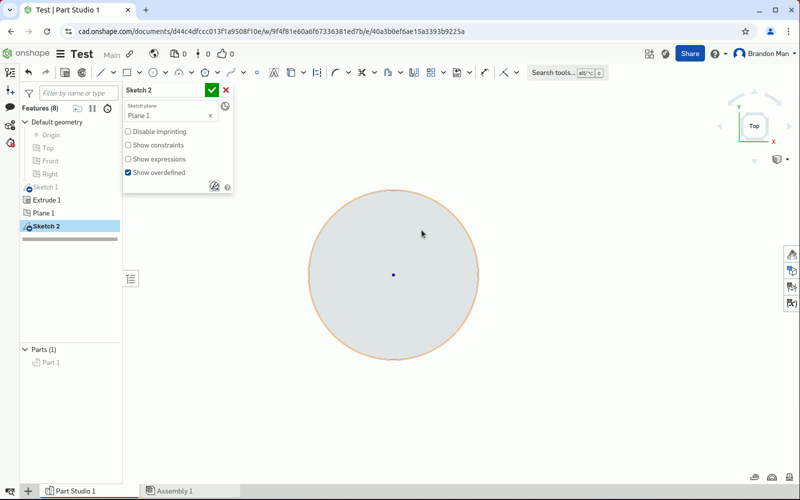
click(421, 229)
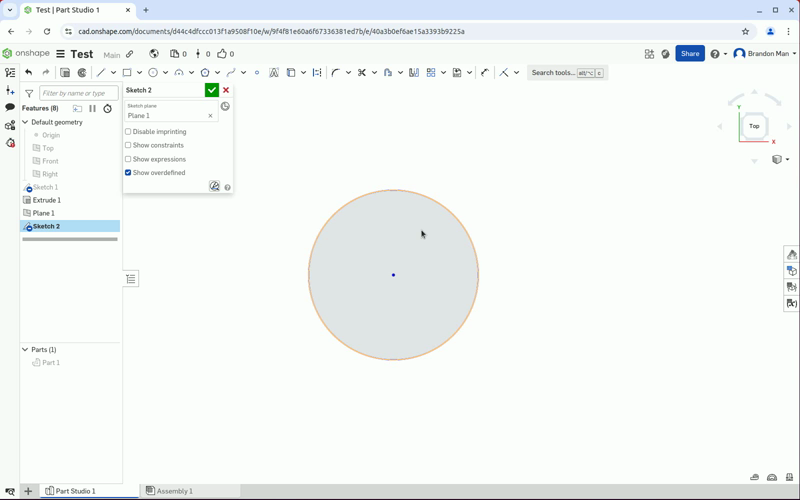
scroll(-6)
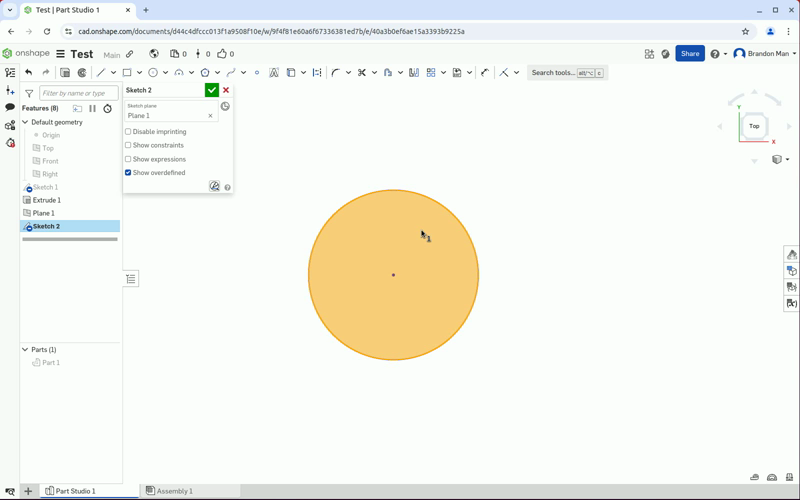
scroll(-6)
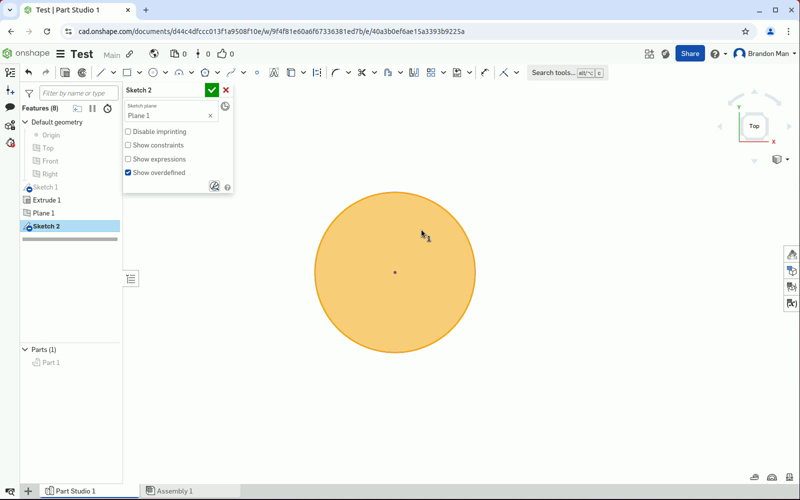
scroll(-6)
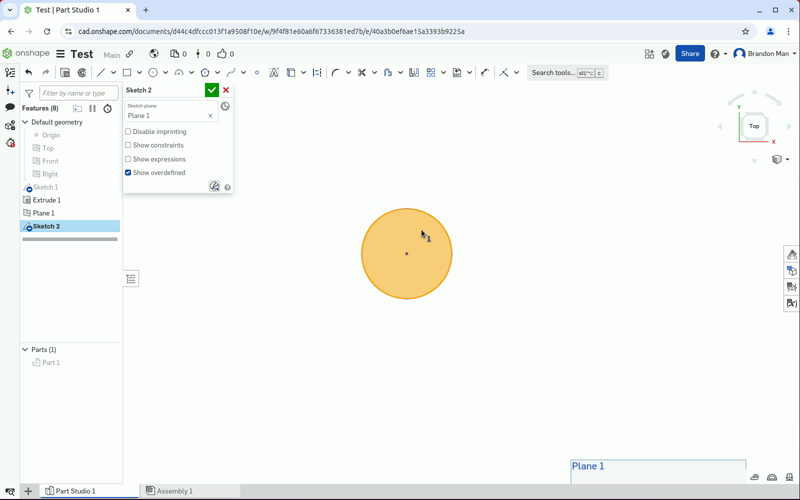
scroll(-6)
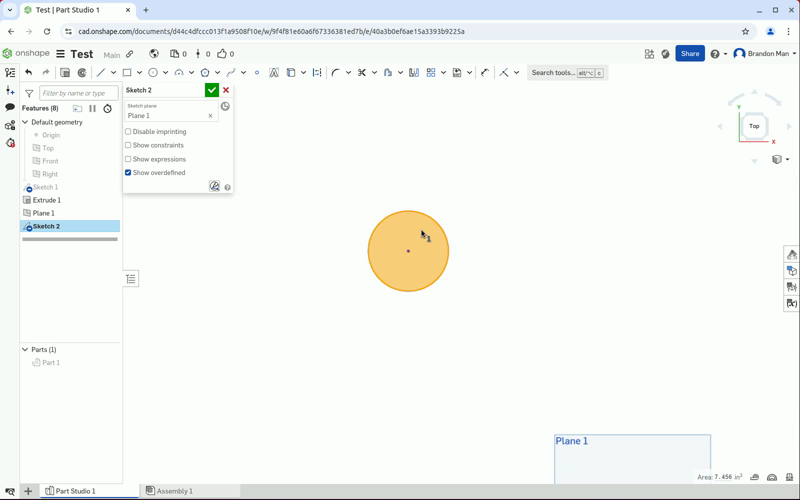
scroll(-6)
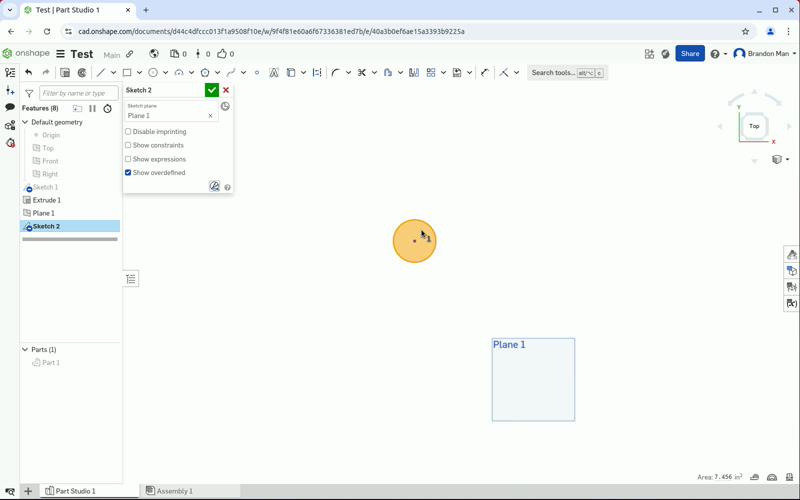
scroll(-6)
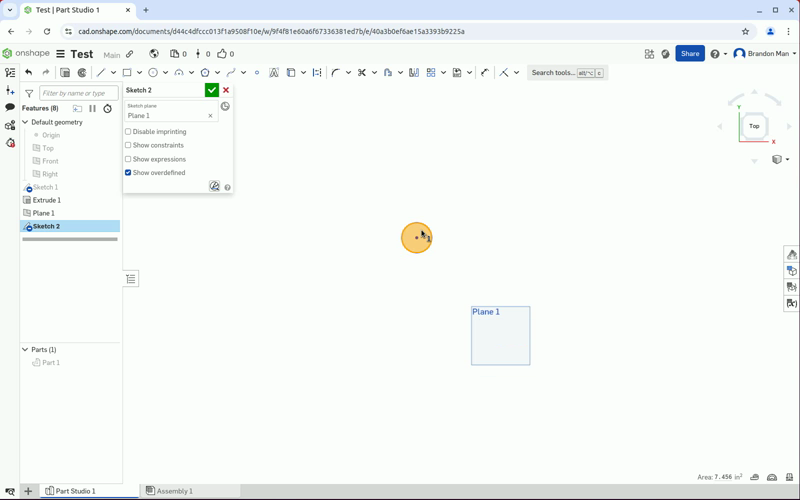
scroll(-6)
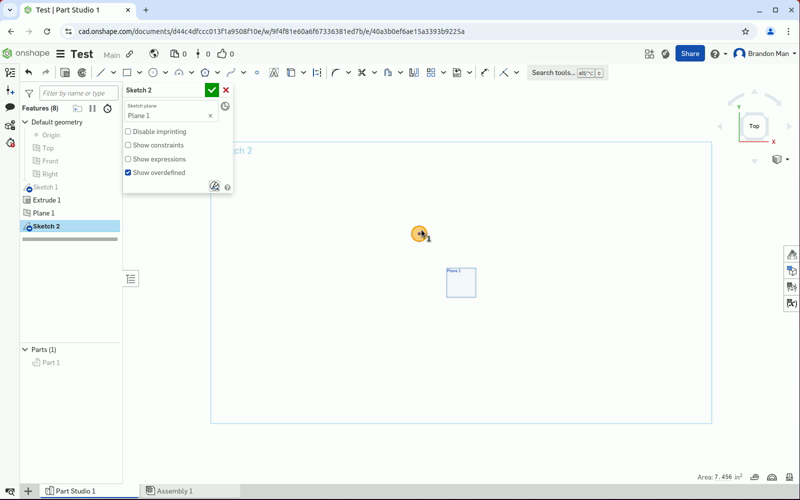
mouse_move(73, 352)
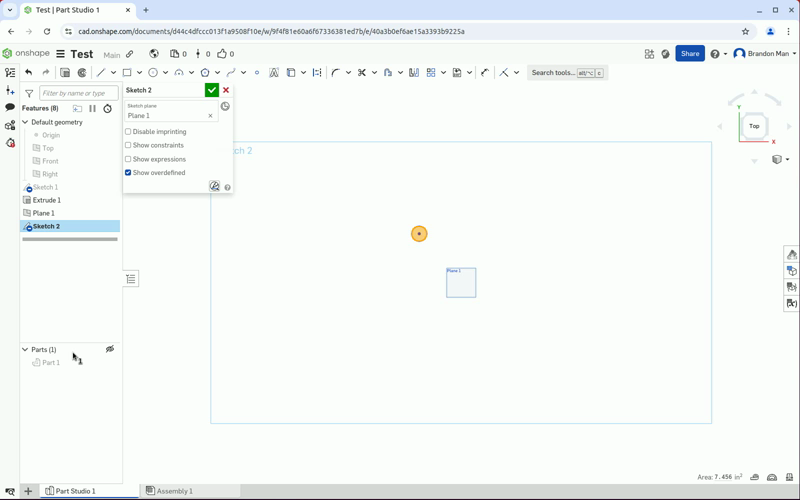
key(shift+y)
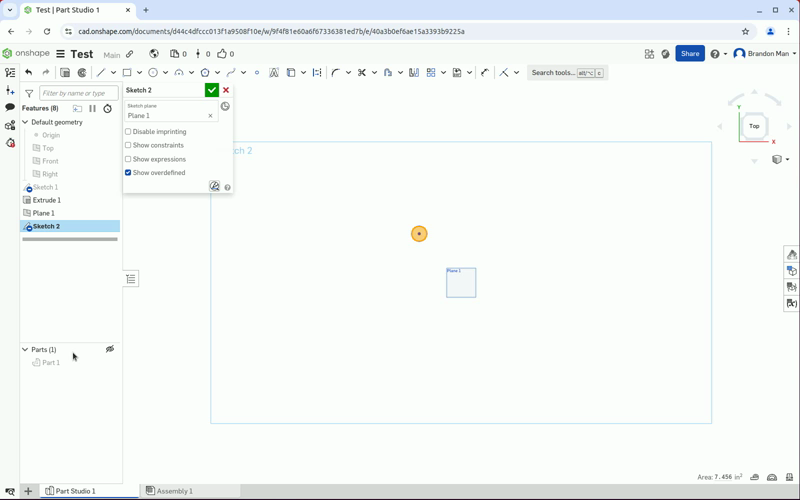
key(shift+e)
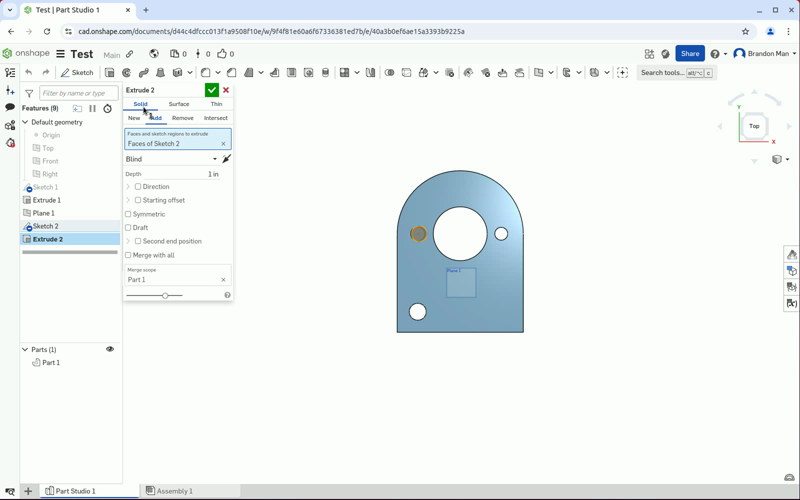
mouse_move(143, 106)
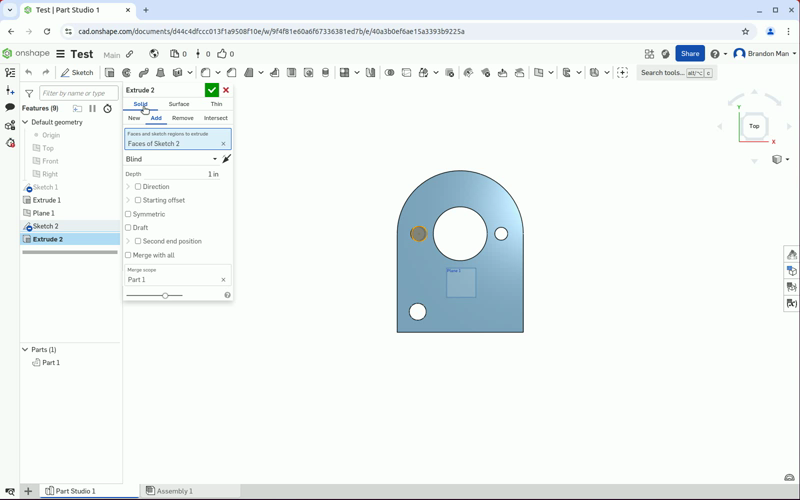
click(143, 106)
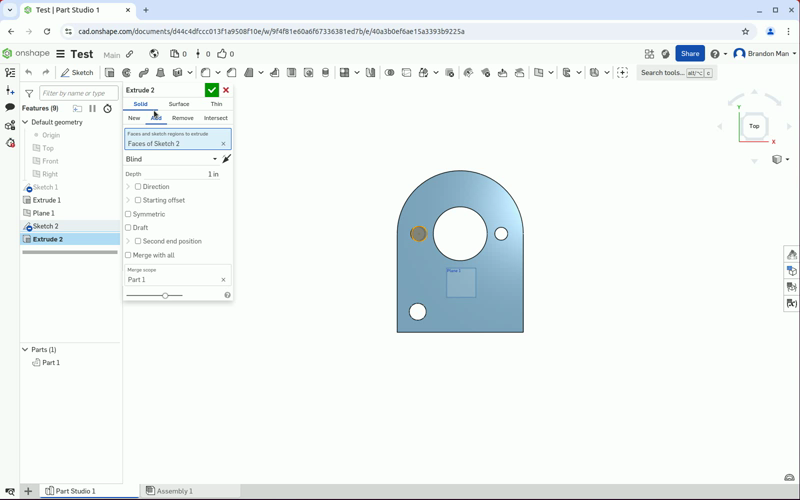
mouse_move(186, 120)
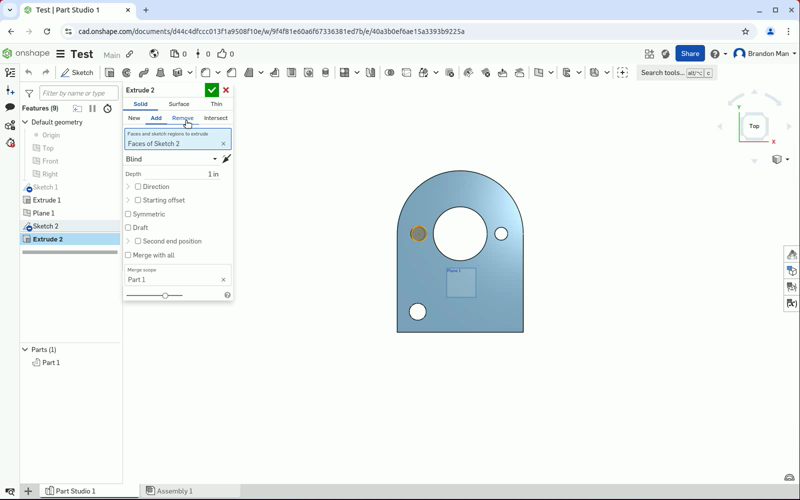
click(186, 120)
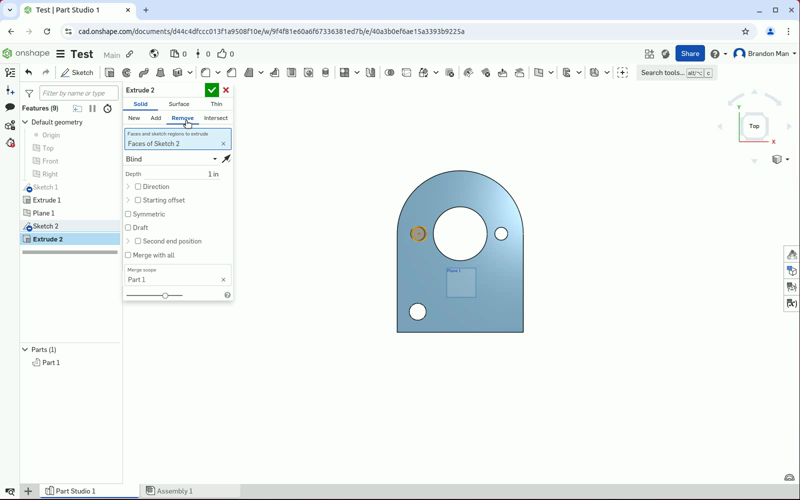
key(tab, 4)
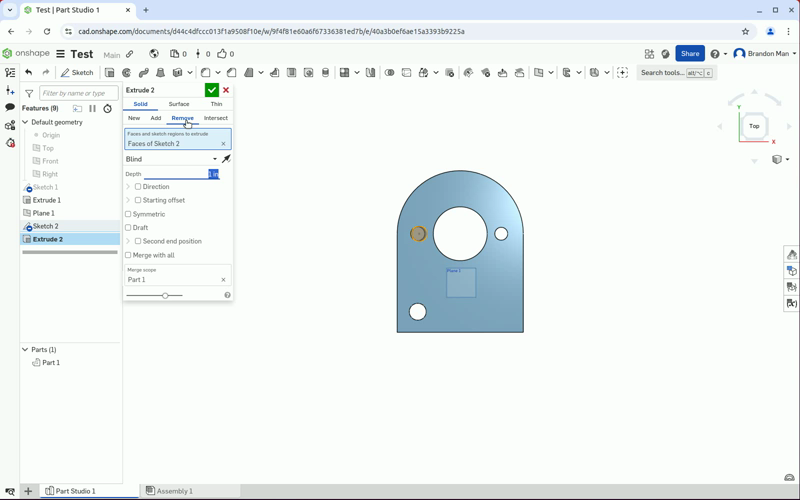
text(0.963)
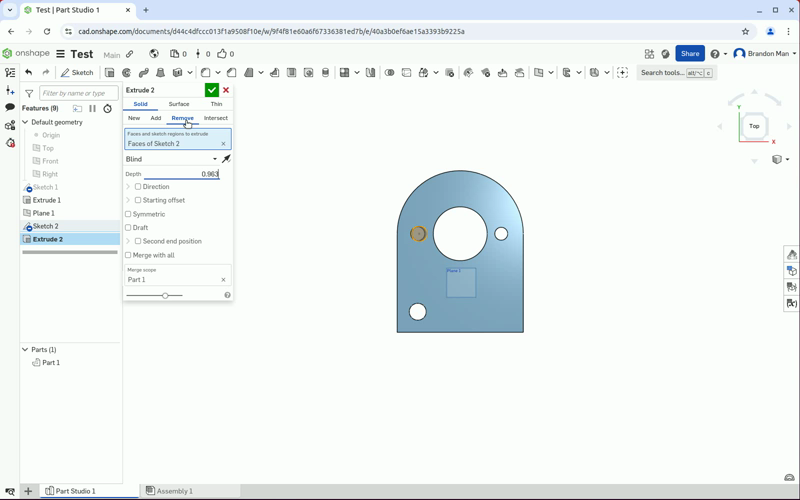
key(tab, 6)
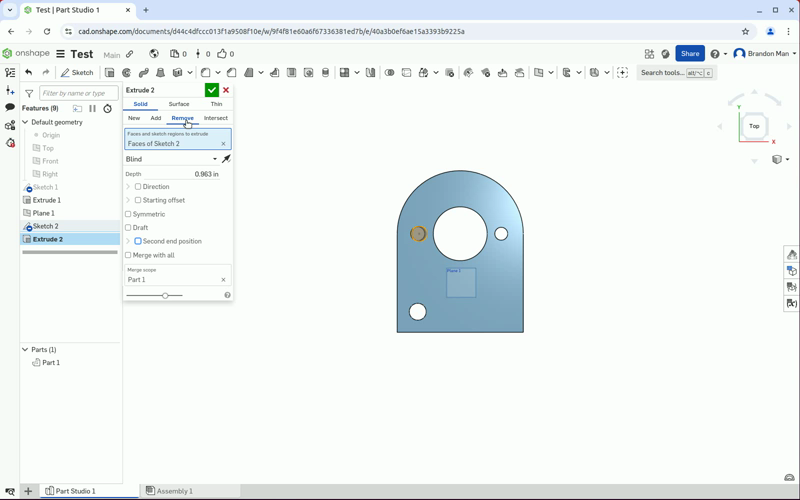
key(space)
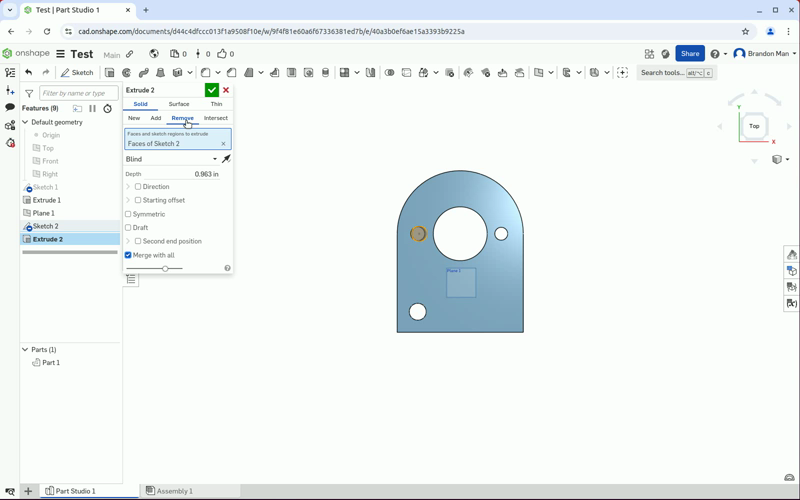
key(enter)
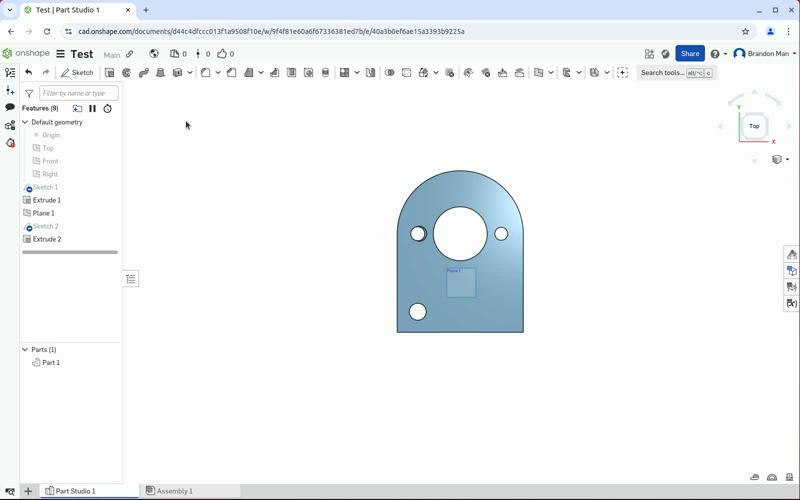
key(shift+h)
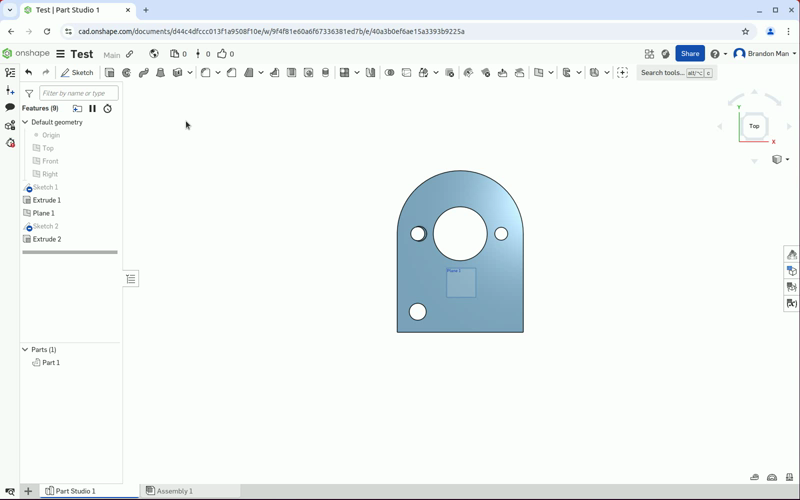
key(shift+h)
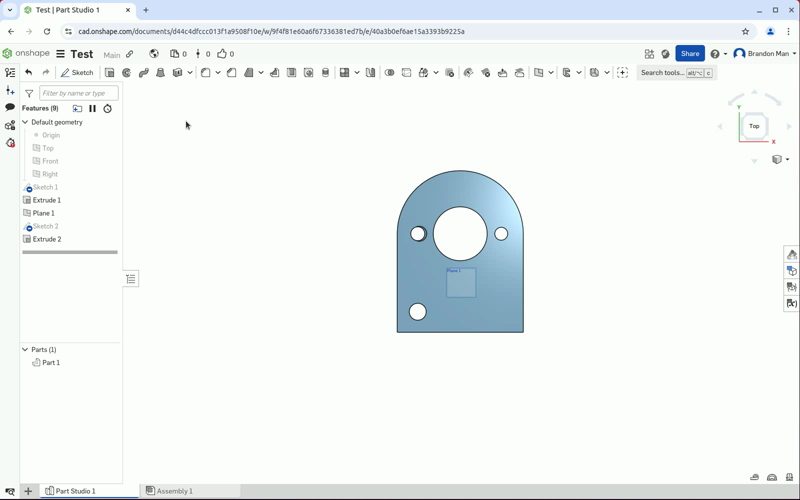
mouse_move(73, 189)
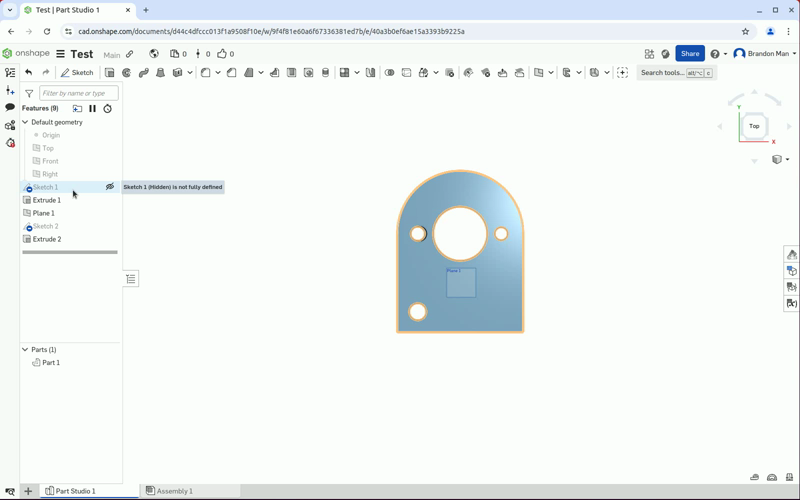
click(73, 189)
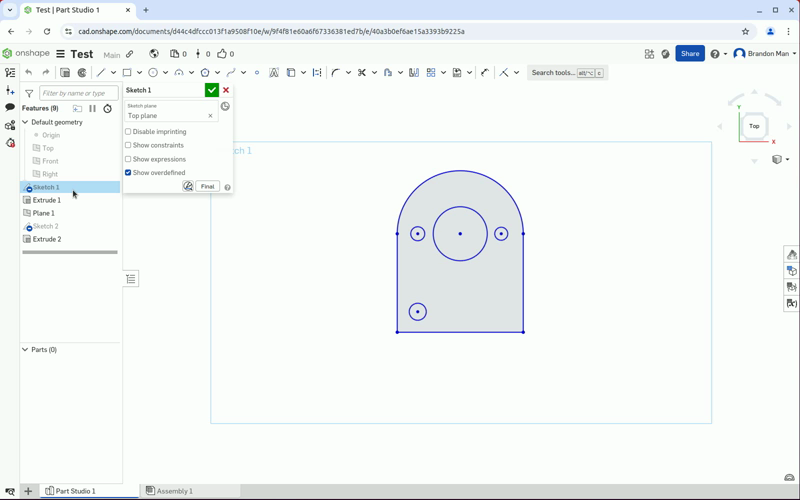
mouse_move(229, 92)
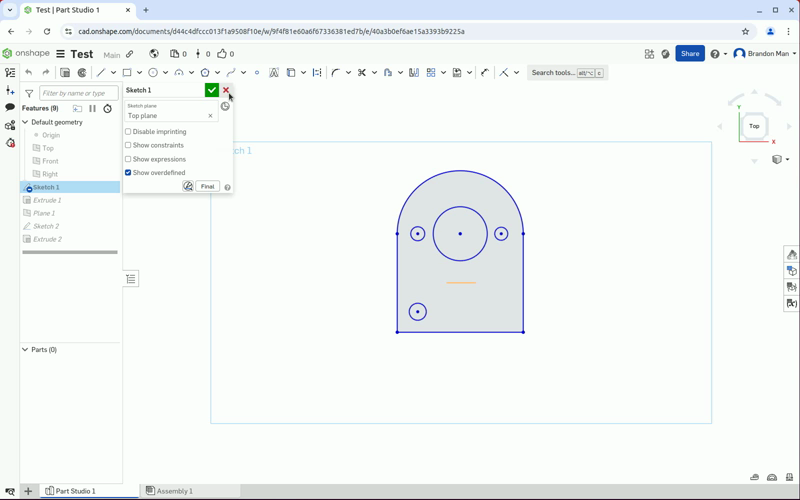
click(229, 92)
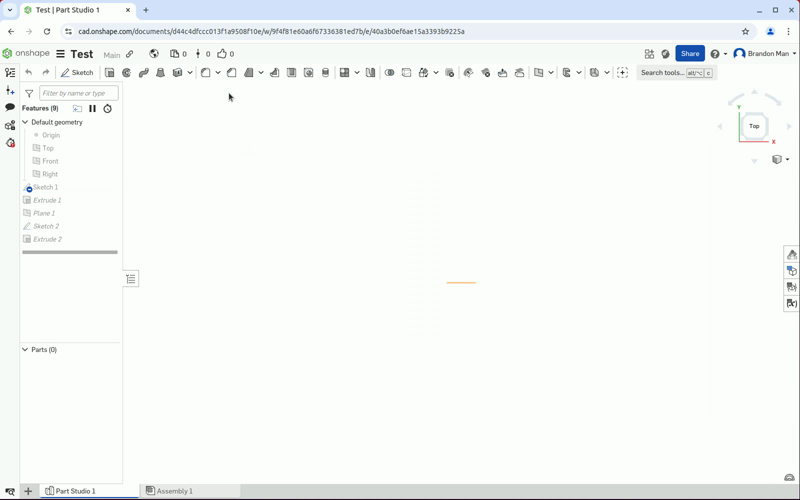
key(shift+s)
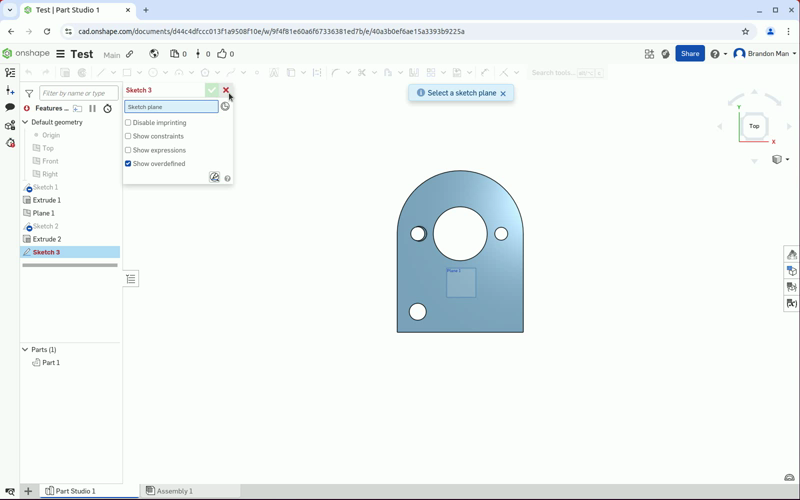
mouse_move(73, 215)
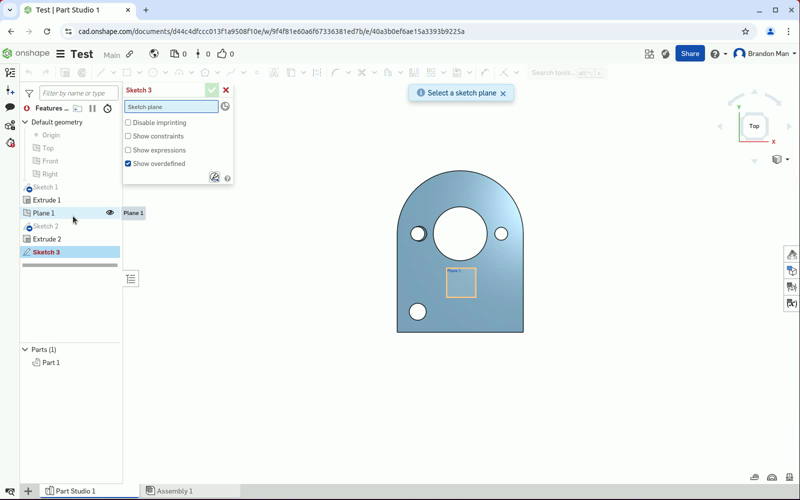
click(73, 215)
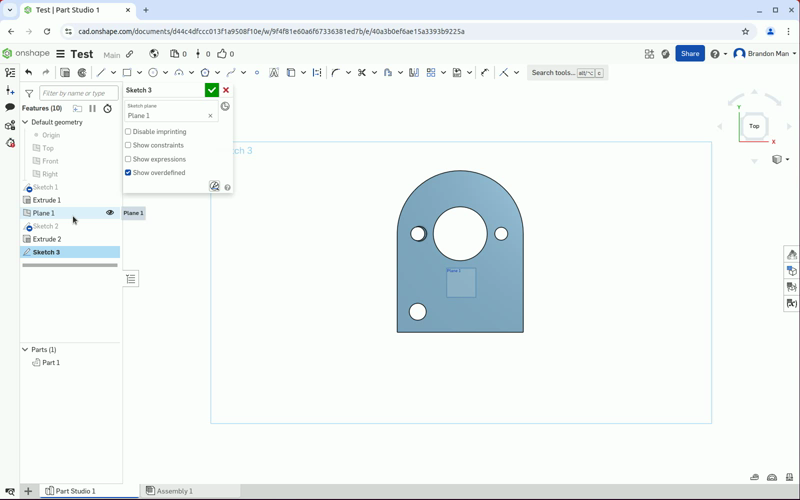
mouse_move(73, 352)
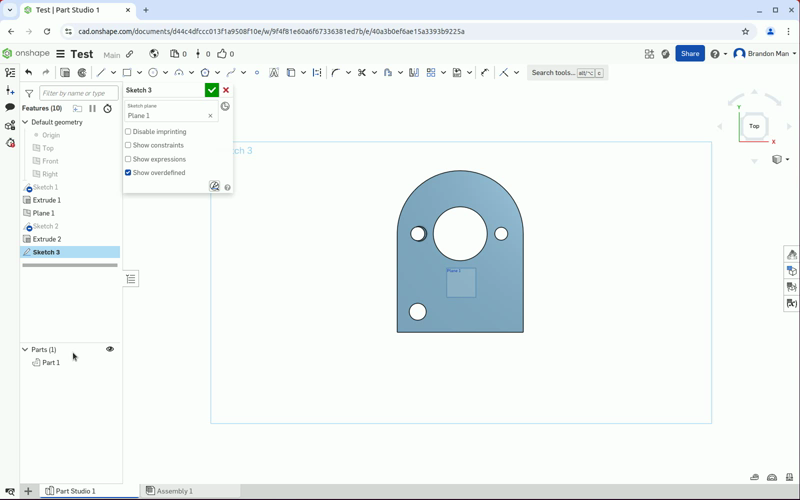
key(y)
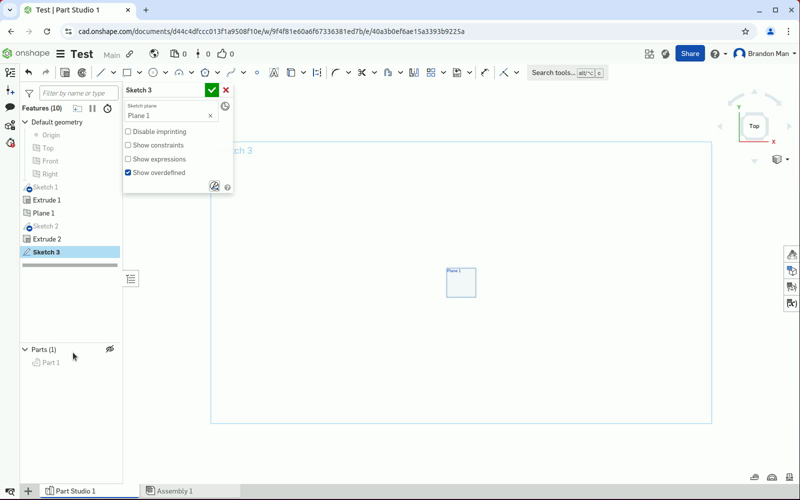
key(c)
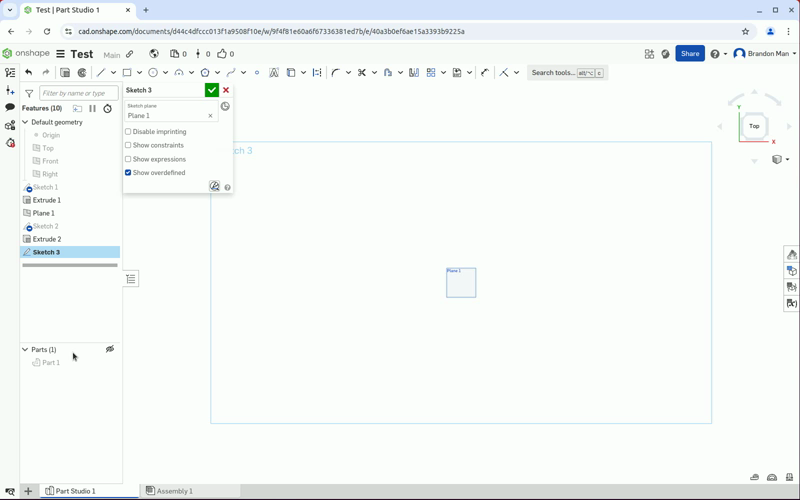
key_down(shift)
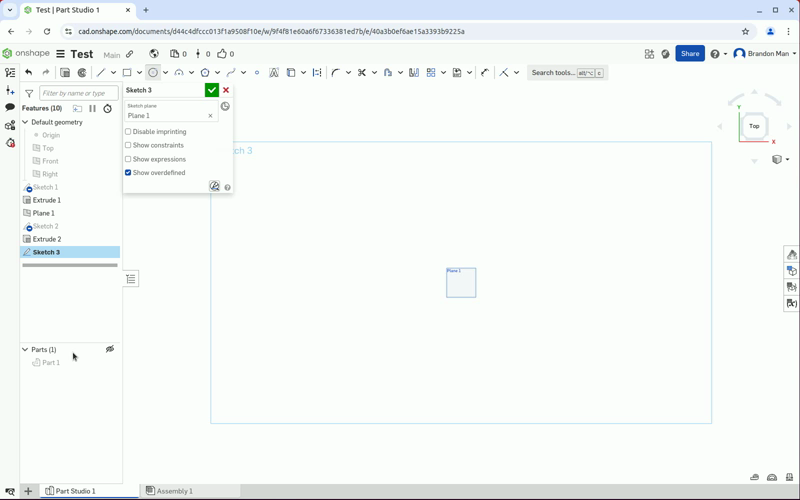
mouse_move(503, 233)
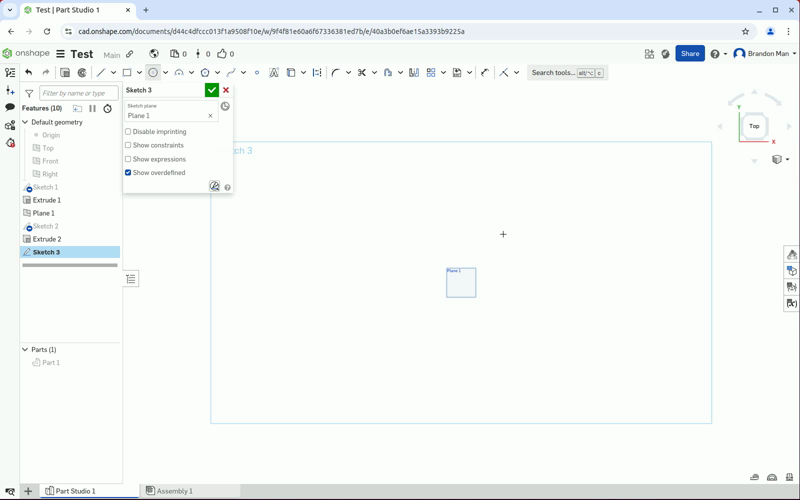
click(503, 233)
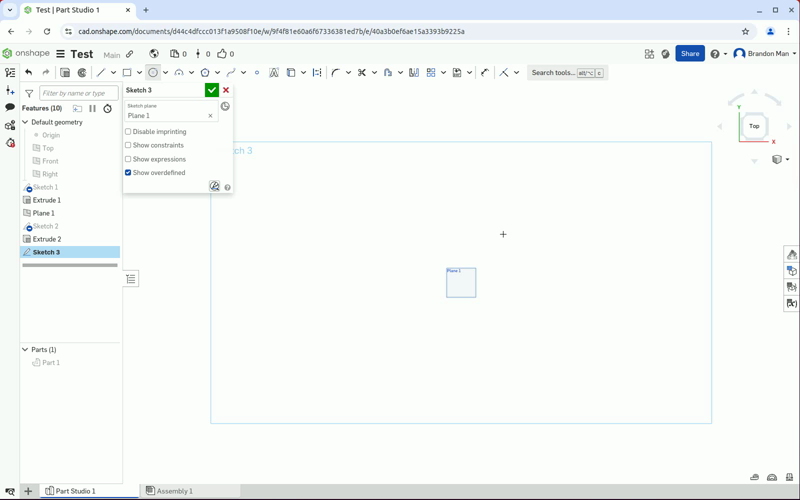
key_up(shift)
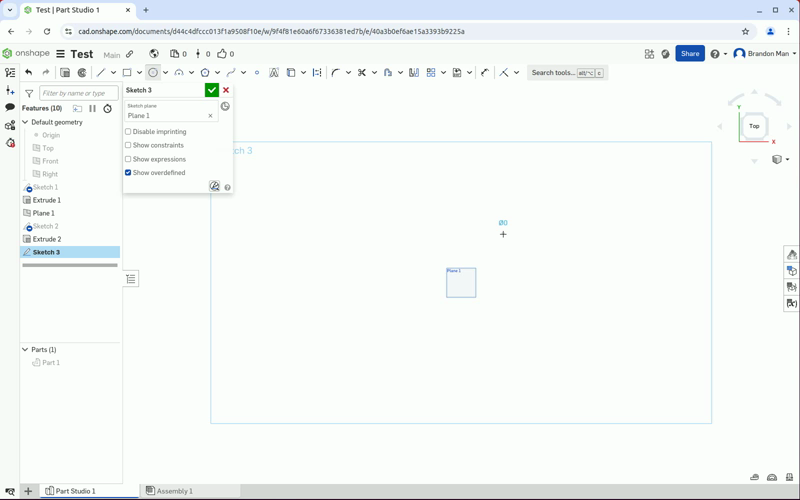
mouse_move(510, 233)
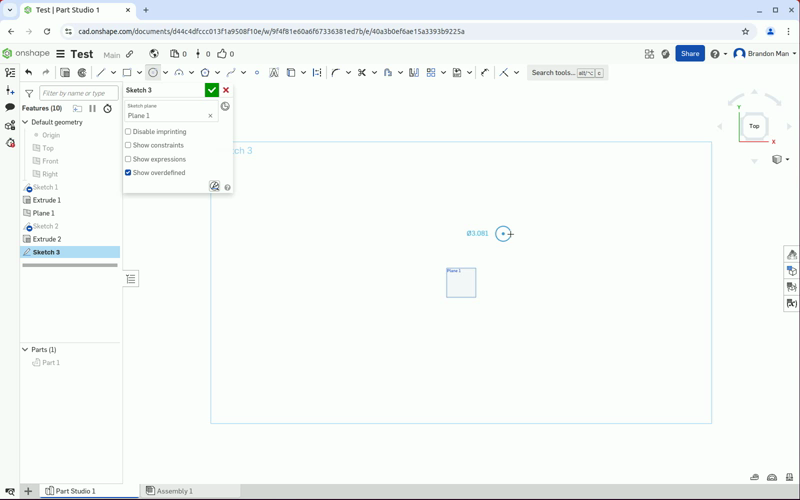
click(510, 233)
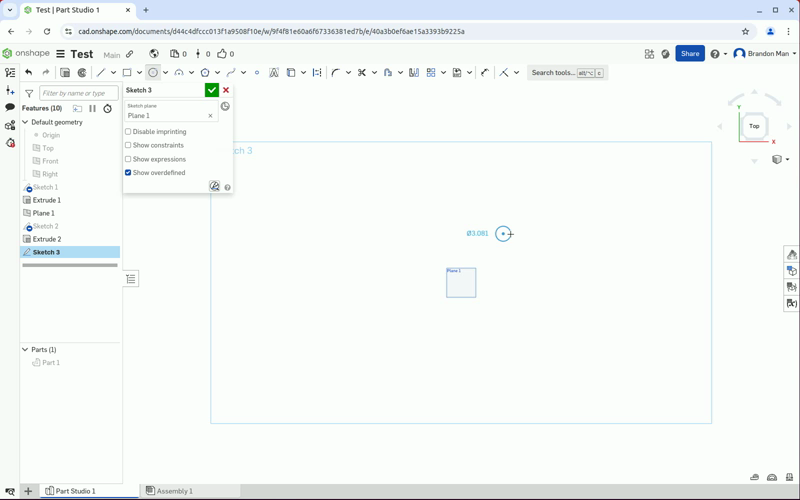
key(esc)
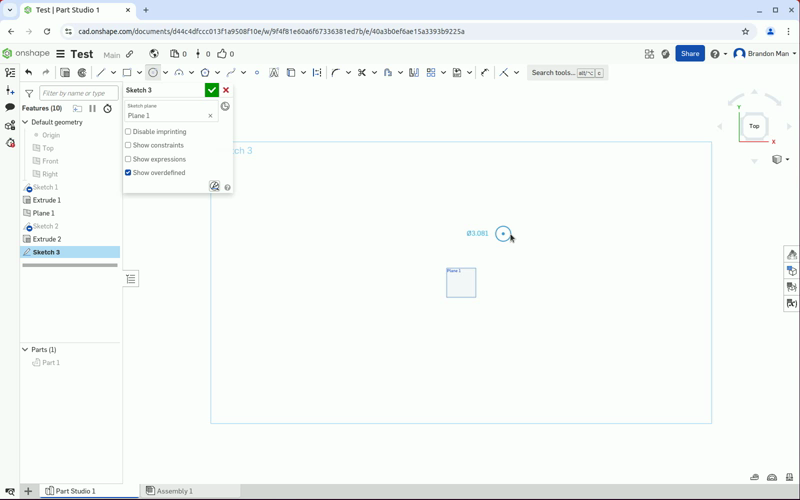
mouse_move(498, 228)
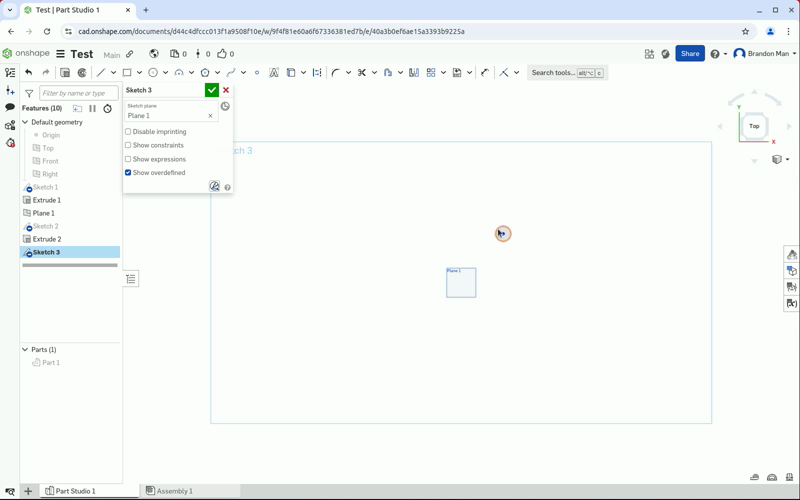
scroll(6)
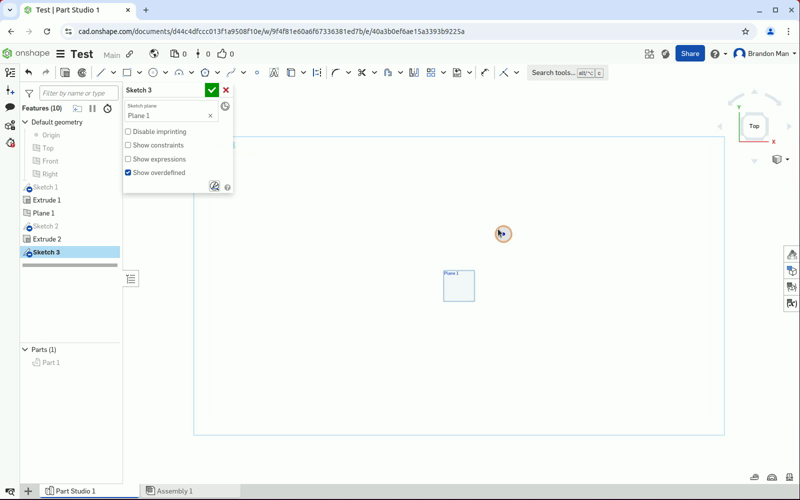
scroll(6)
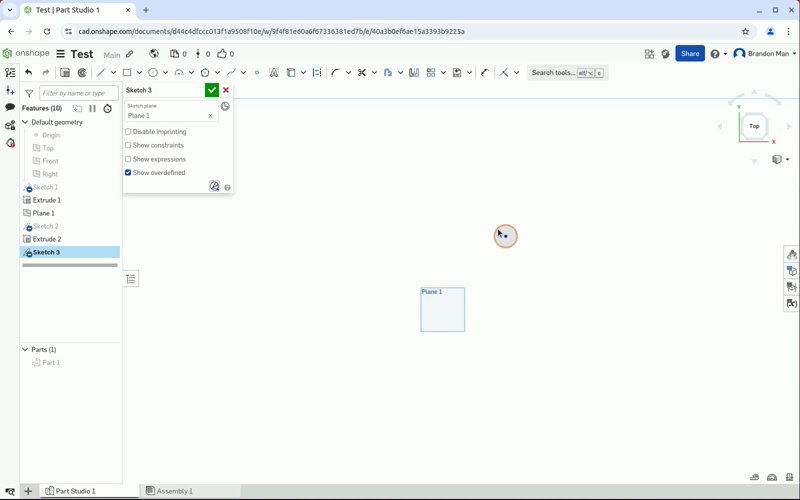
scroll(6)
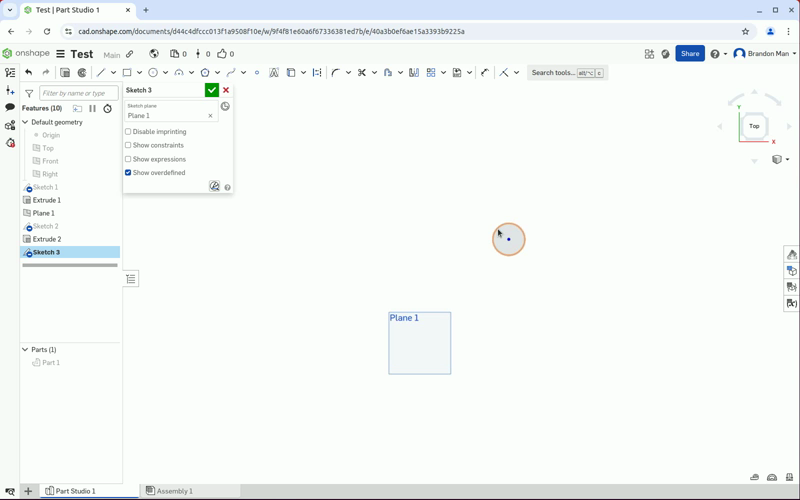
scroll(6)
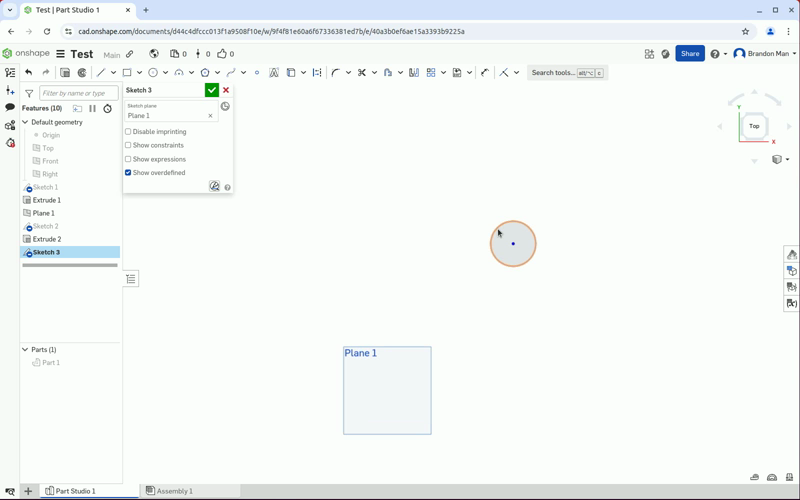
scroll(6)
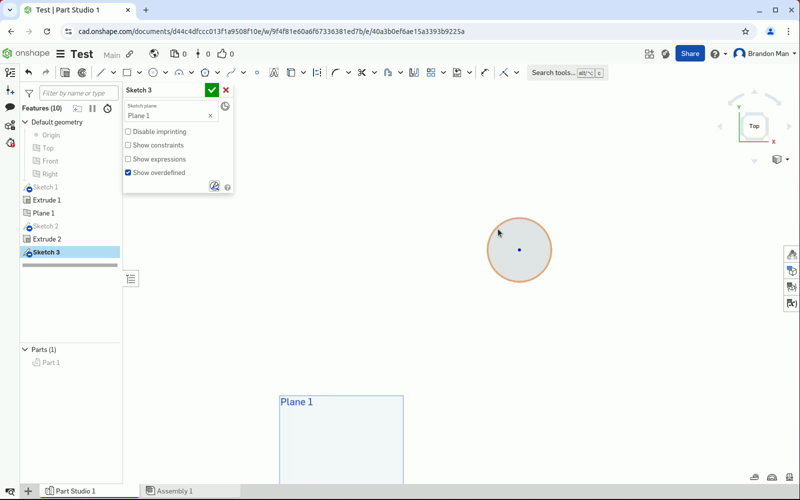
scroll(6)
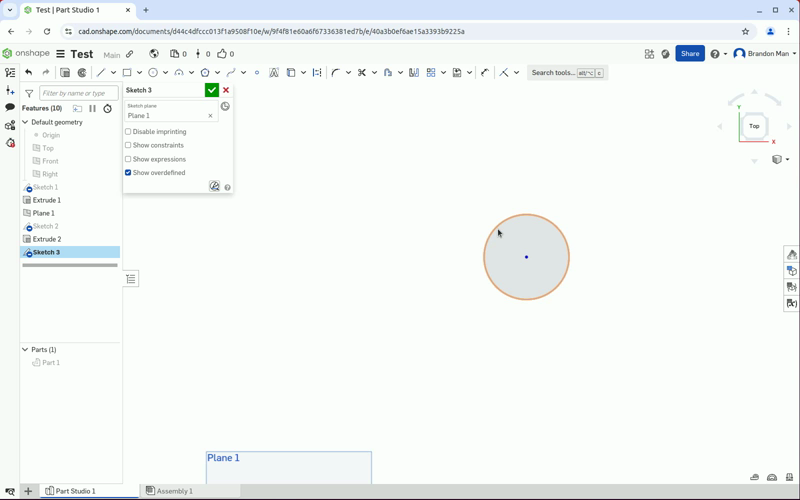
scroll(6)
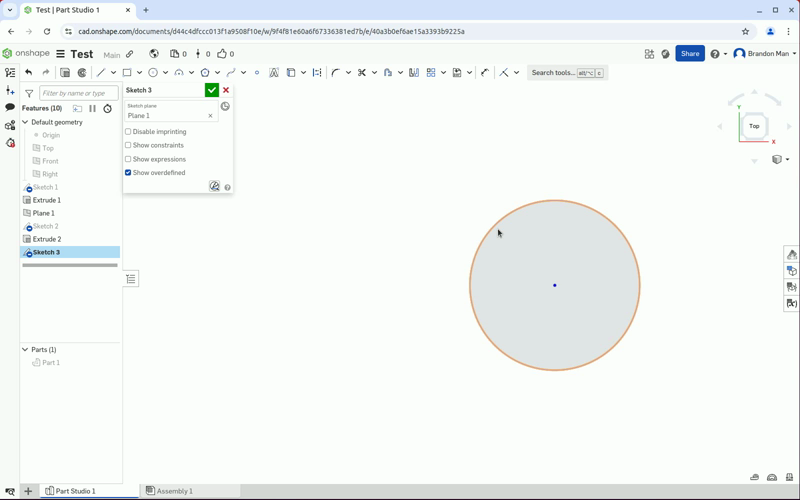
click(498, 228)
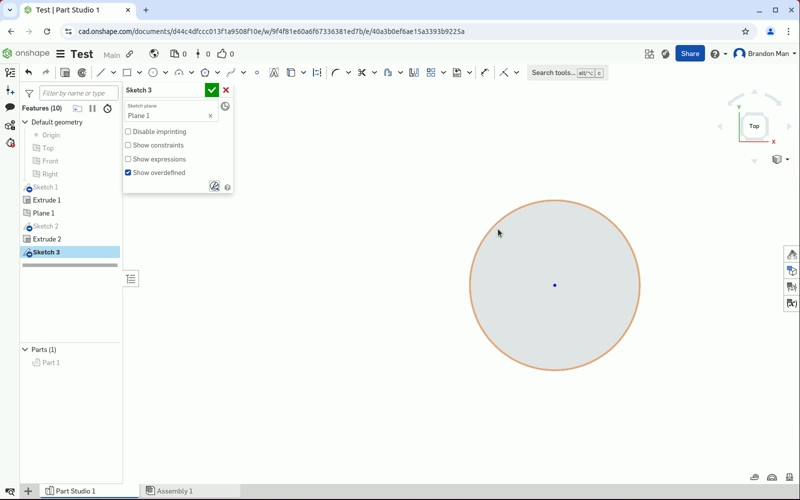
scroll(-6)
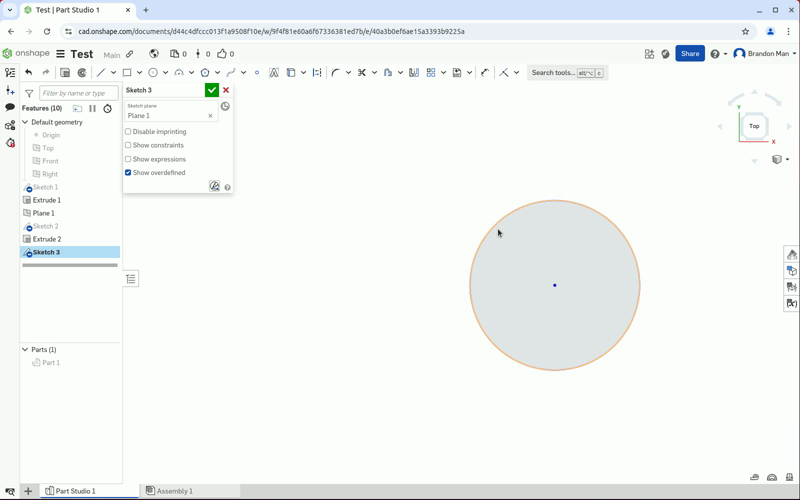
scroll(-6)
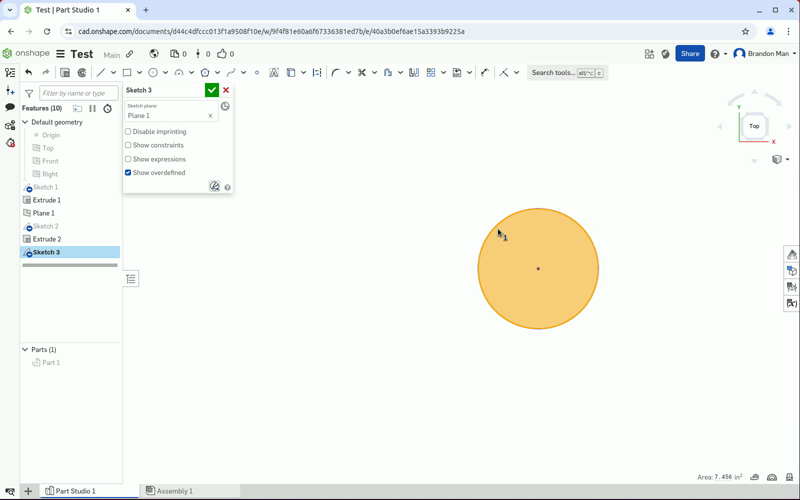
scroll(-6)
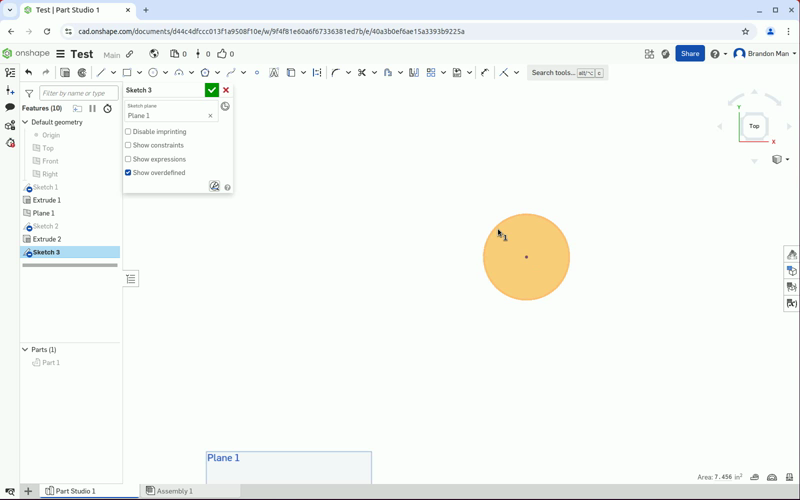
scroll(-6)
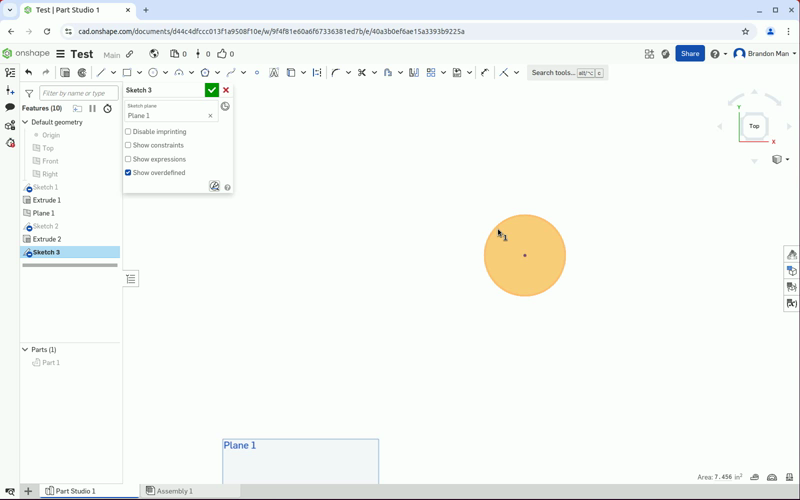
scroll(-6)
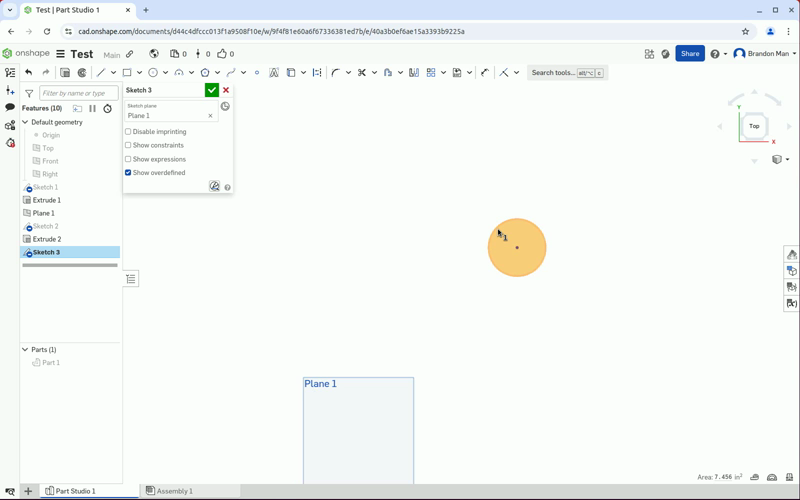
scroll(-6)
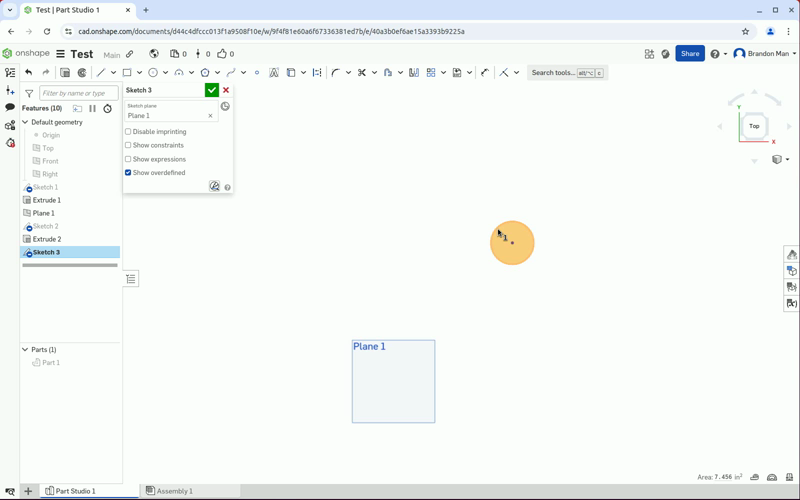
scroll(-6)
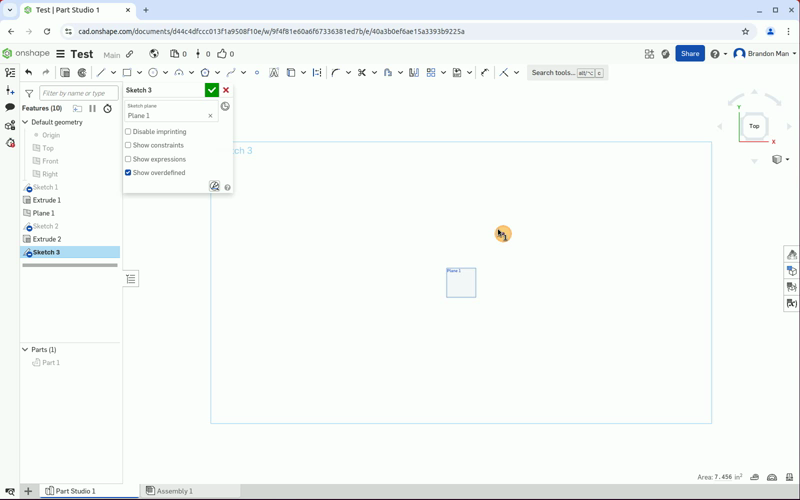
mouse_move(73, 352)
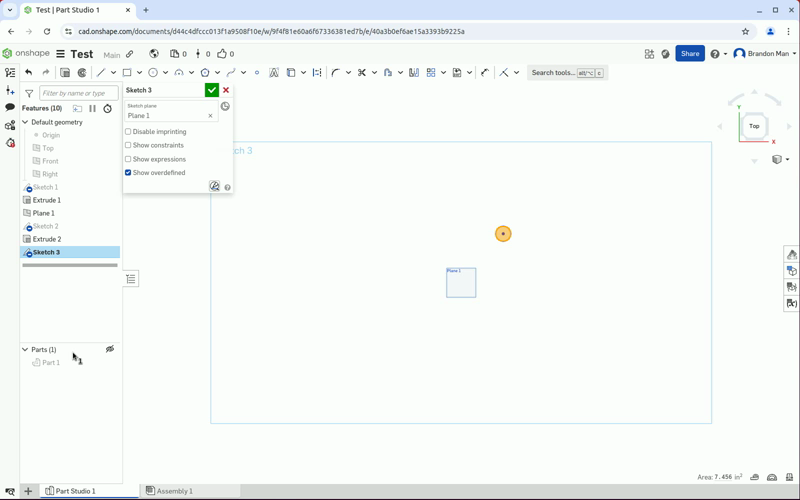
key(shift+y)
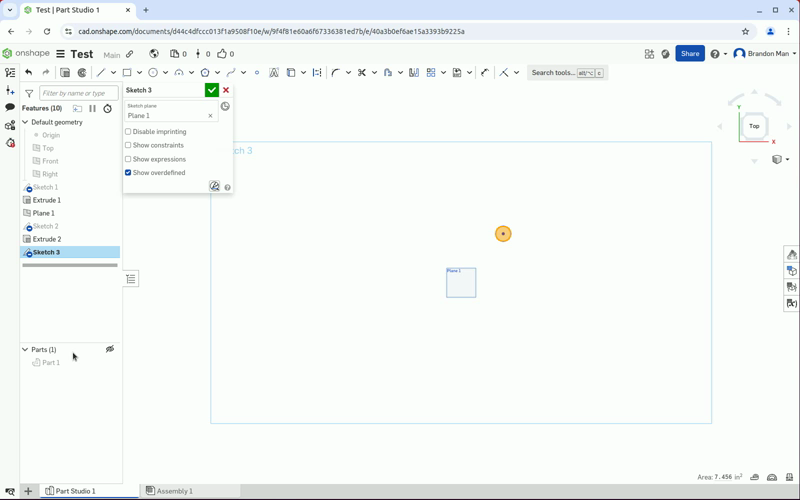
key(shift+e)
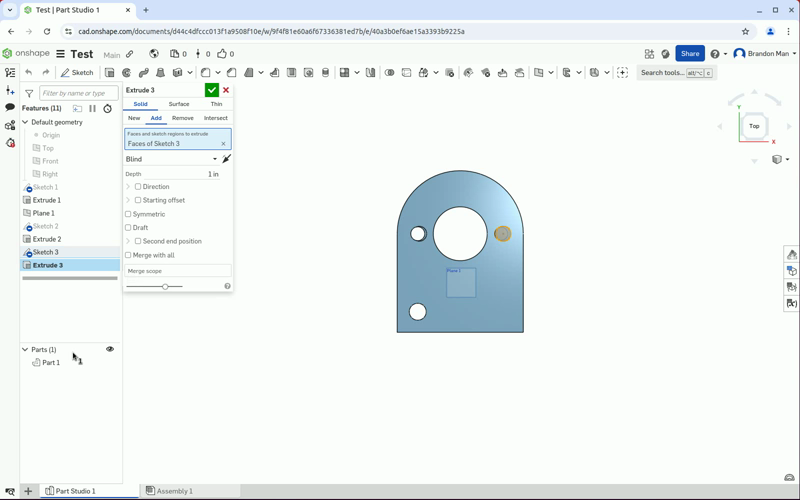
mouse_move(143, 106)
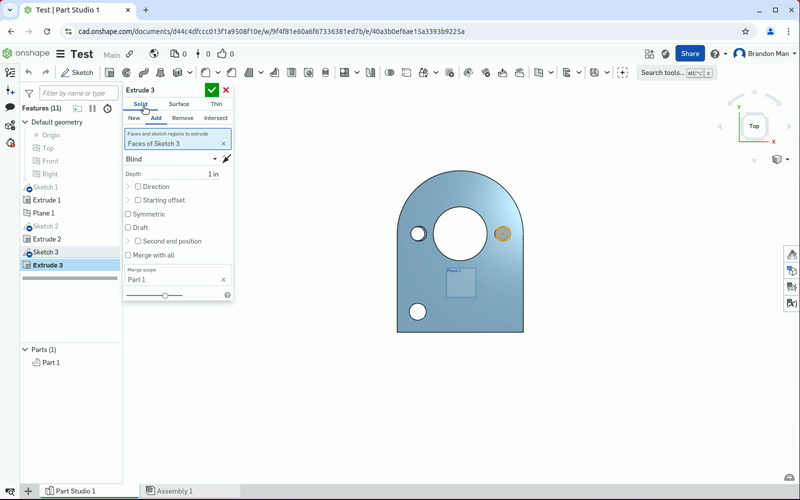
click(143, 106)
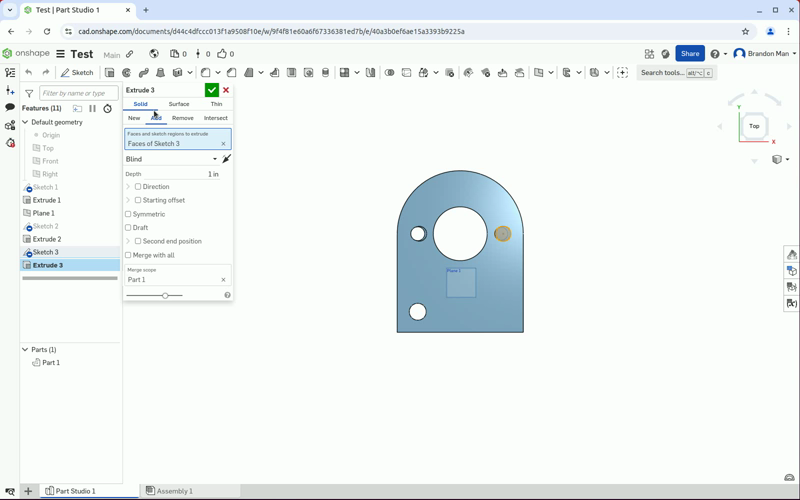
mouse_move(186, 120)
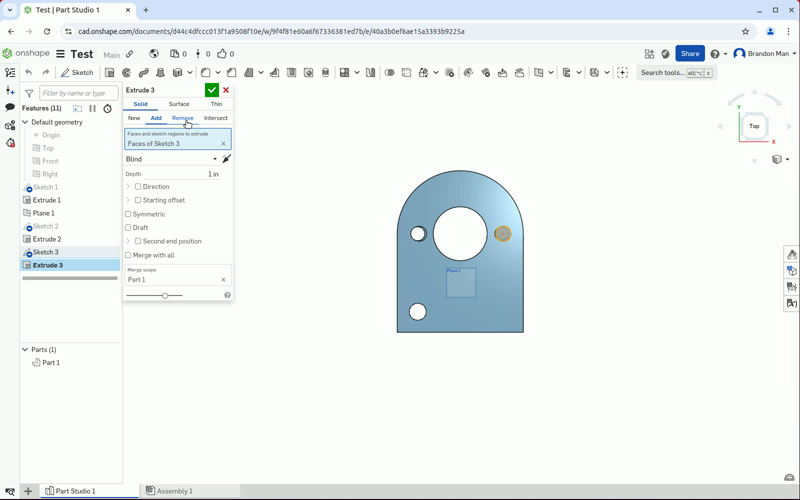
click(186, 120)
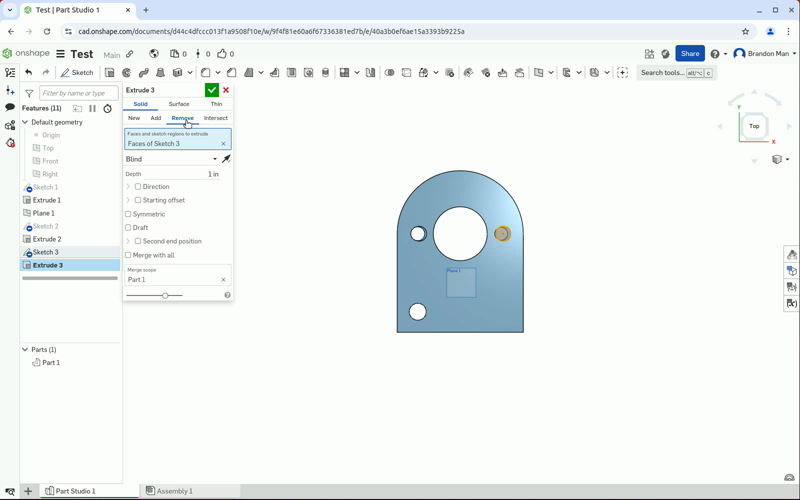
key(tab, 4)
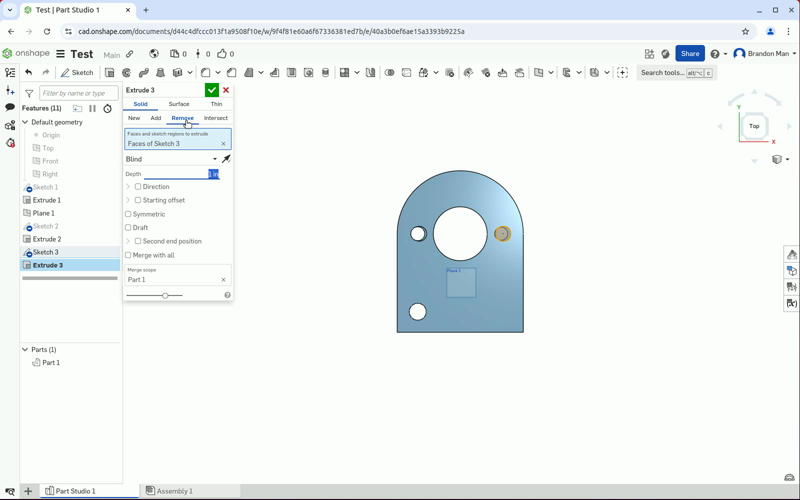
text(0.963)
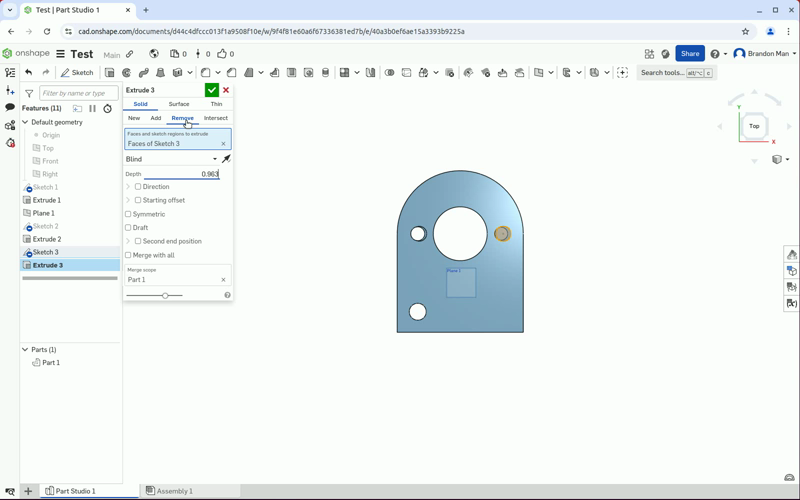
key(tab, 6)
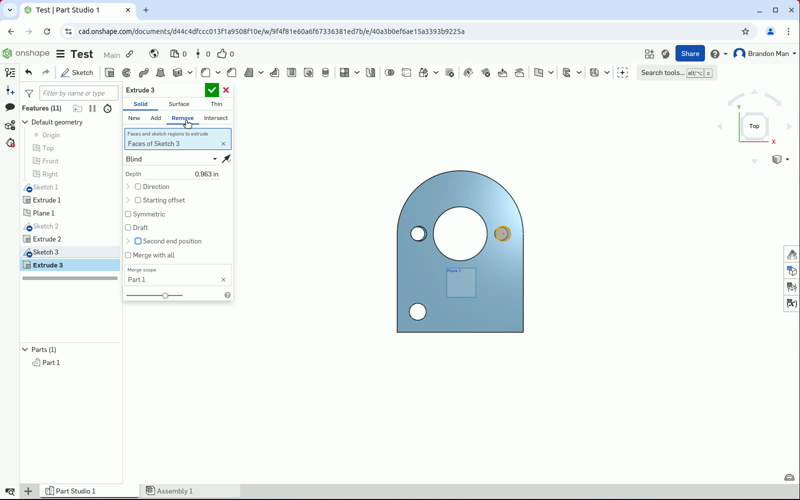
key(space)
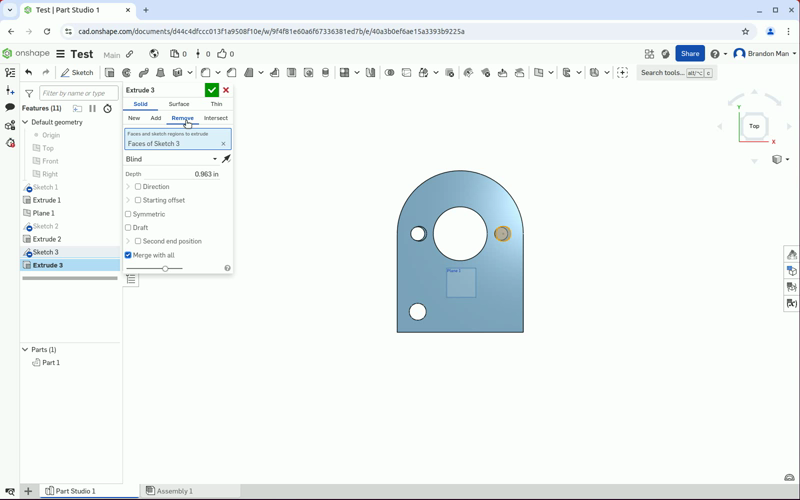
key(enter)
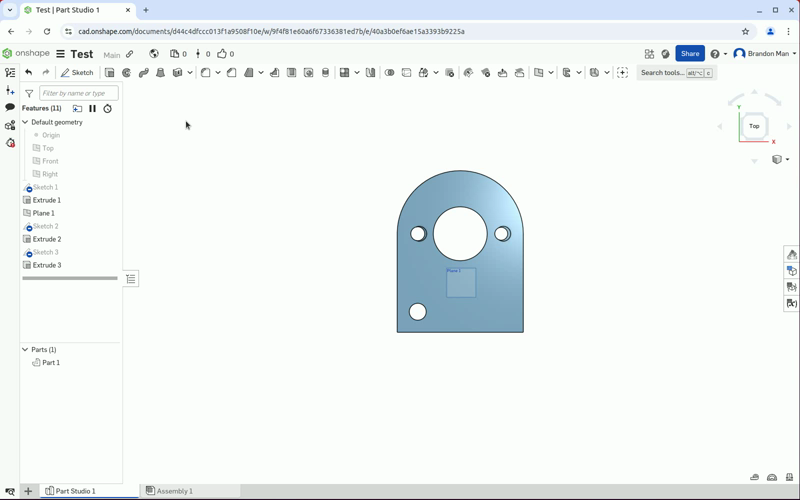
key(shift+h)
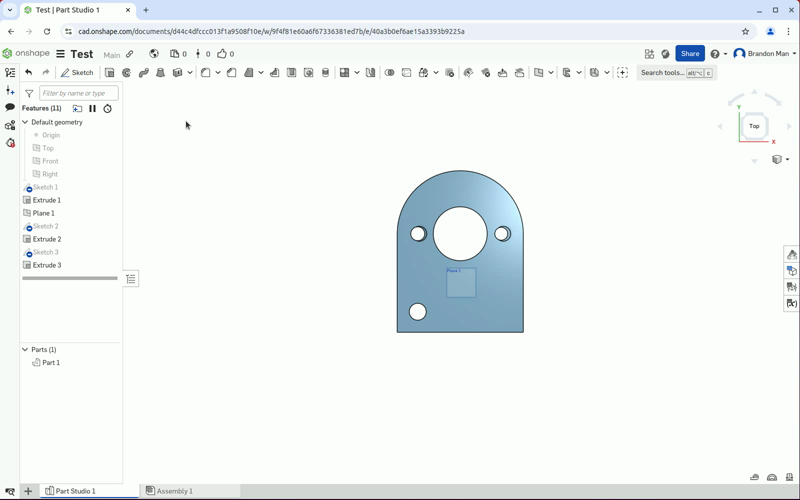
key(shift+h)
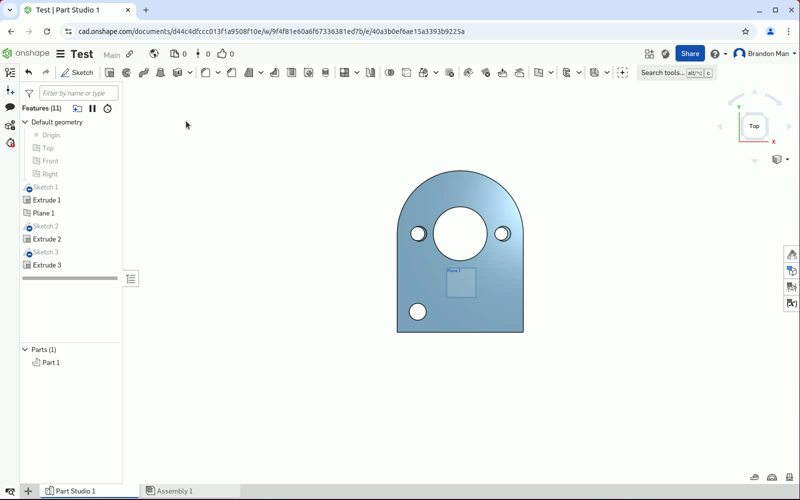
mouse_move(73, 189)
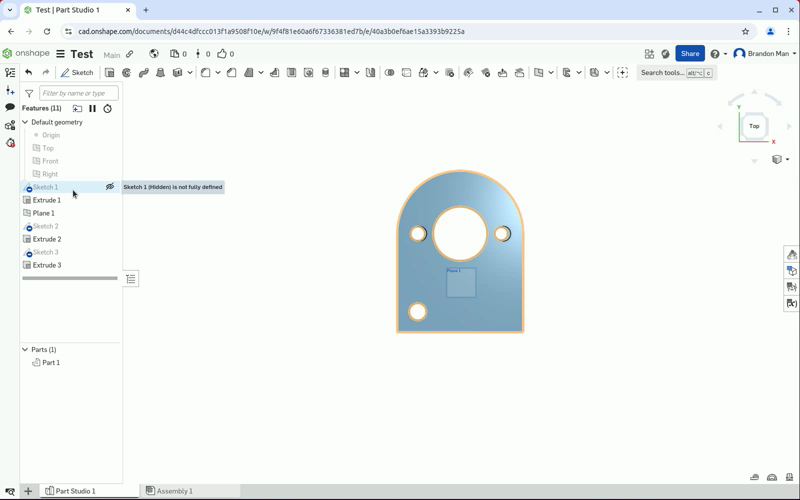
click(73, 189)
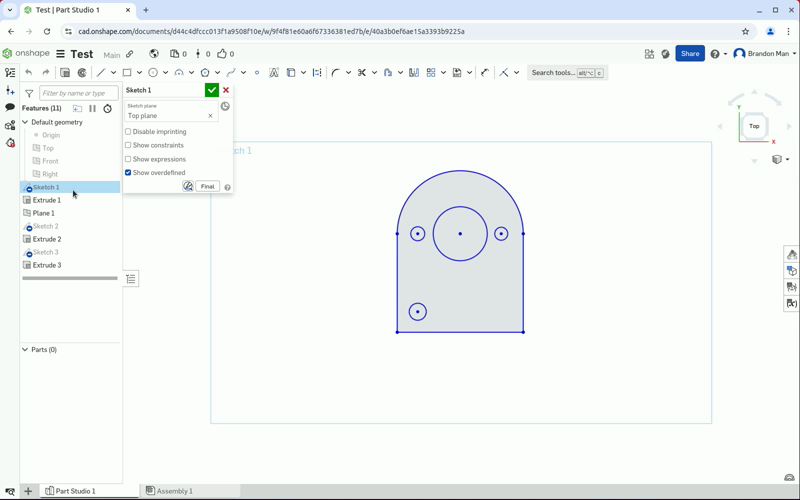
mouse_move(229, 92)
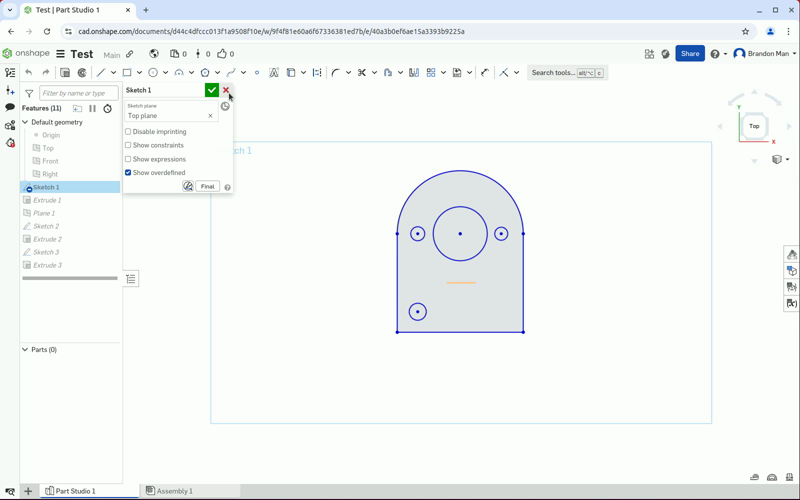
click(229, 92)
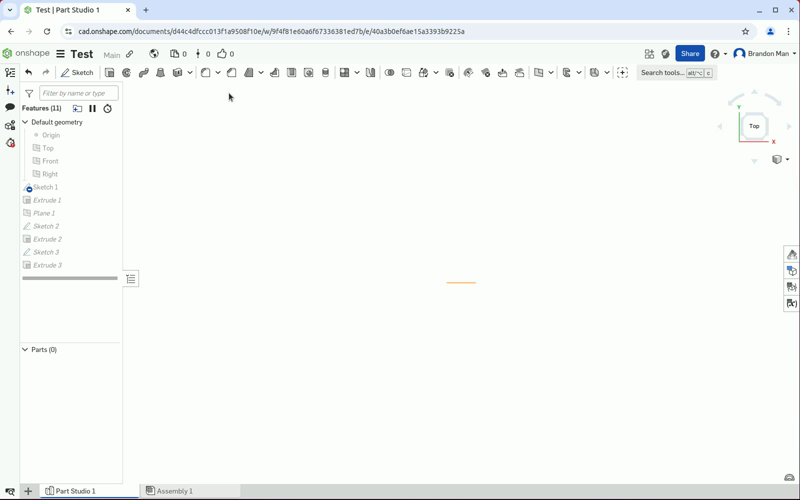
key(shift+s)
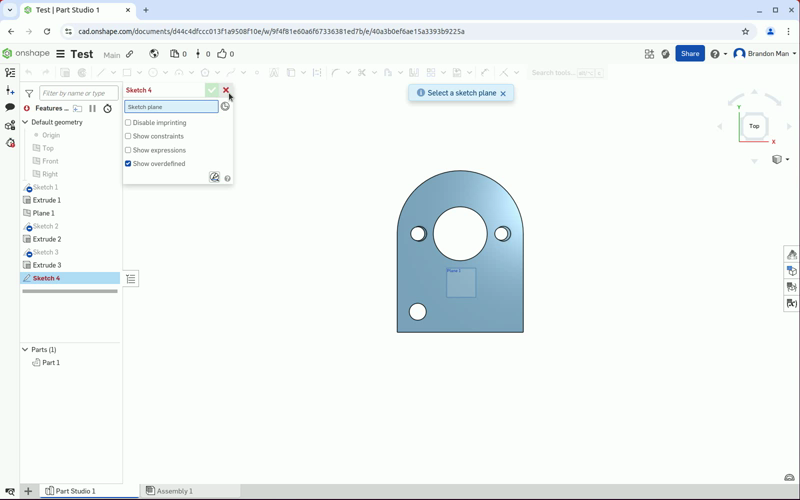
mouse_move(73, 215)
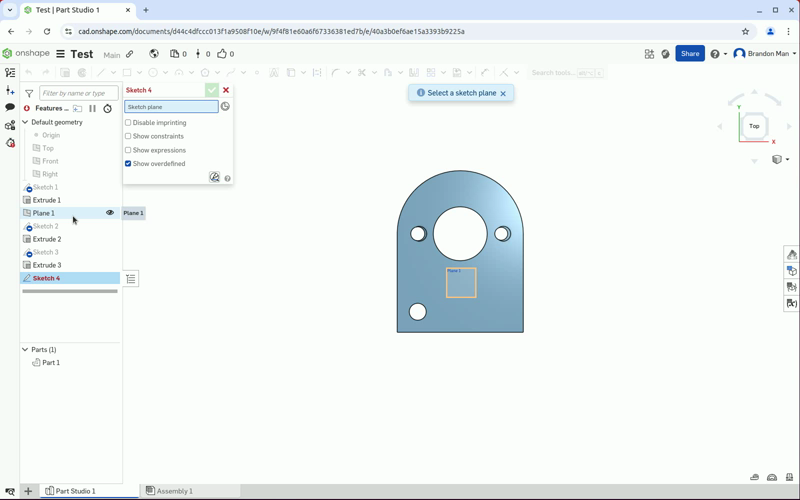
click(73, 215)
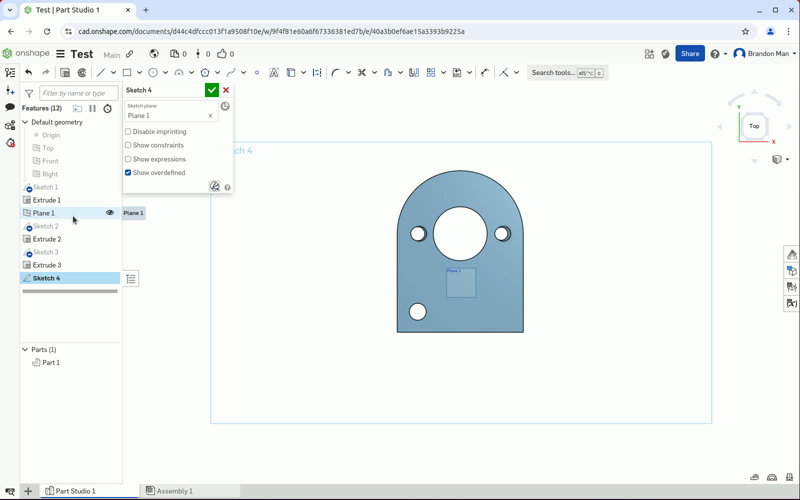
mouse_move(73, 352)
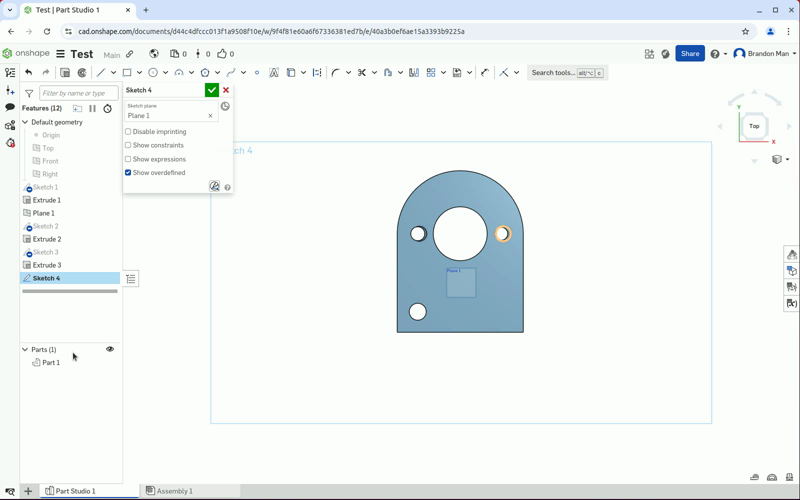
key(y)
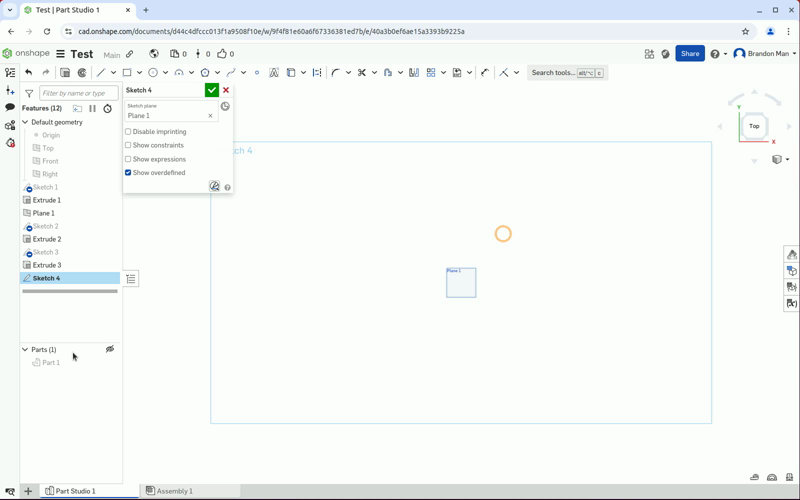
key(c)
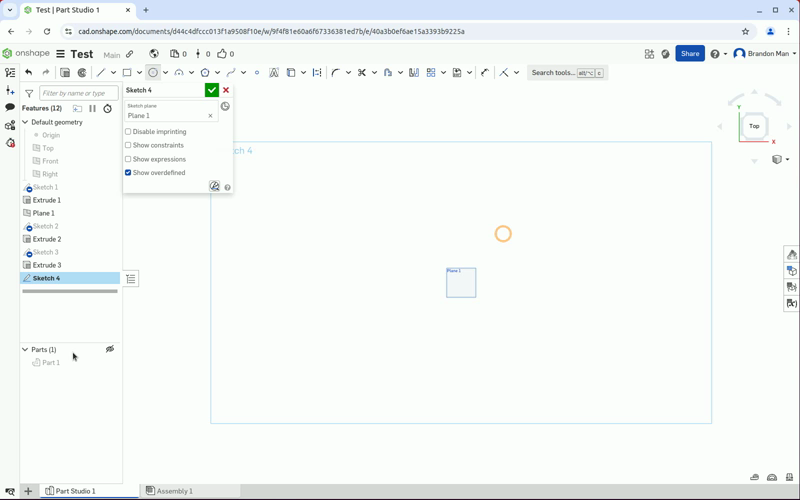
key_down(shift)
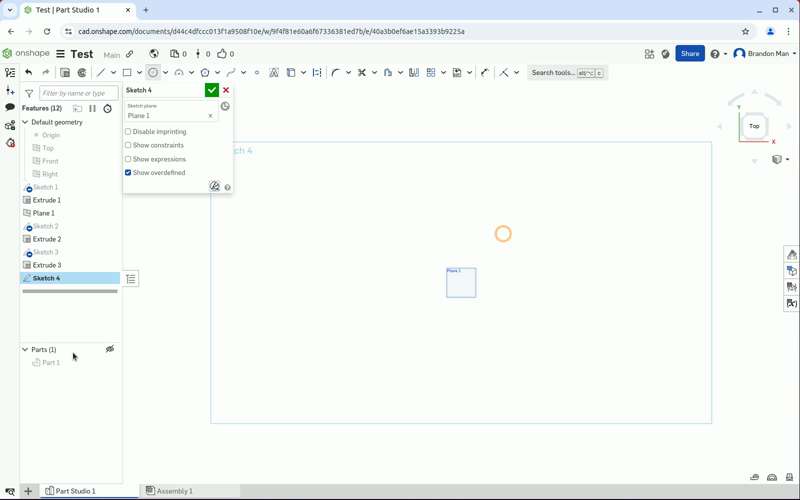
mouse_move(419, 233)
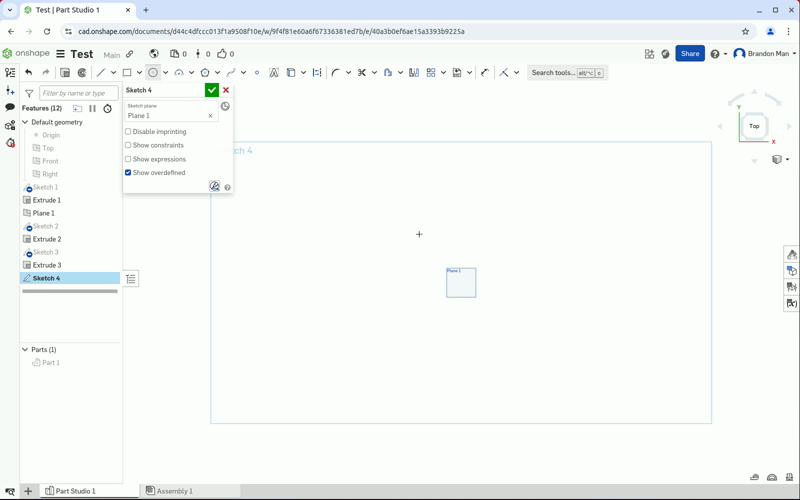
click(419, 233)
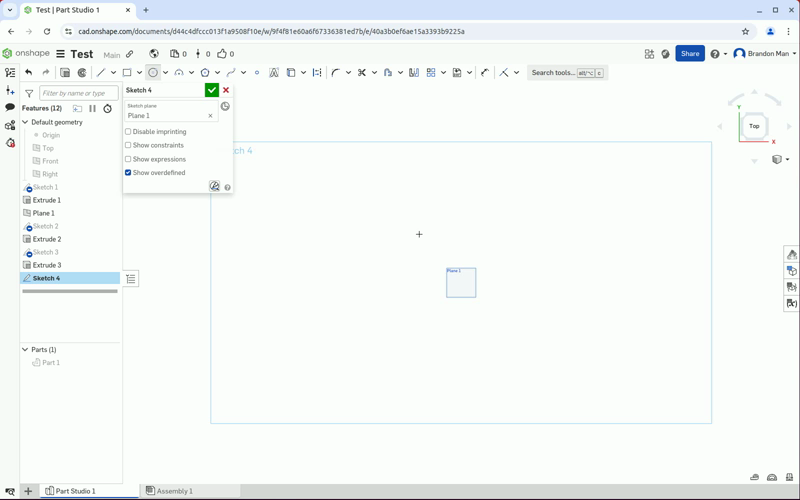
key_up(shift)
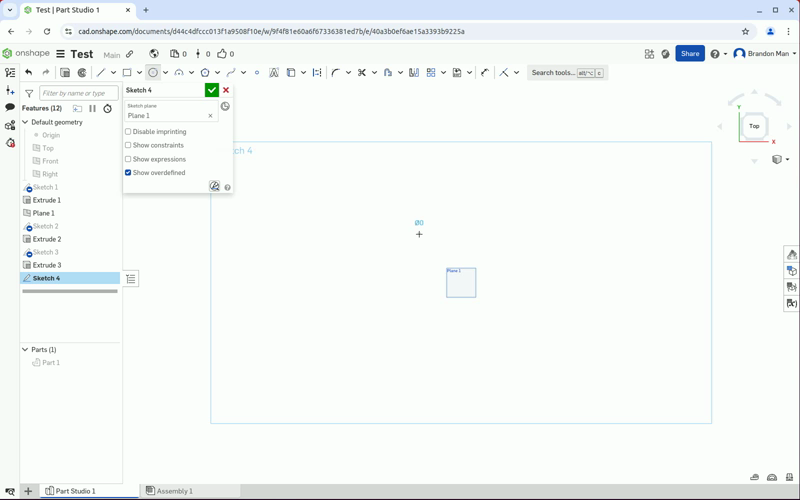
mouse_move(431, 233)
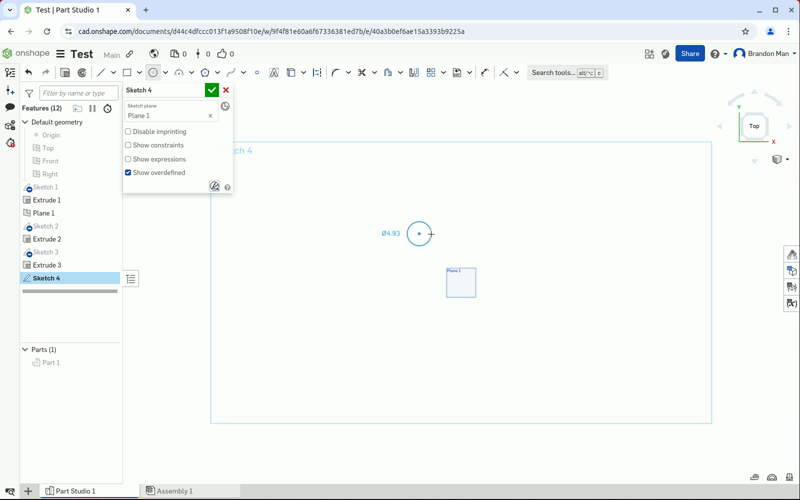
click(431, 233)
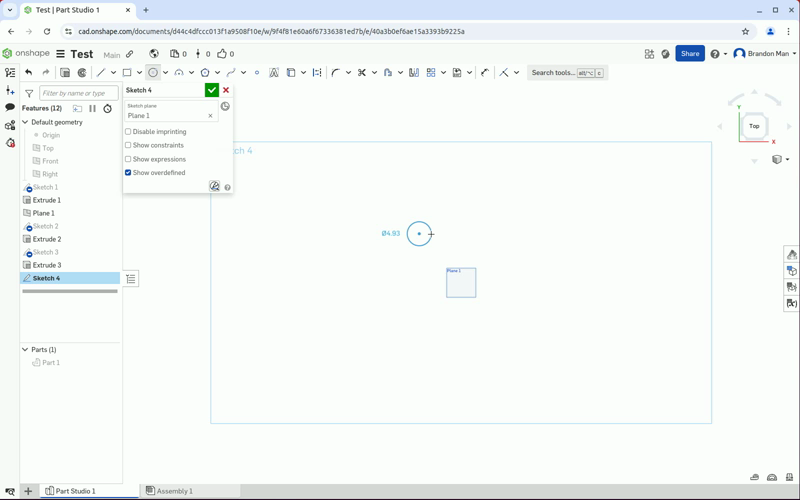
key(esc)
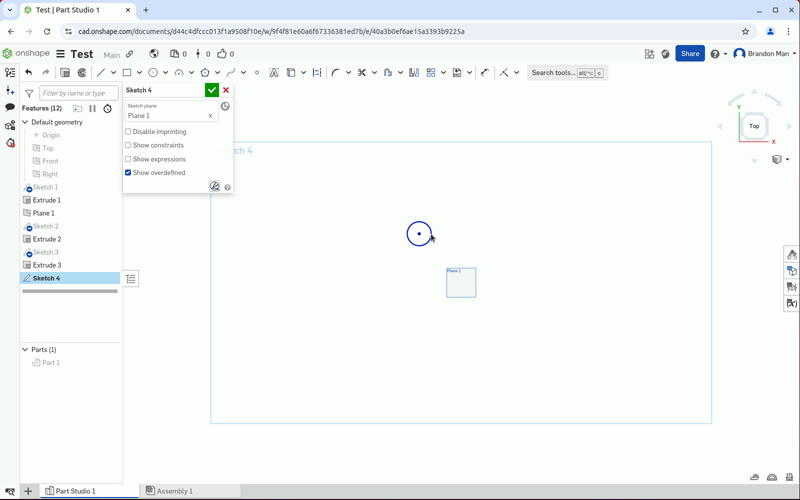
key(c)
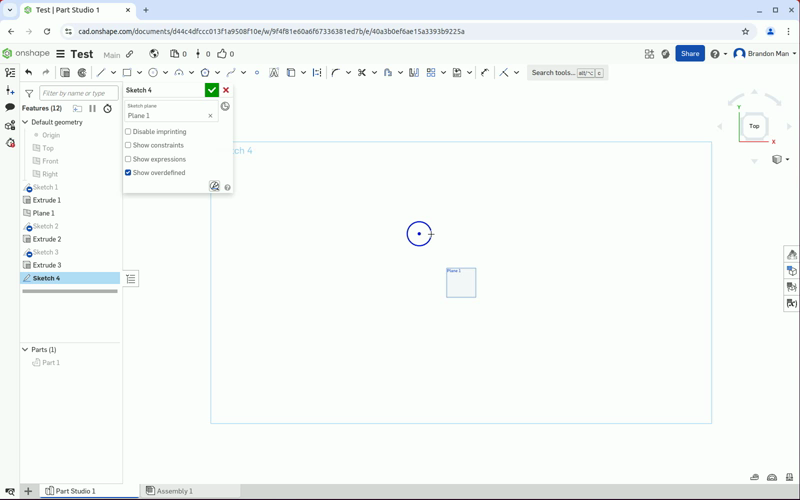
key_down(shift)
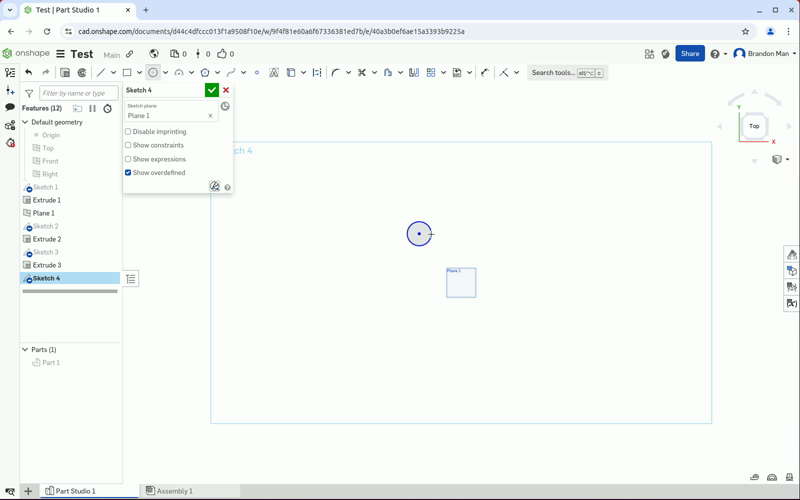
mouse_move(419, 233)
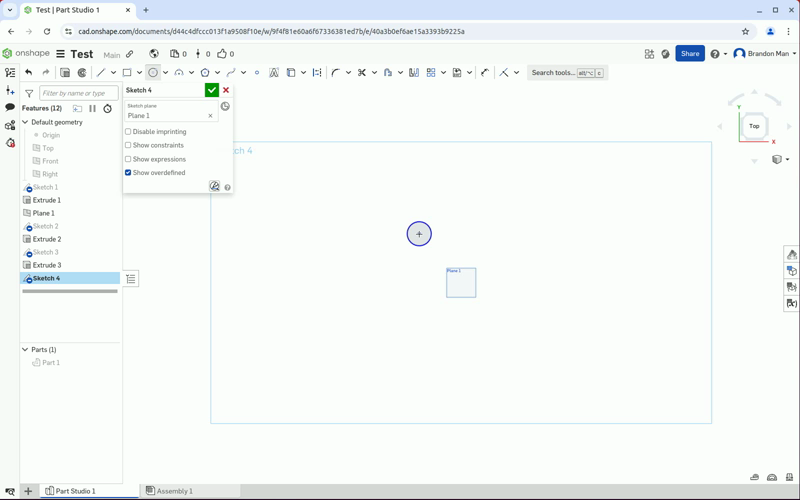
click(419, 233)
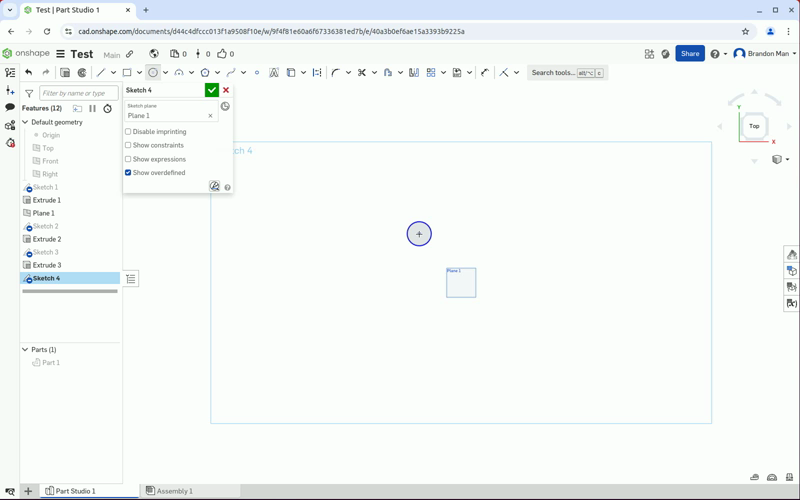
key_up(shift)
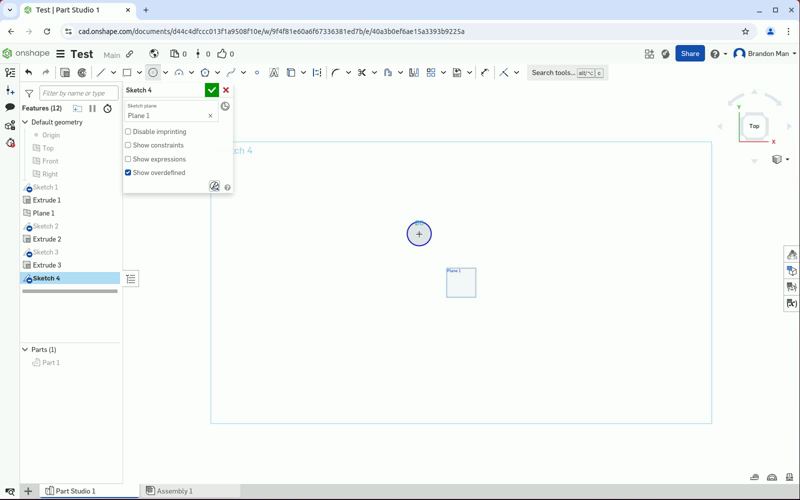
mouse_move(426, 233)
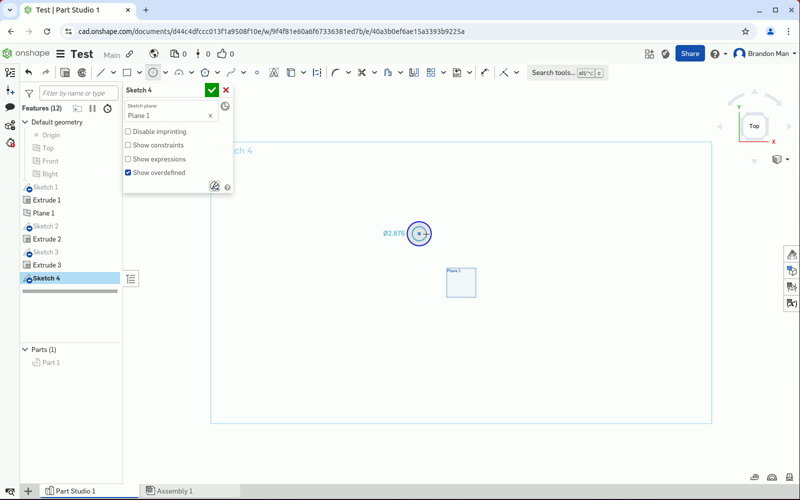
click(426, 233)
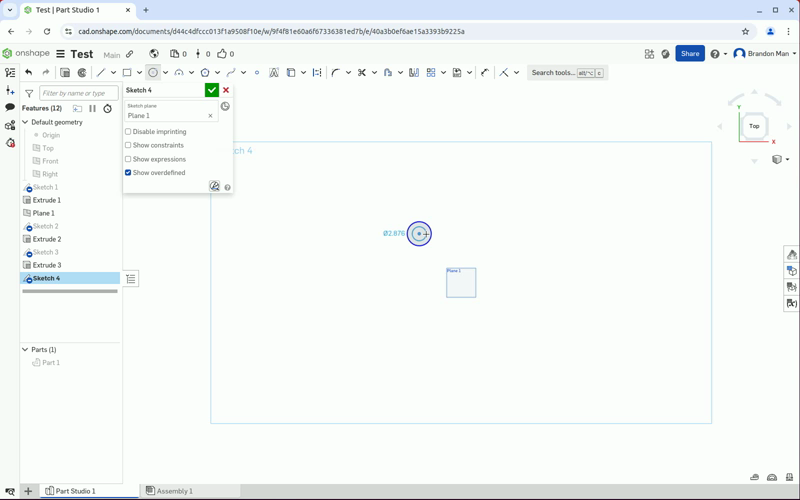
key(esc)
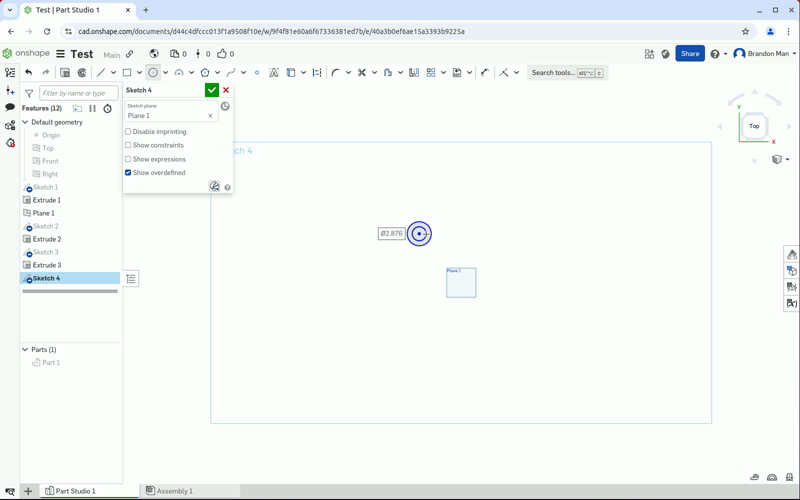
mouse_move(427, 233)
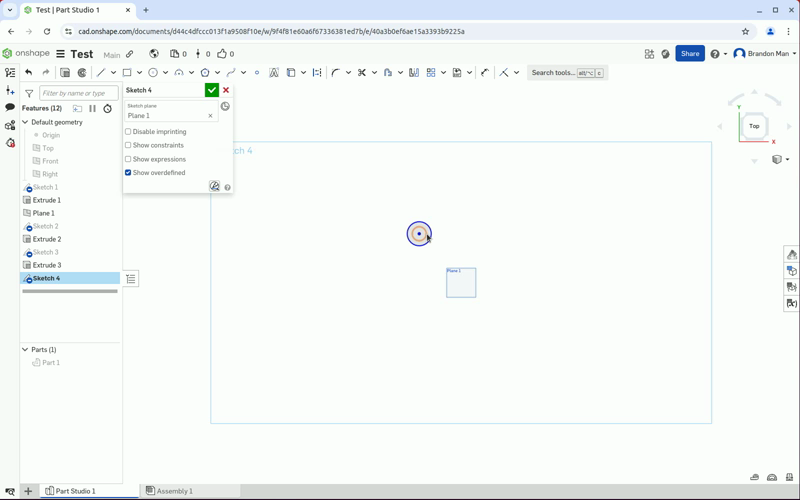
scroll(6)
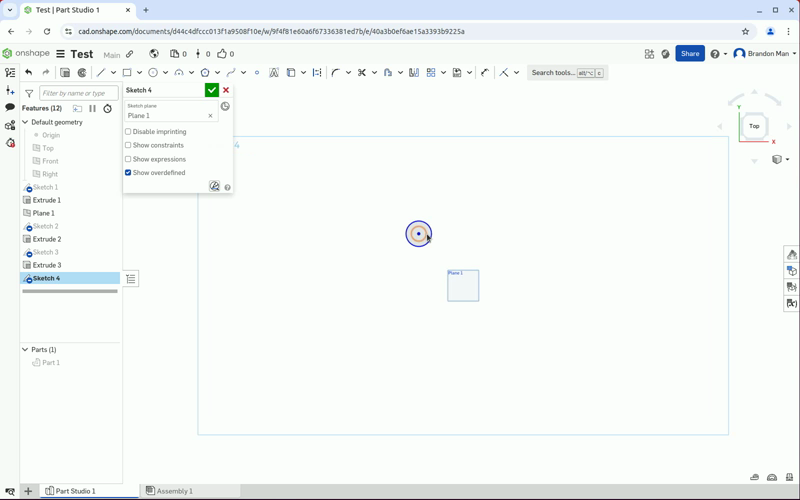
scroll(6)
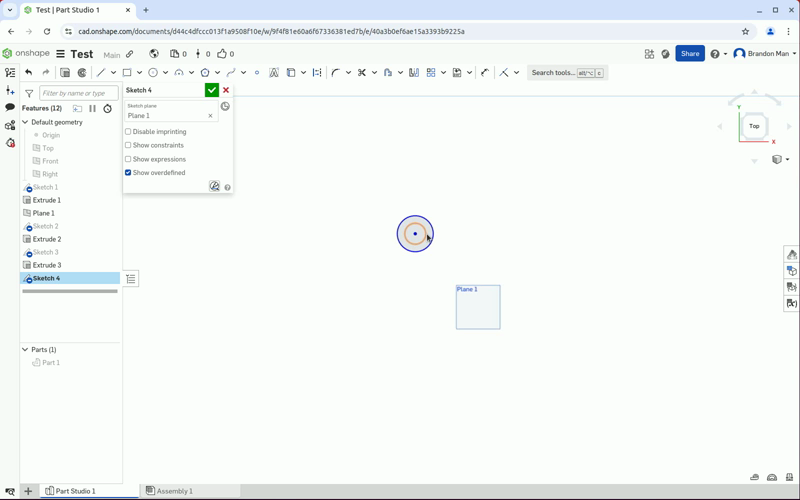
scroll(6)
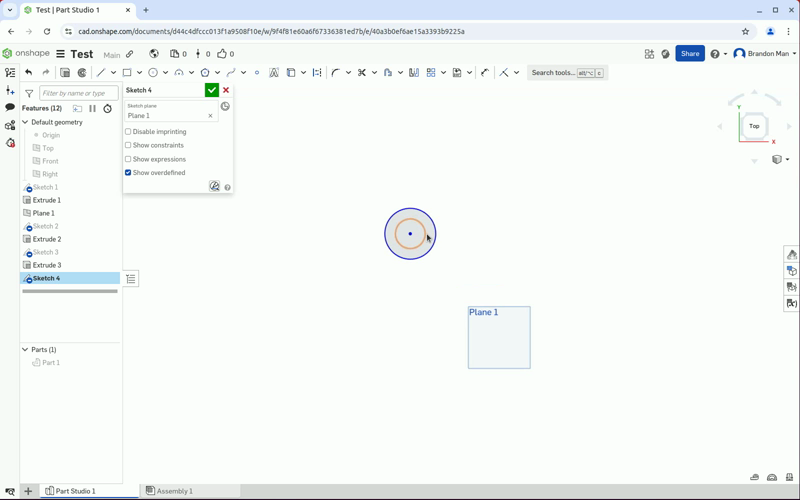
scroll(6)
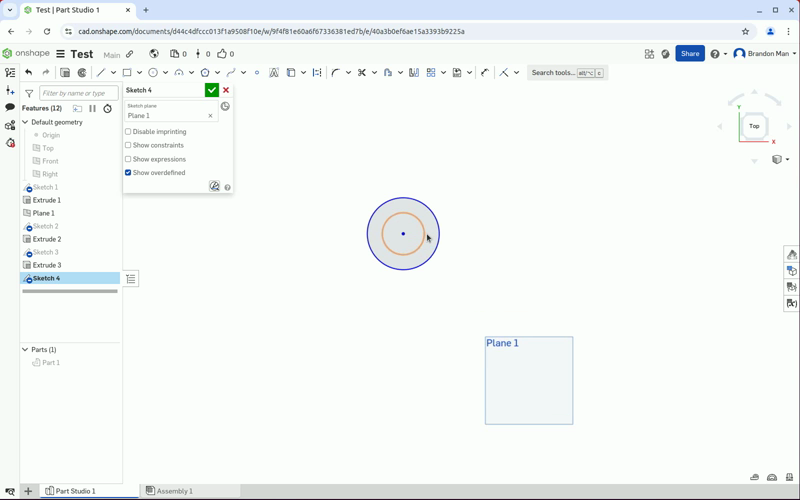
scroll(6)
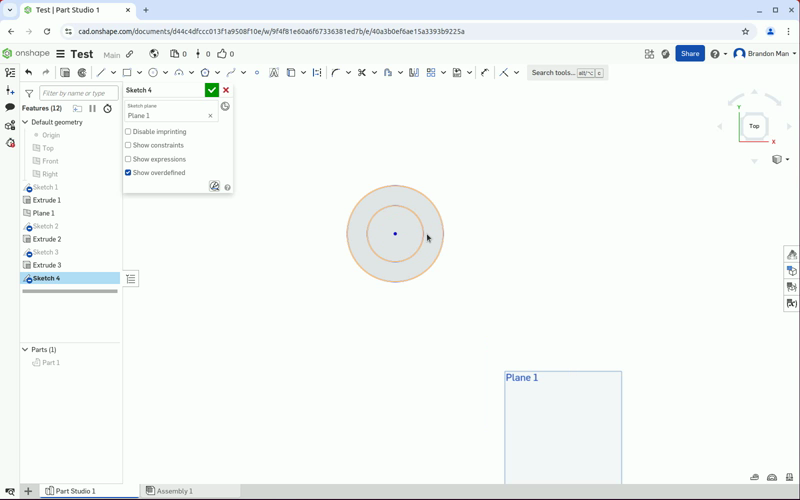
scroll(6)
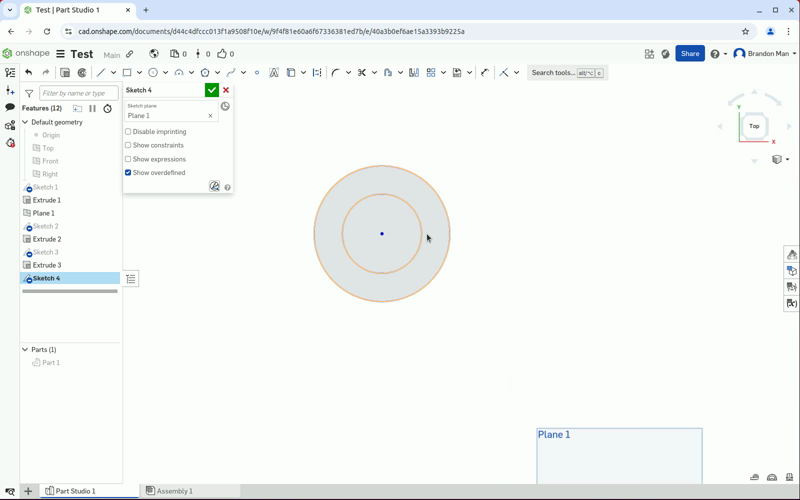
scroll(6)
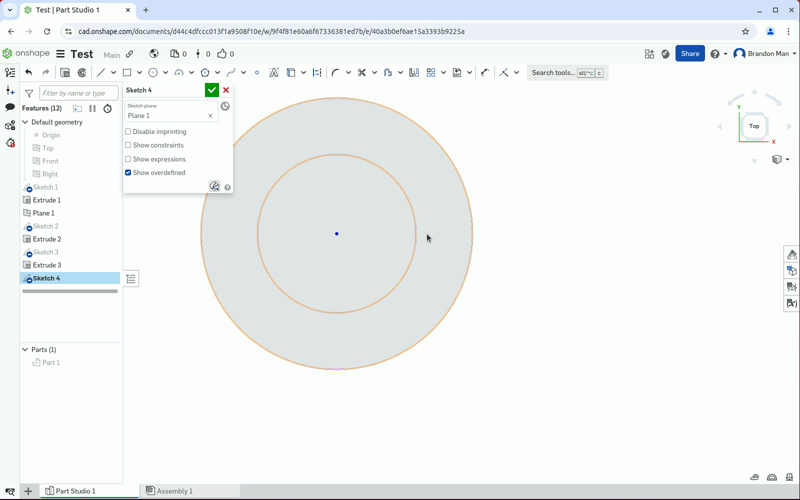
click(427, 233)
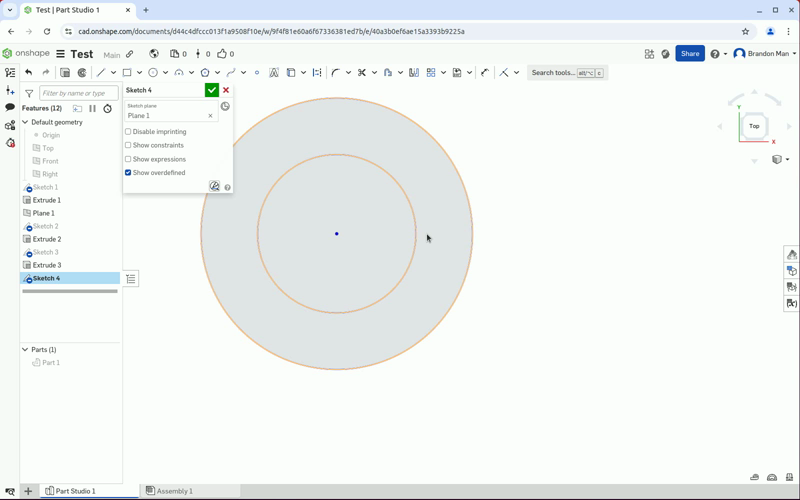
scroll(-6)
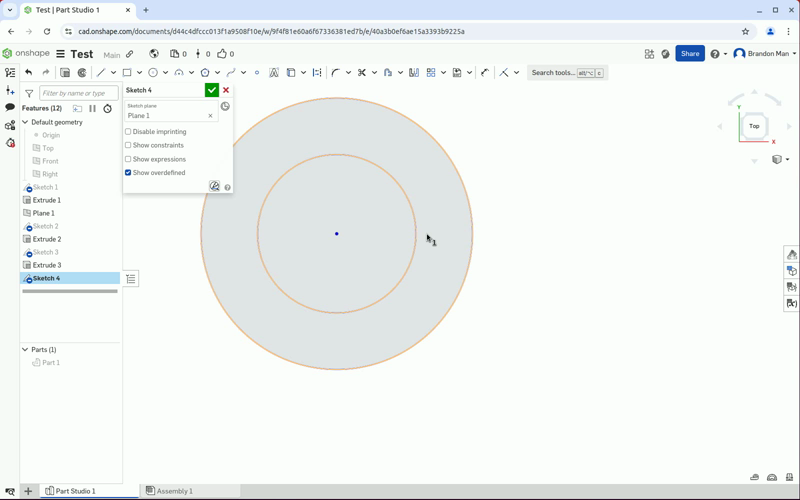
scroll(-6)
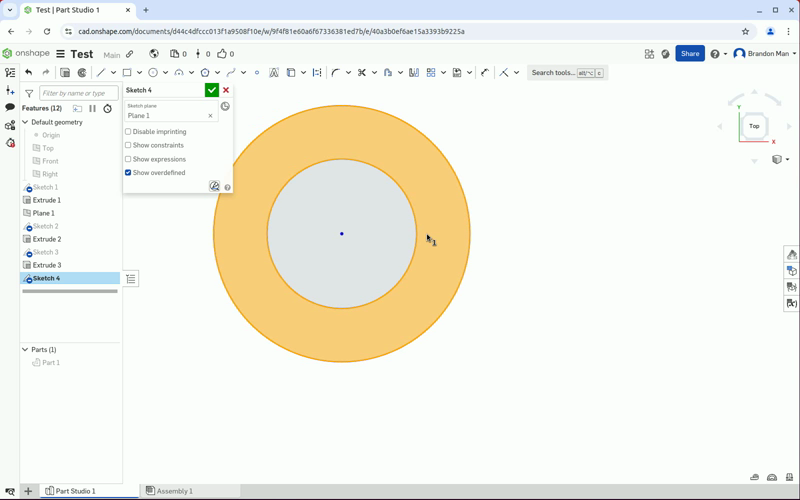
scroll(-6)
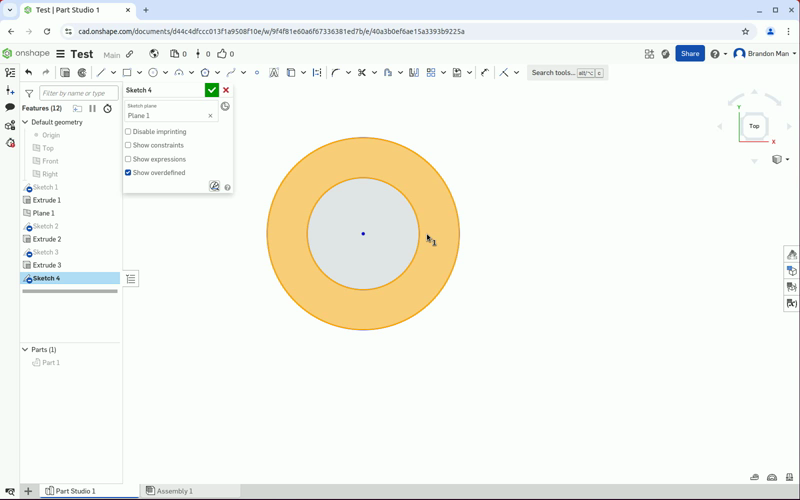
scroll(-6)
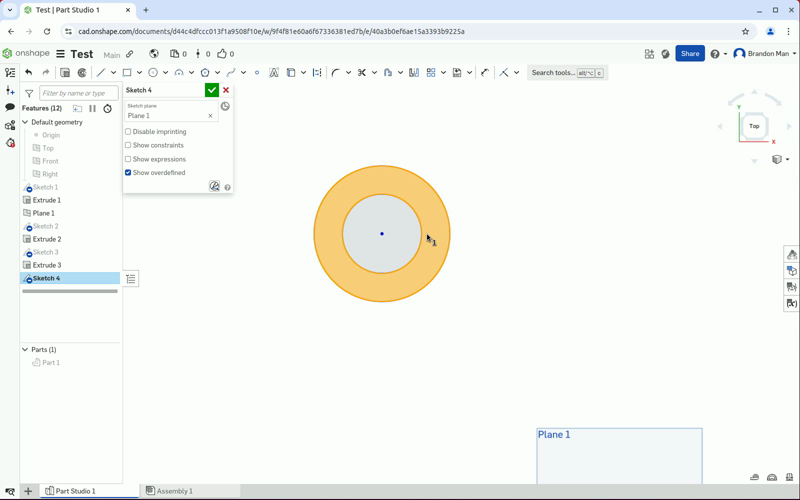
scroll(-6)
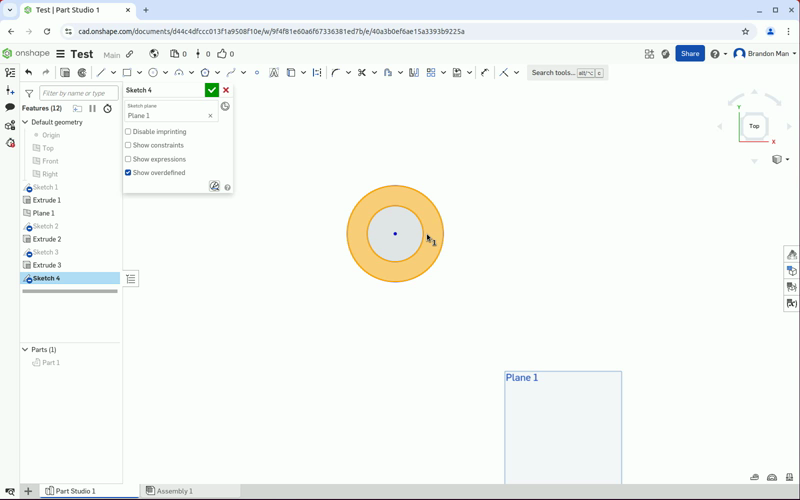
scroll(-6)
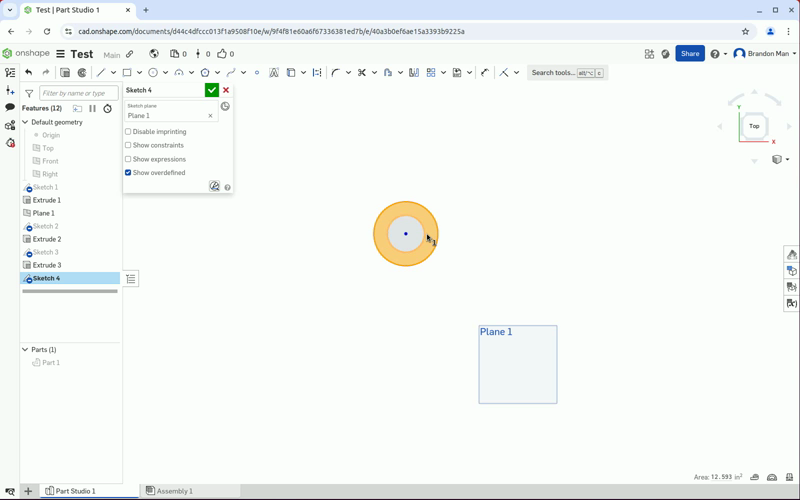
scroll(-6)
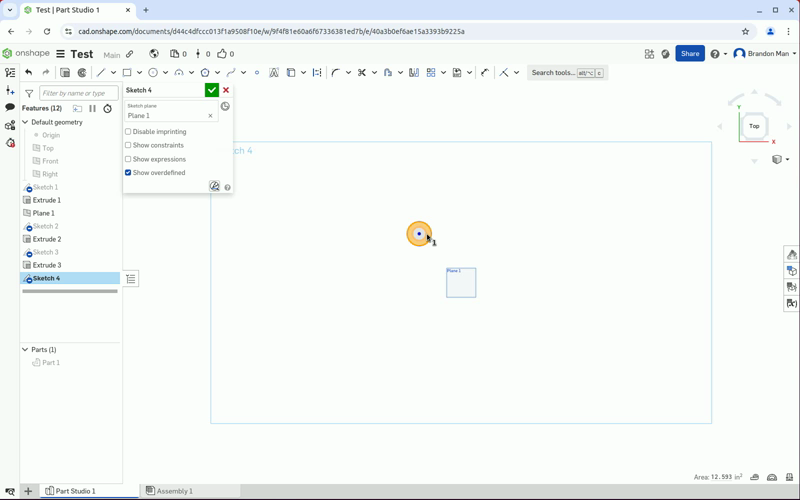
mouse_move(73, 352)
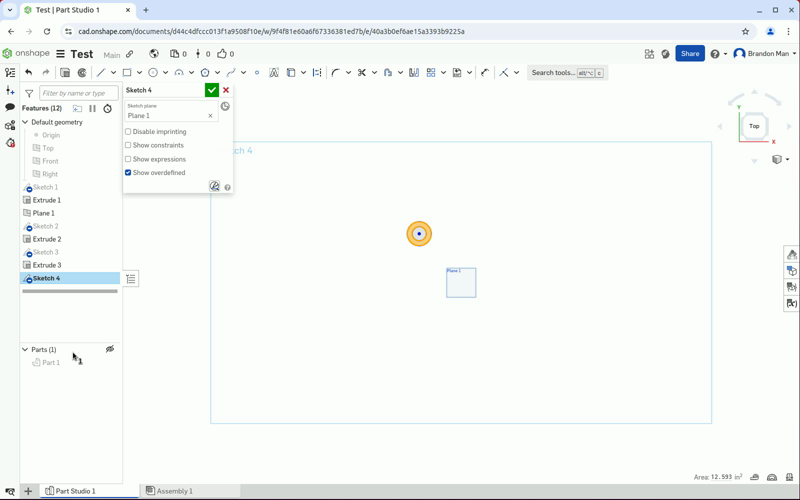
key(shift+y)
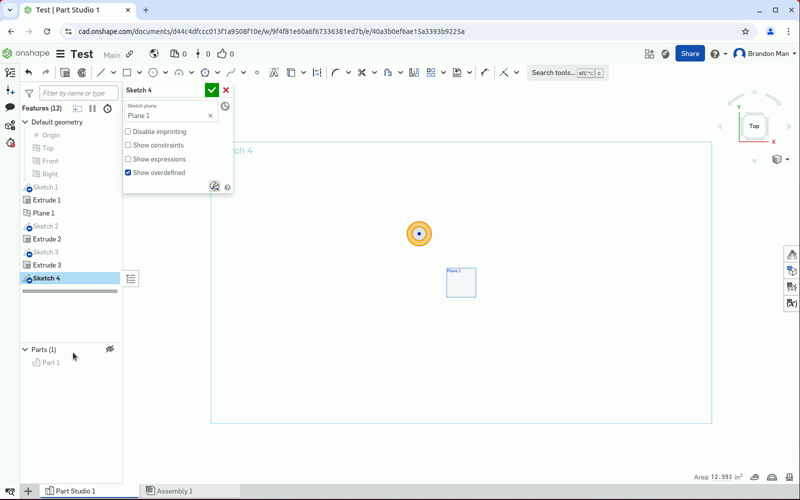
key(shift+e)
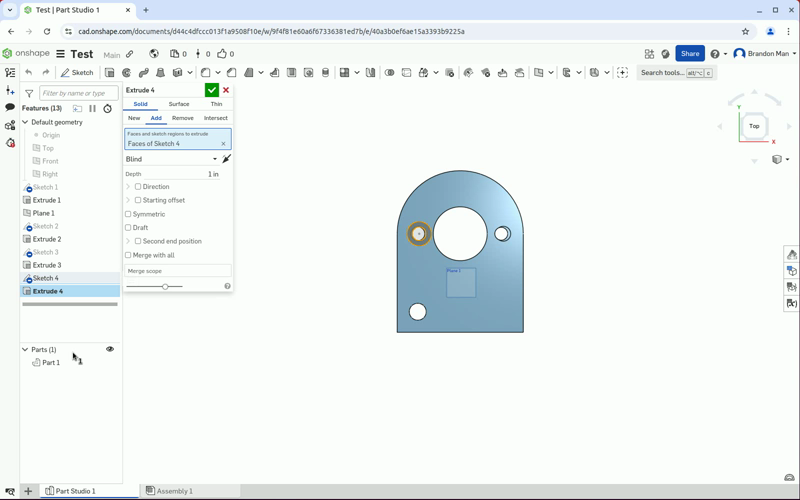
mouse_move(143, 106)
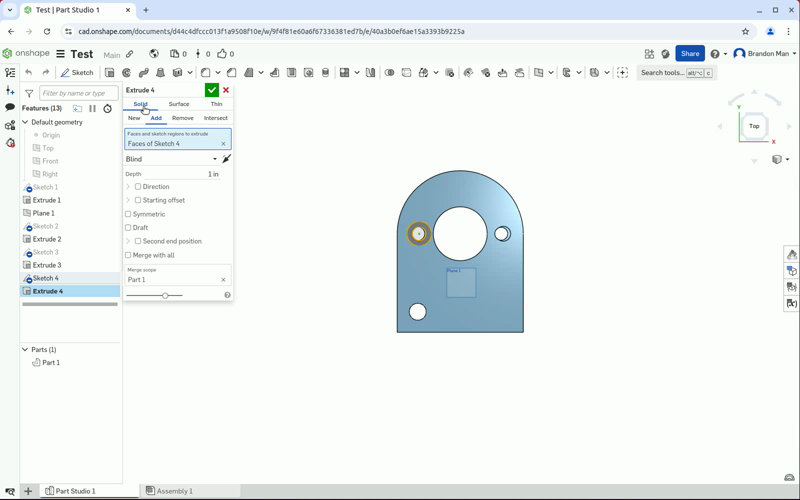
click(143, 106)
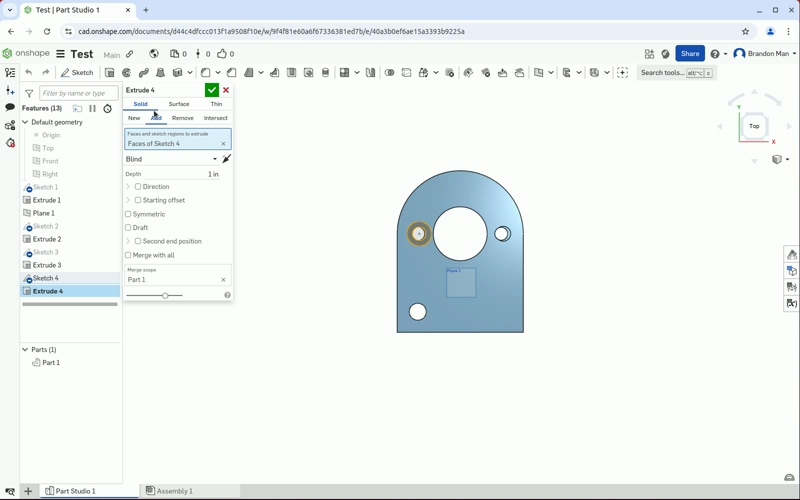
mouse_move(186, 120)
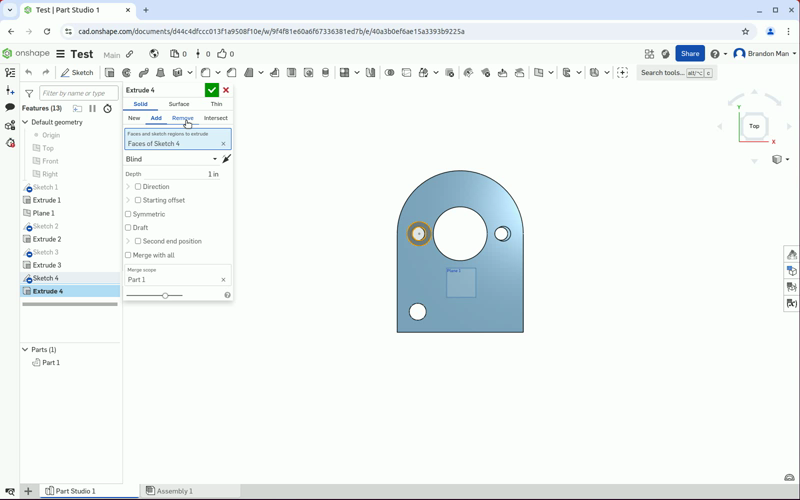
click(186, 120)
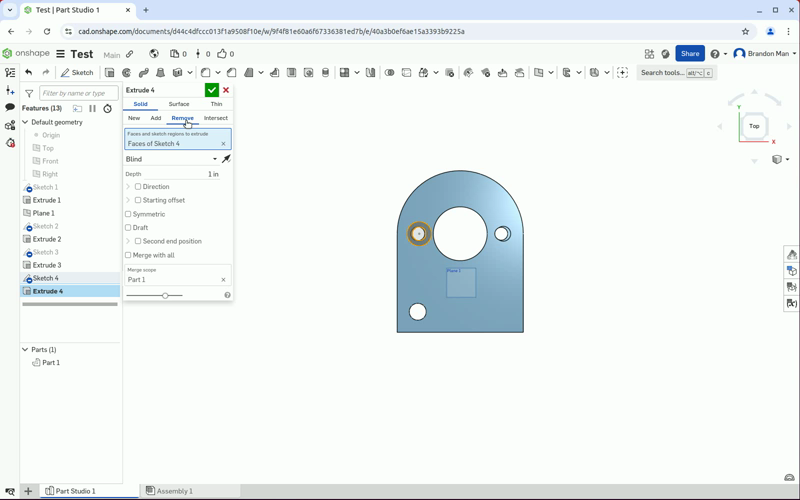
key(tab, 4)
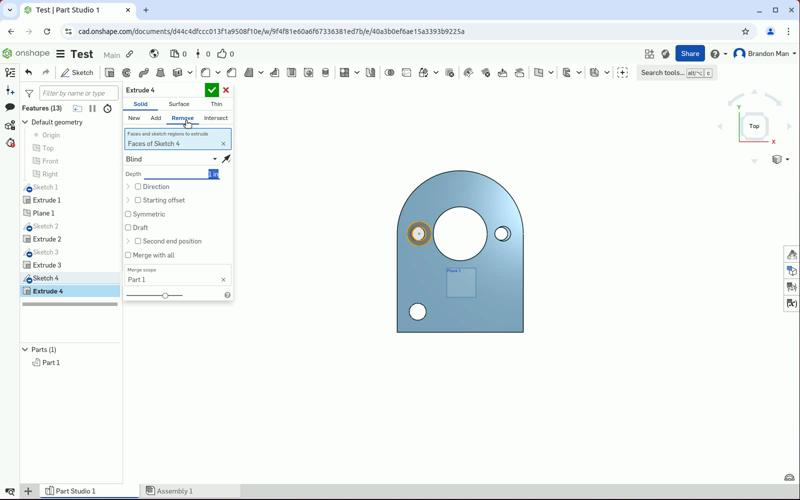
text(0.963)
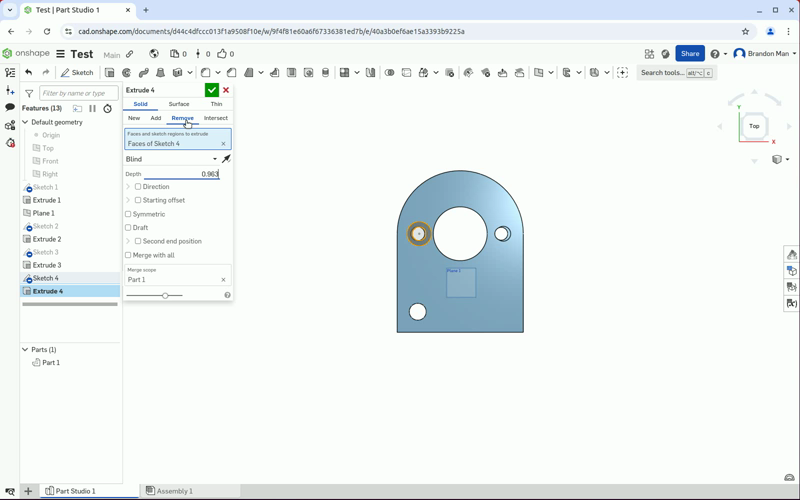
key(tab, 6)
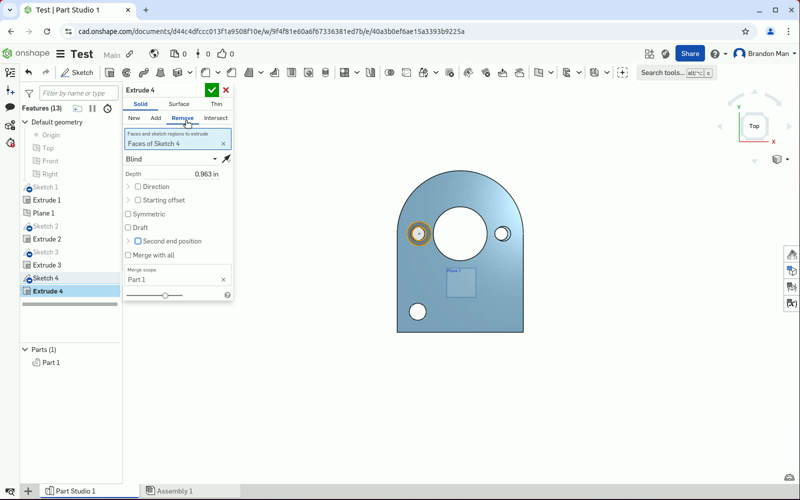
key(space)
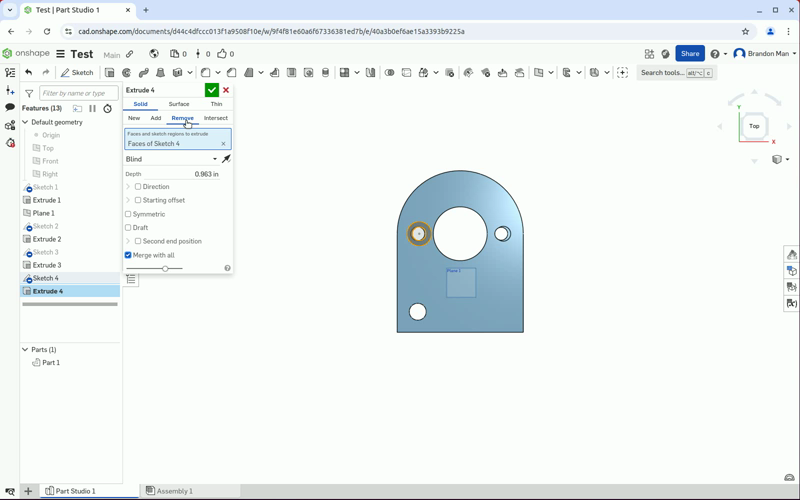
key(enter)
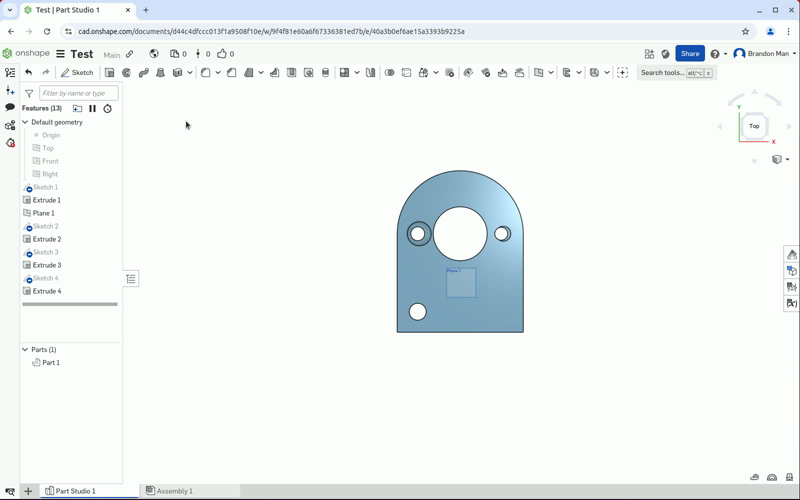
key(shift+h)
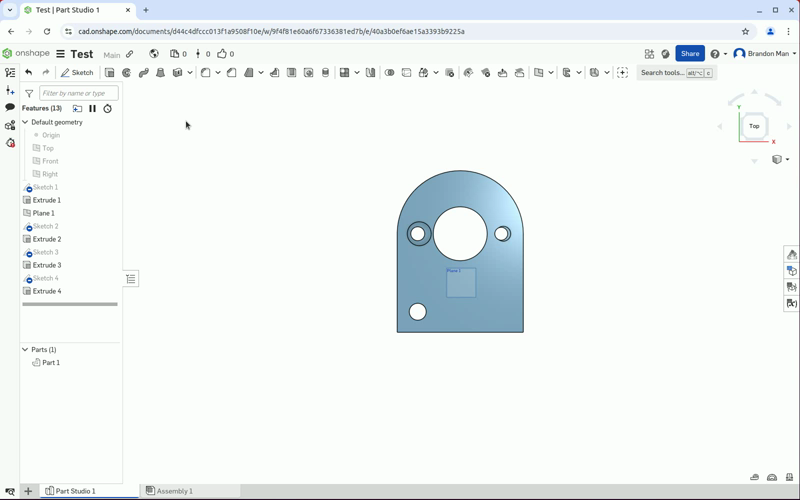
key(shift+h)
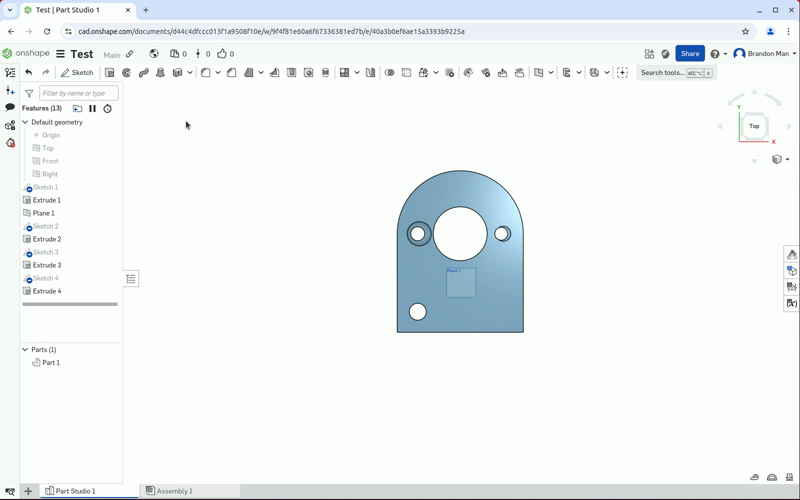
mouse_move(73, 189)
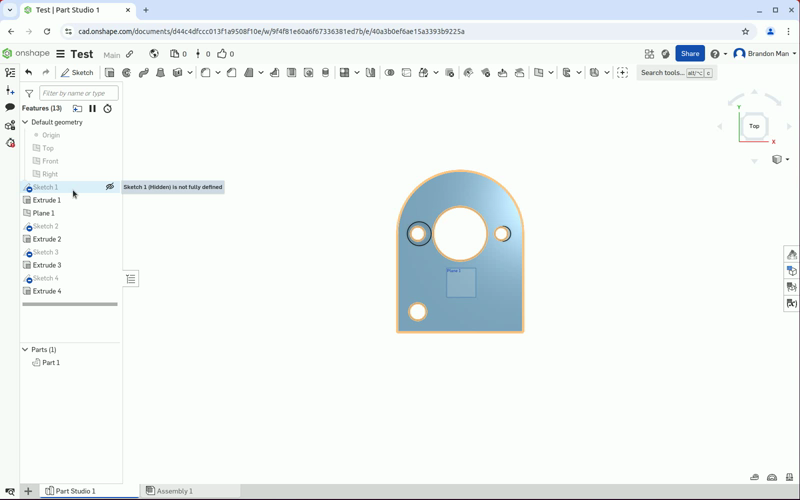
click(73, 189)
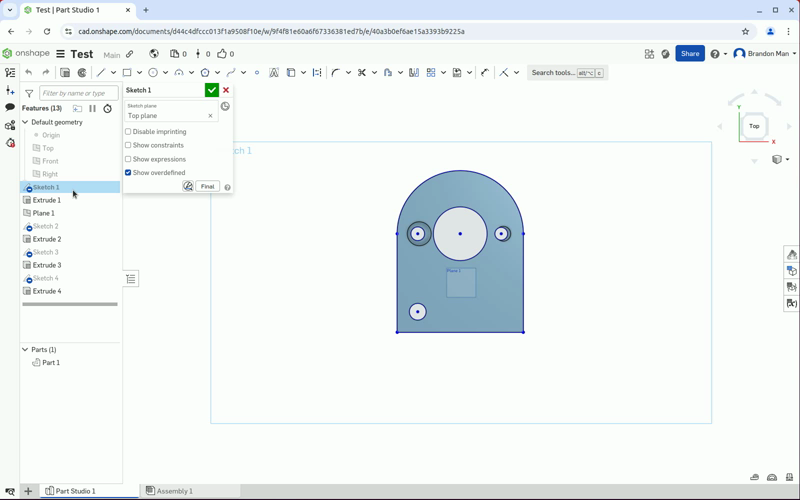
mouse_move(229, 92)
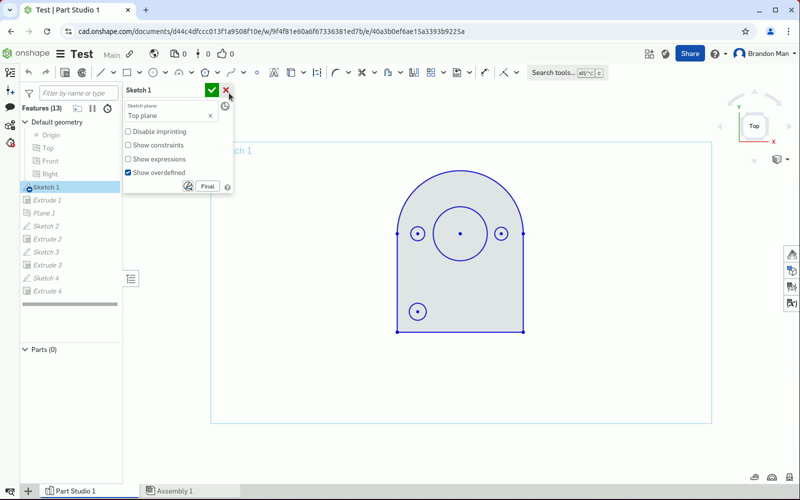
click(229, 92)
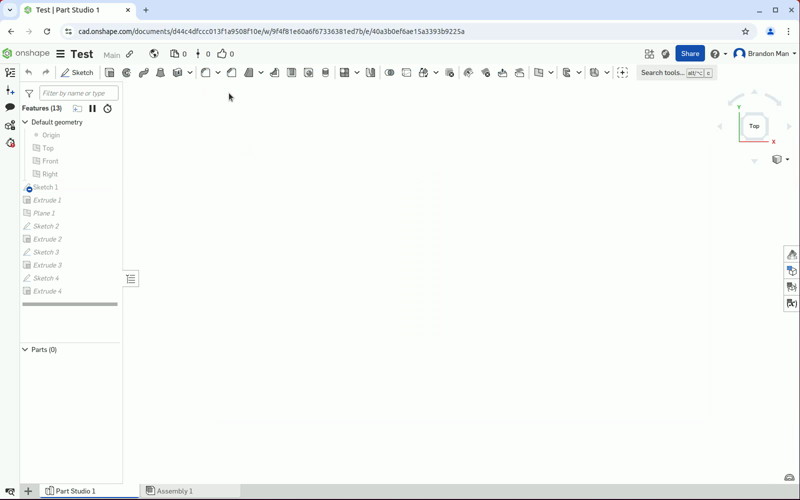
key(shift+s)
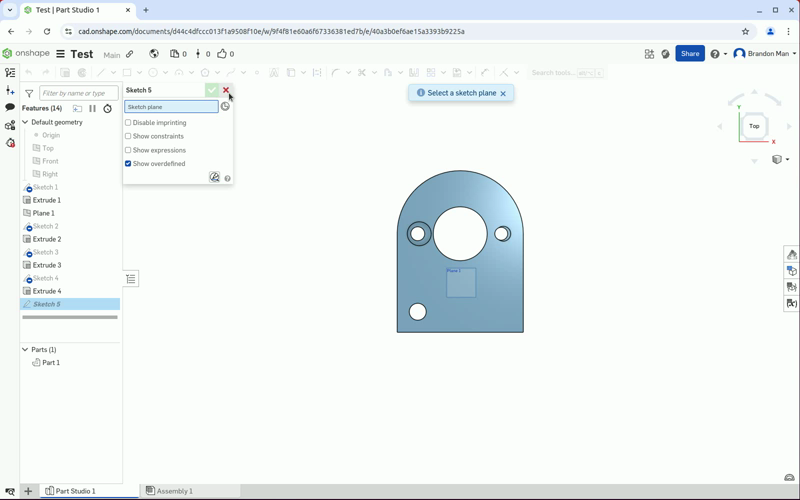
mouse_move(73, 215)
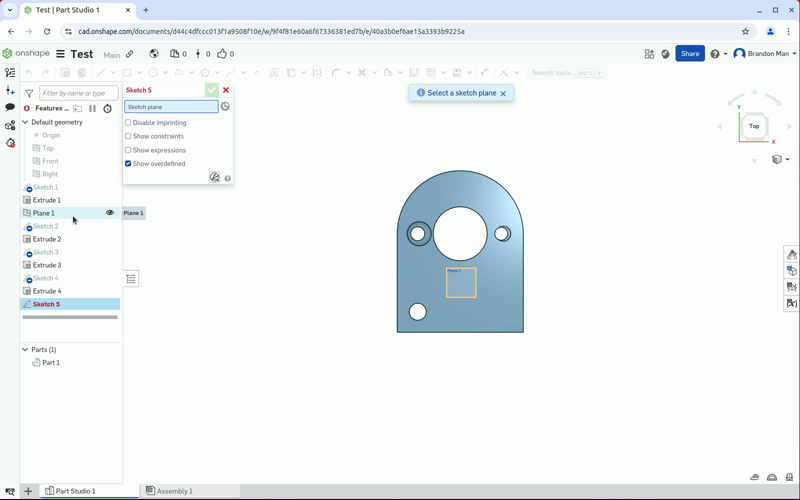
click(73, 215)
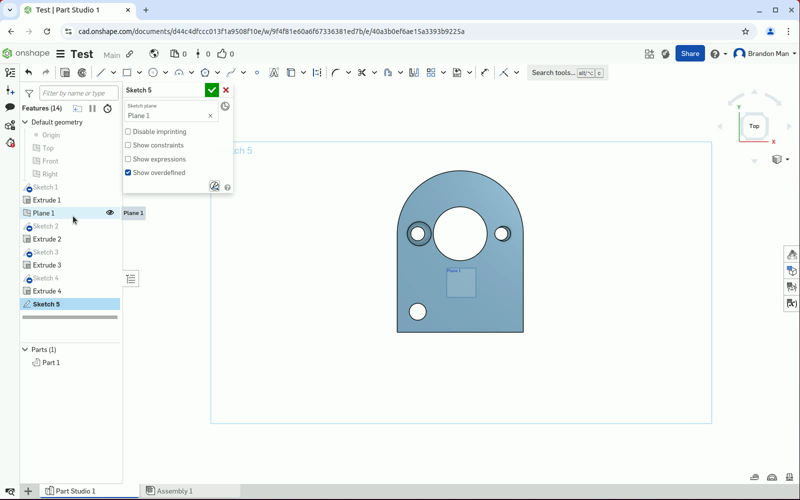
mouse_move(73, 352)
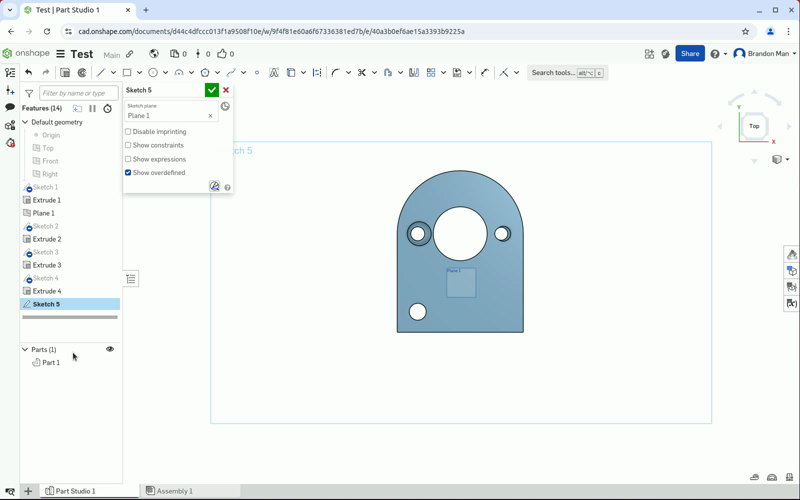
key(y)
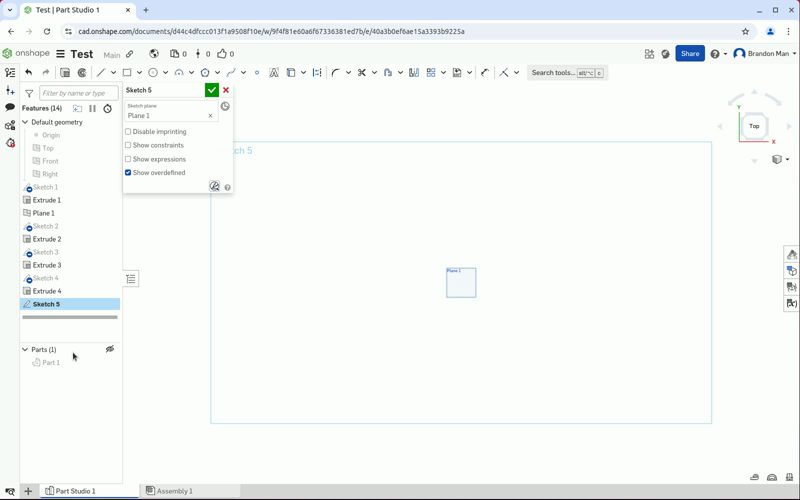
key(c)
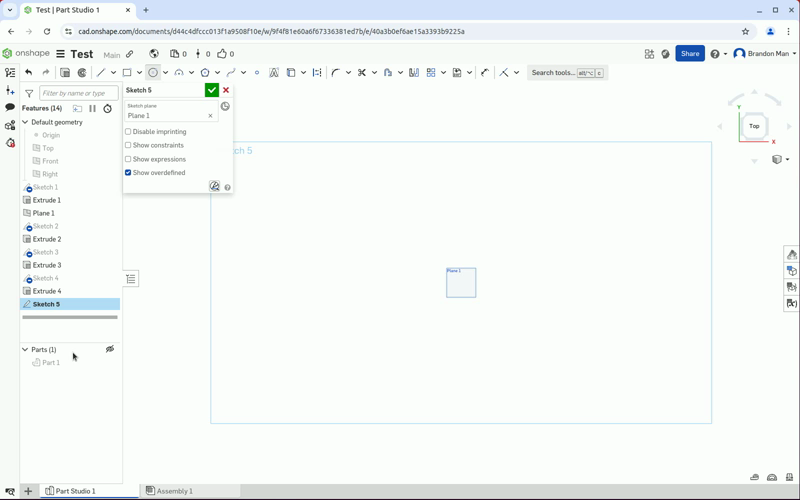
key_down(shift)
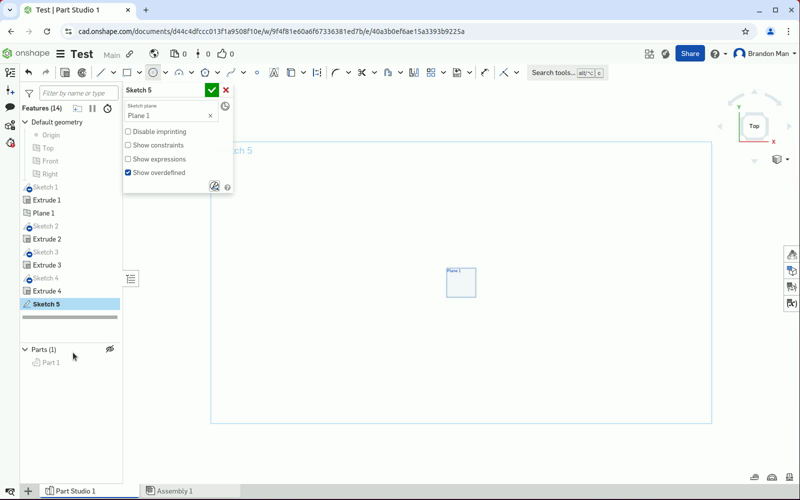
mouse_move(503, 233)
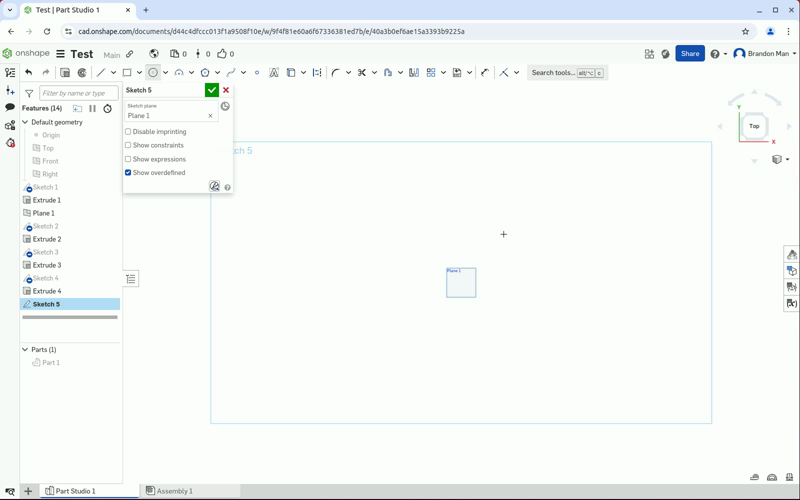
click(503, 233)
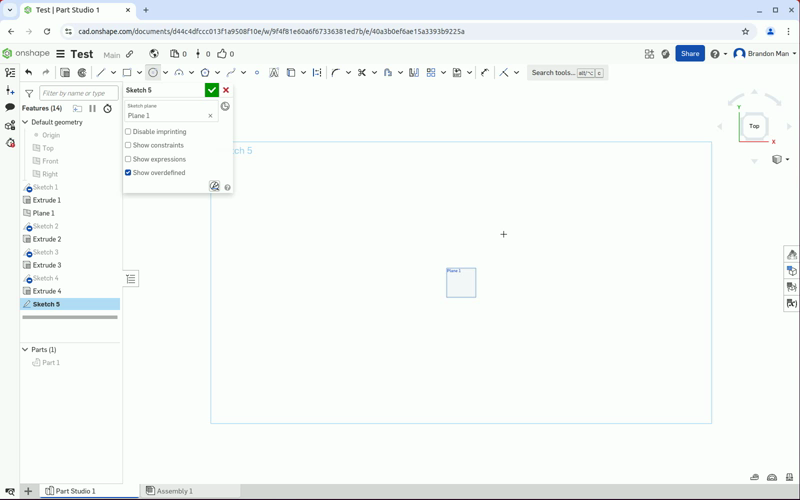
key_up(shift)
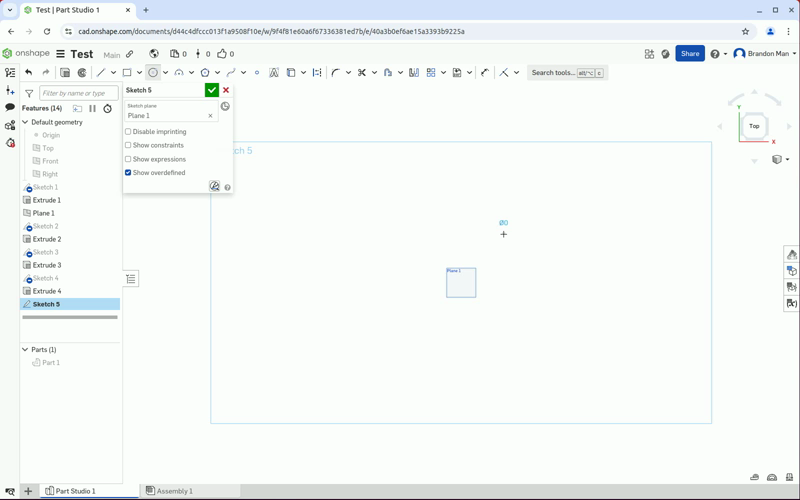
mouse_move(515, 233)
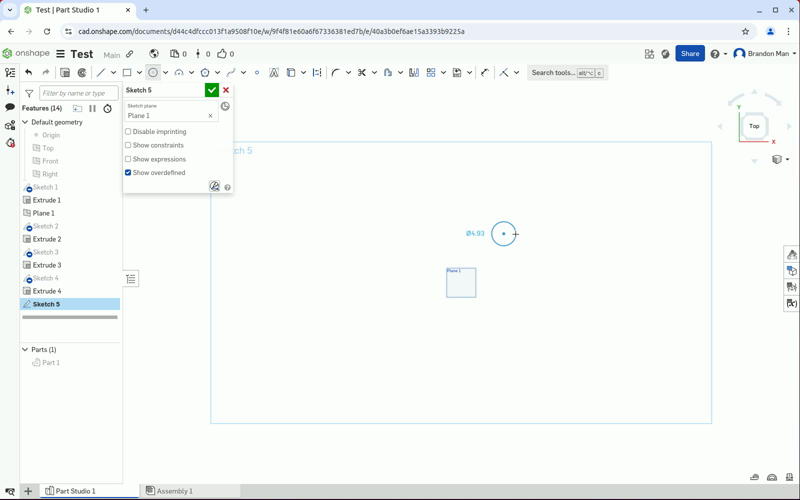
click(515, 233)
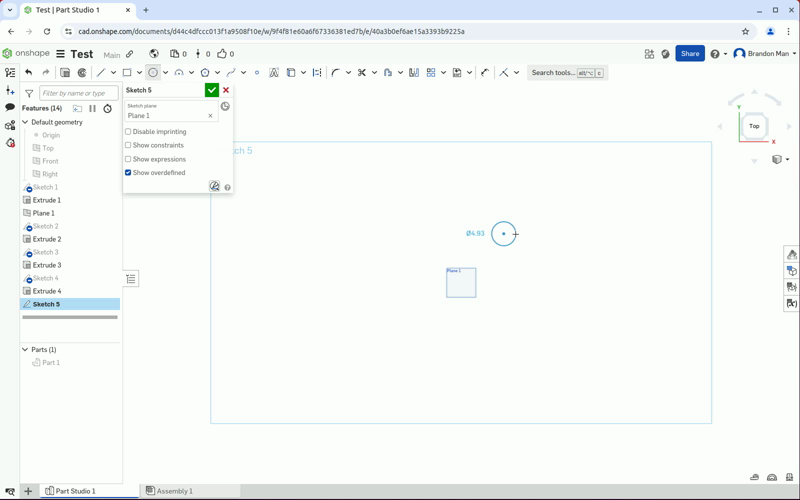
key(esc)
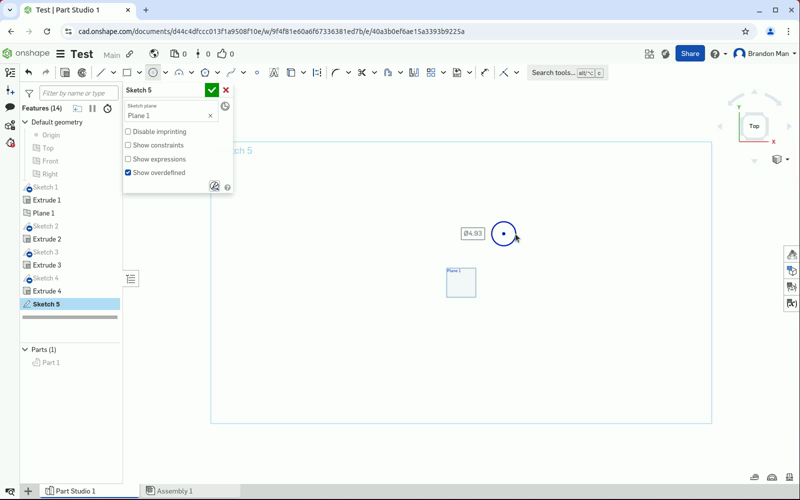
key(c)
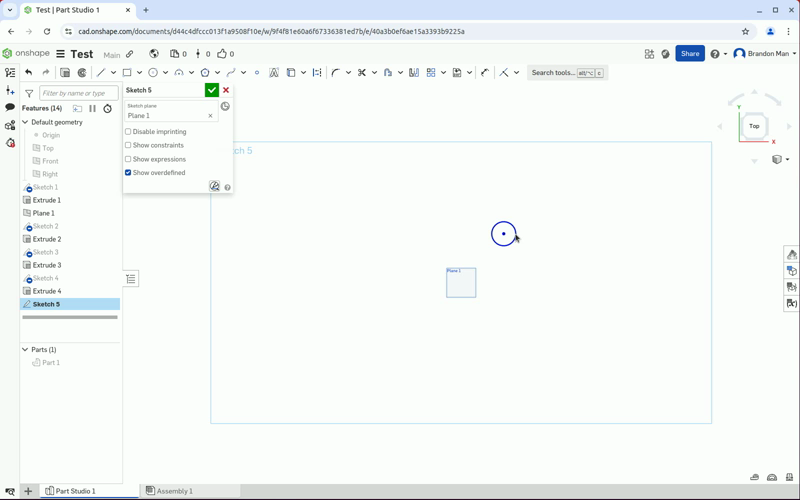
key_down(shift)
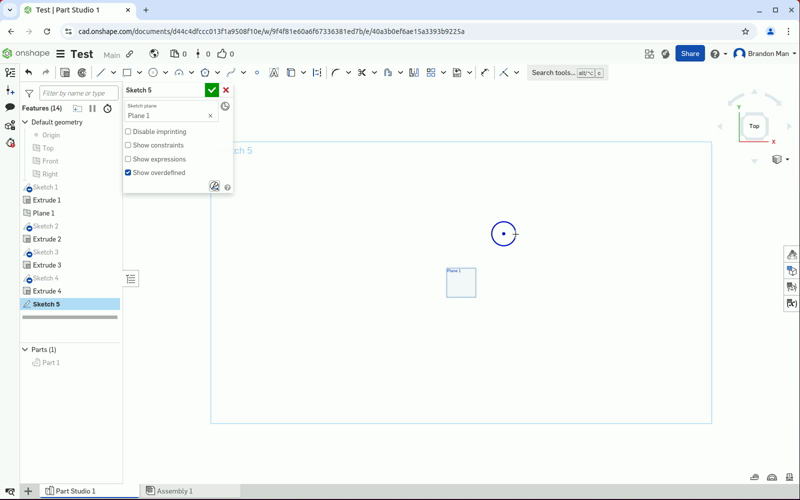
mouse_move(503, 233)
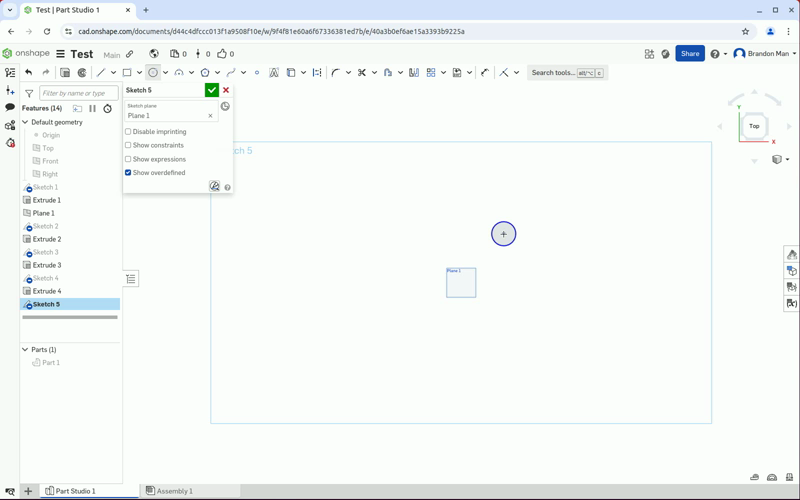
click(503, 233)
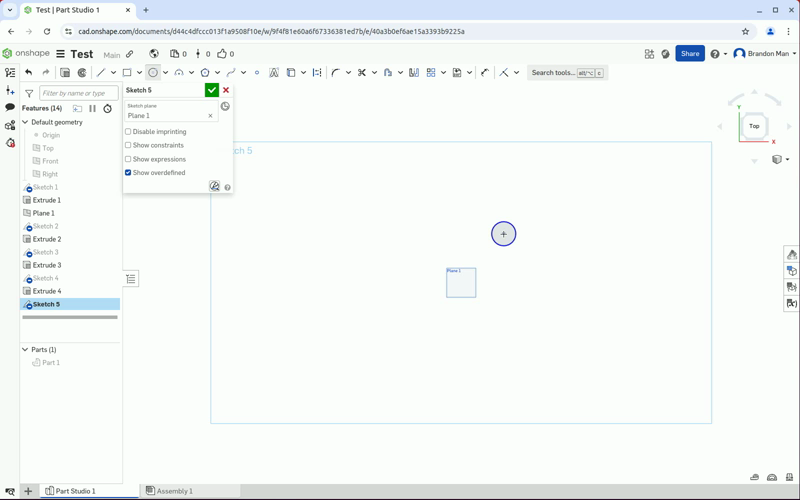
key_up(shift)
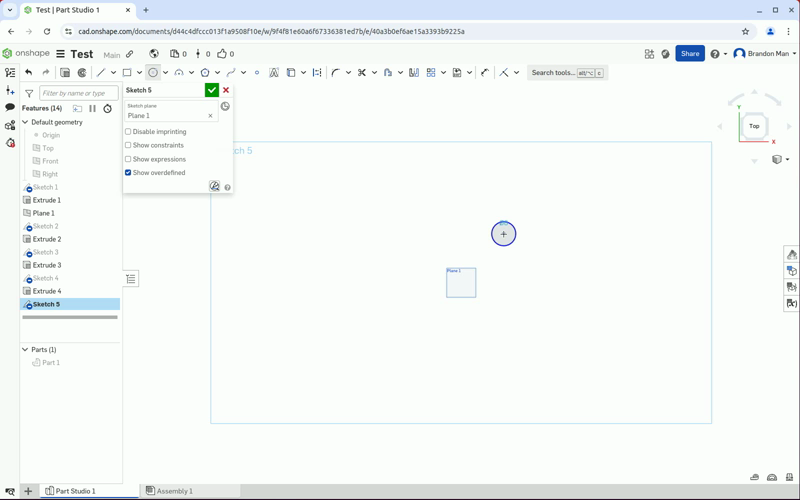
mouse_move(510, 233)
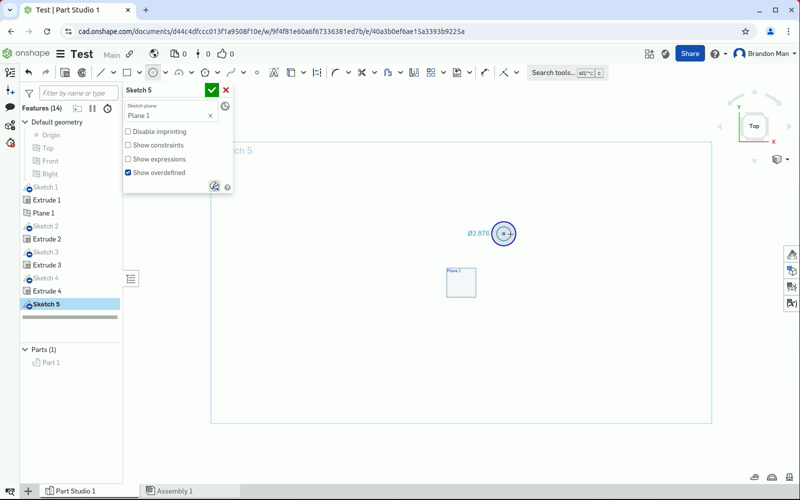
click(510, 233)
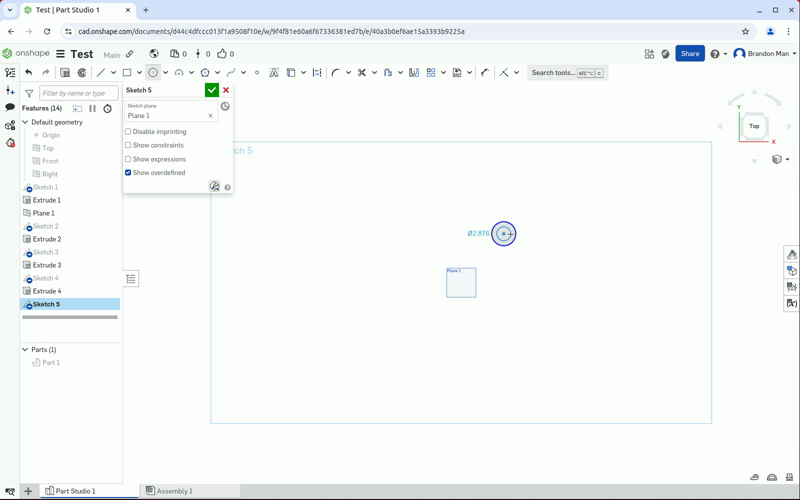
key(esc)
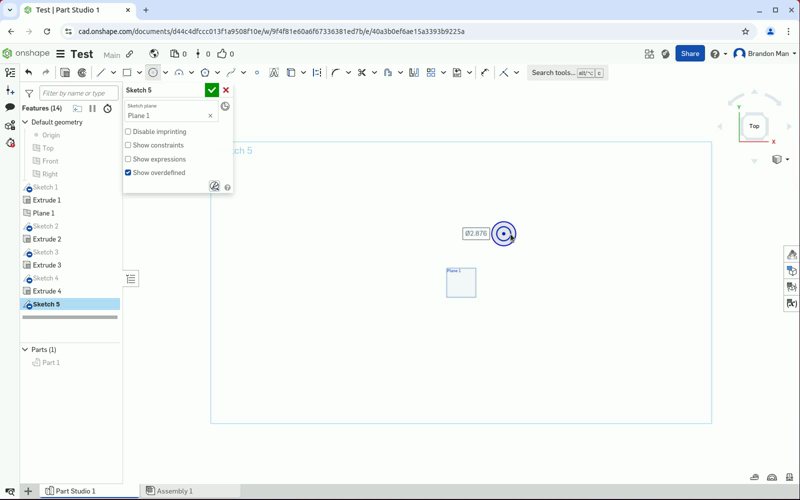
mouse_move(492, 234)
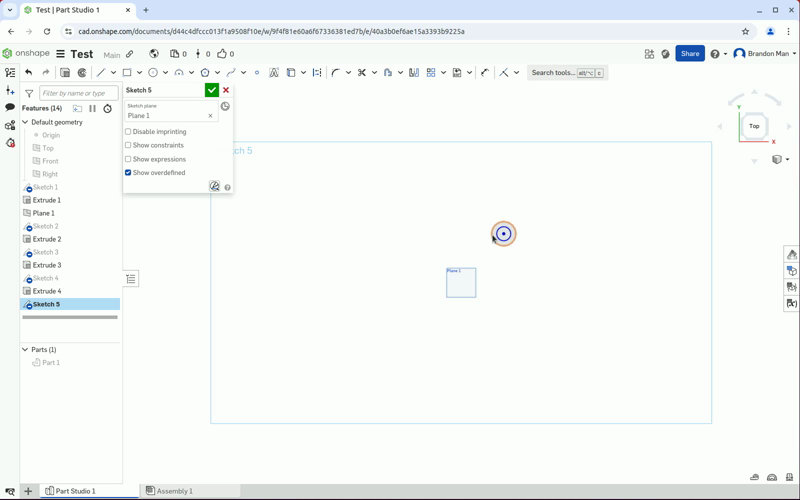
scroll(6)
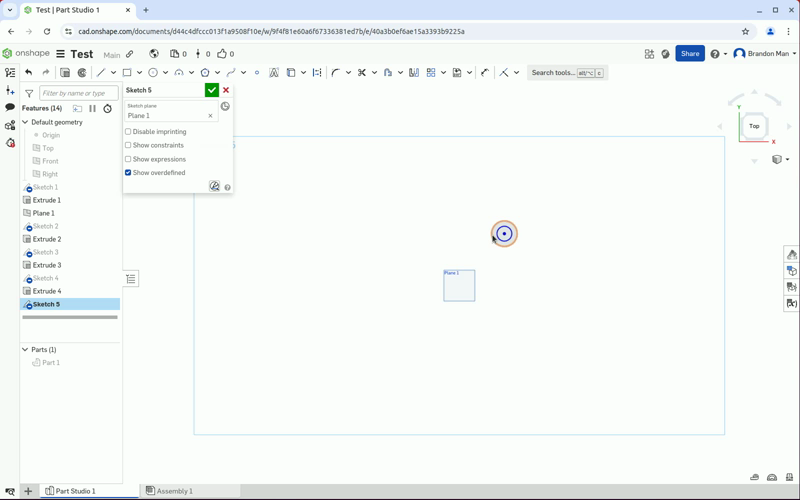
scroll(6)
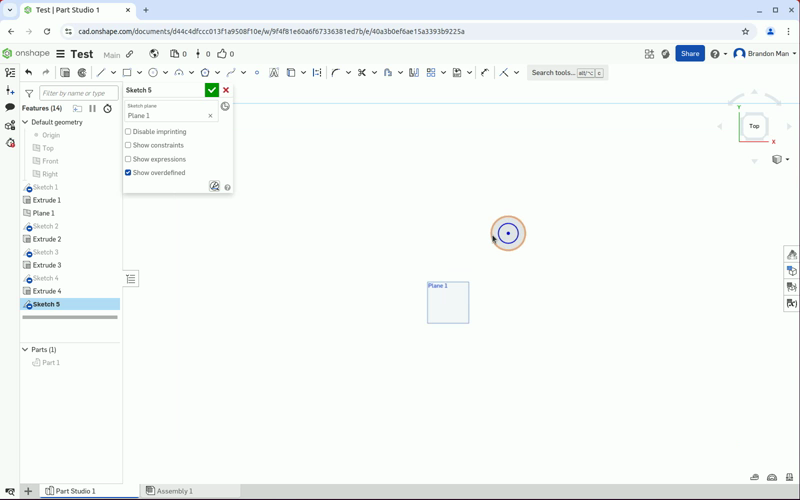
scroll(6)
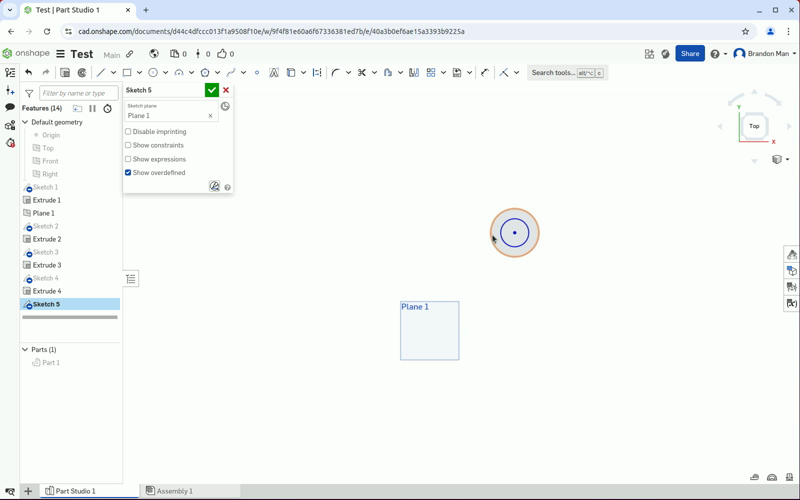
scroll(6)
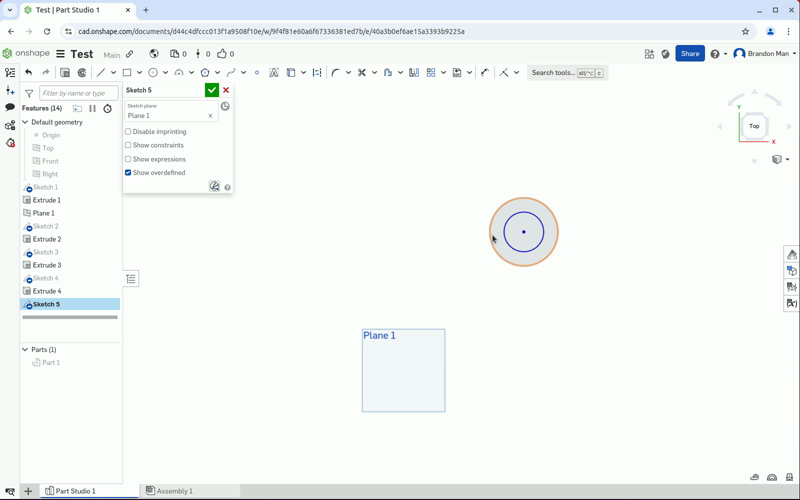
scroll(6)
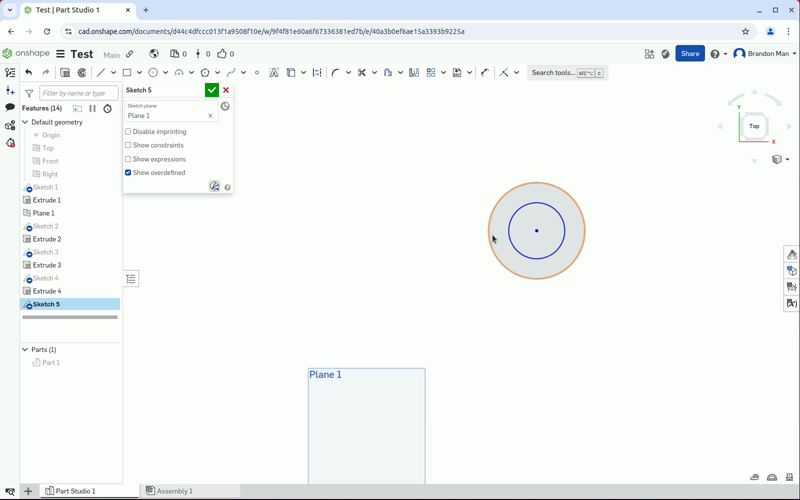
scroll(6)
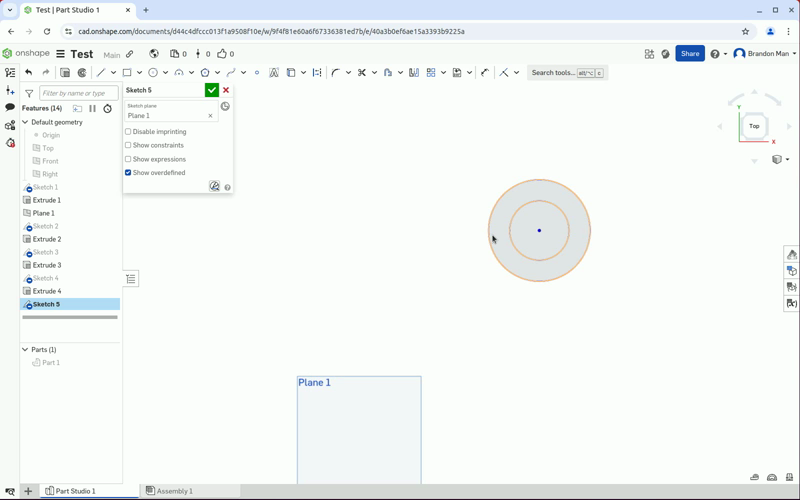
scroll(6)
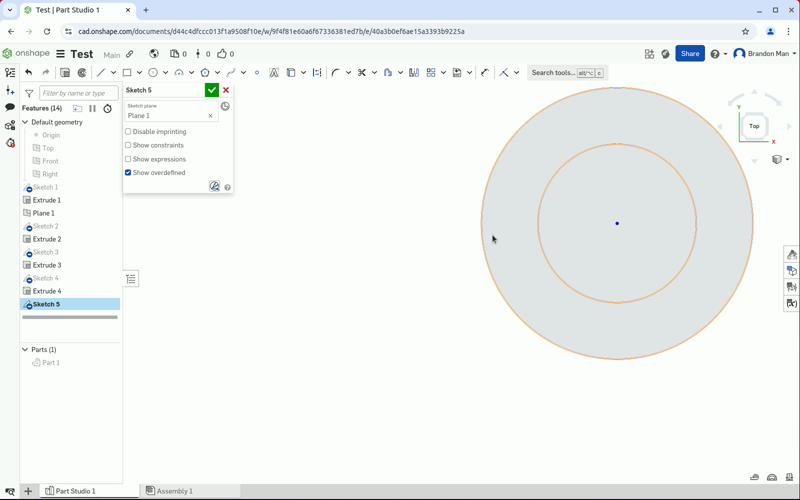
click(492, 234)
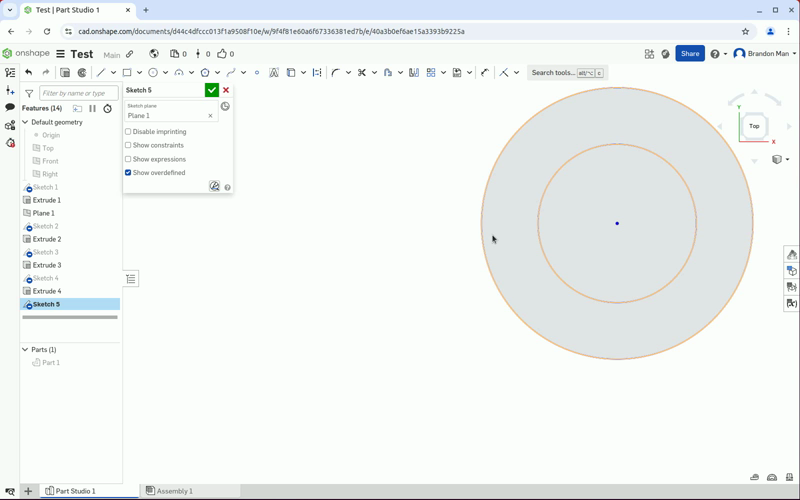
scroll(-6)
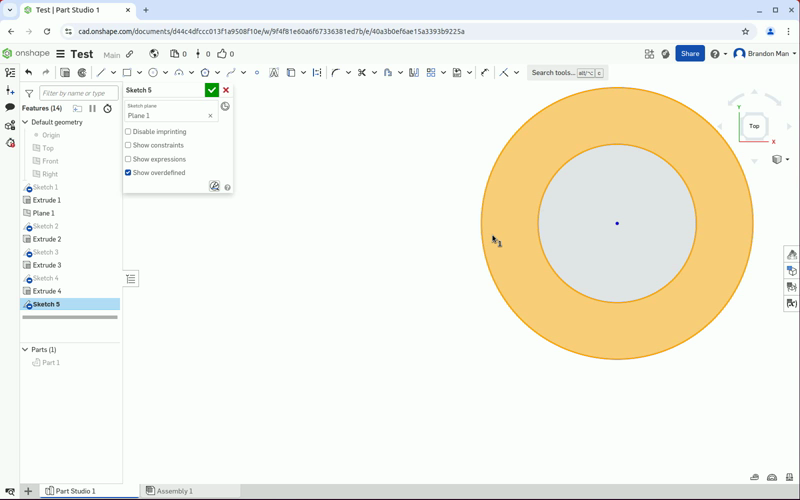
scroll(-6)
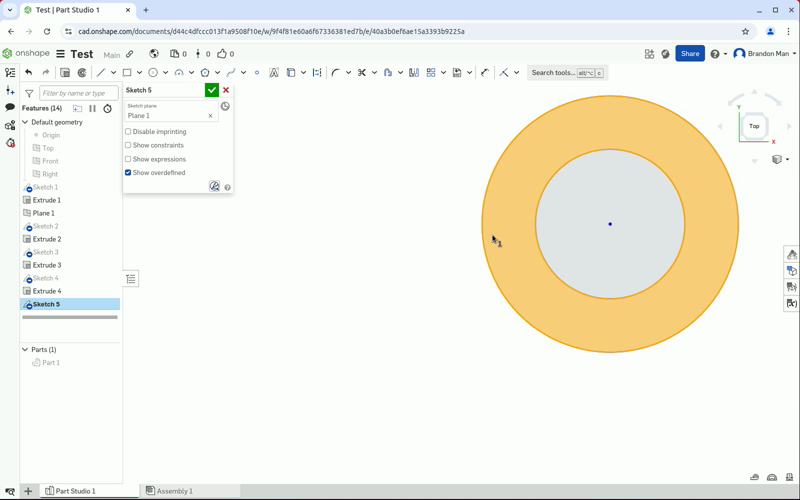
scroll(-6)
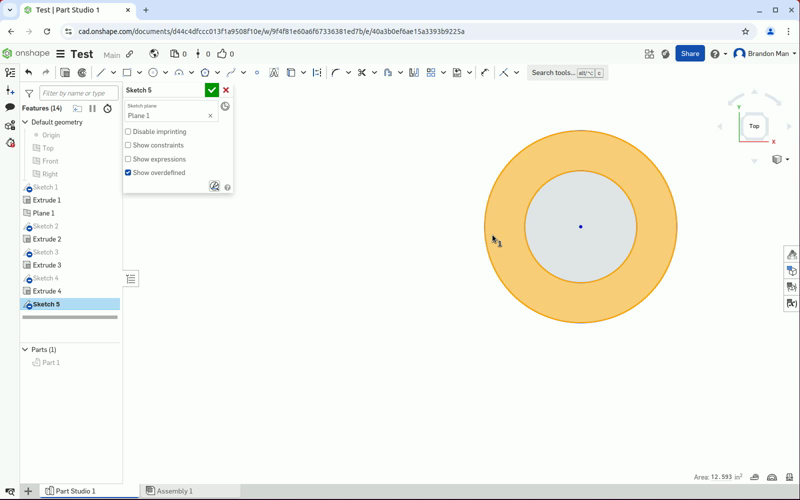
scroll(-6)
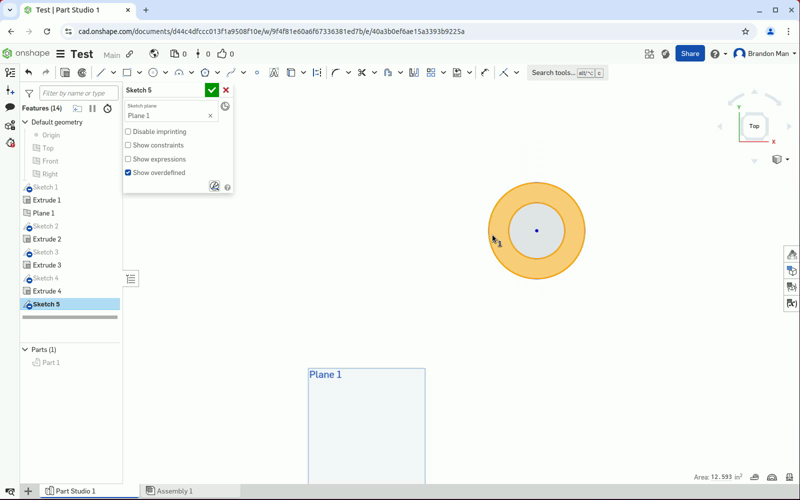
scroll(-6)
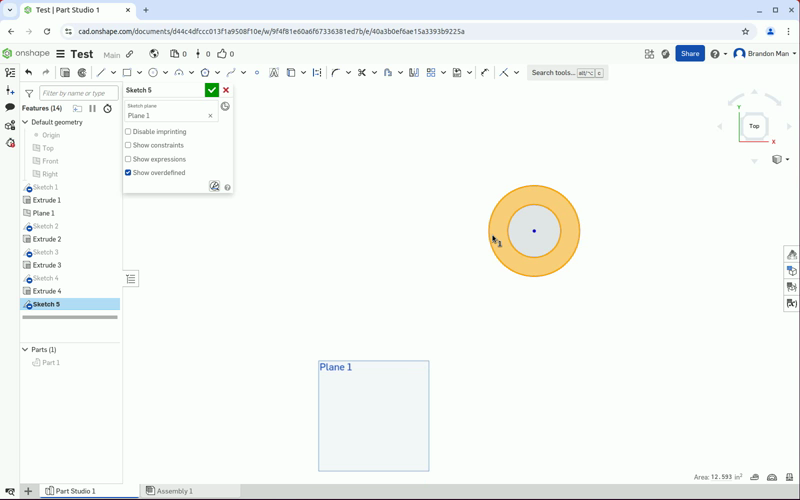
scroll(-6)
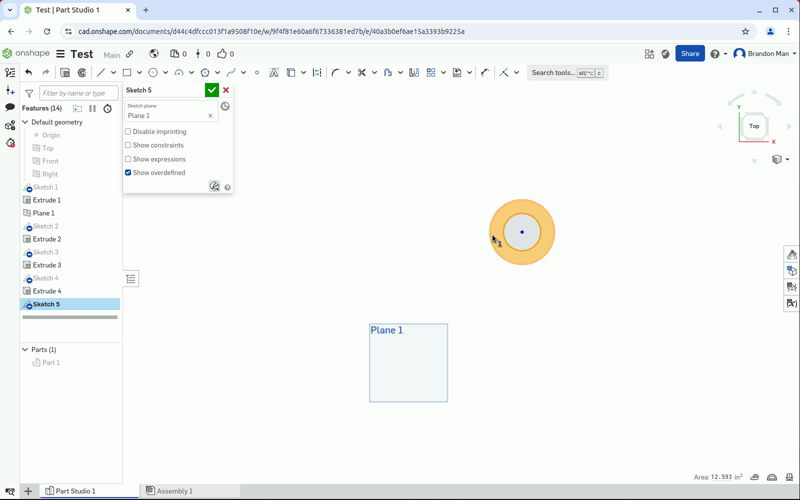
scroll(-6)
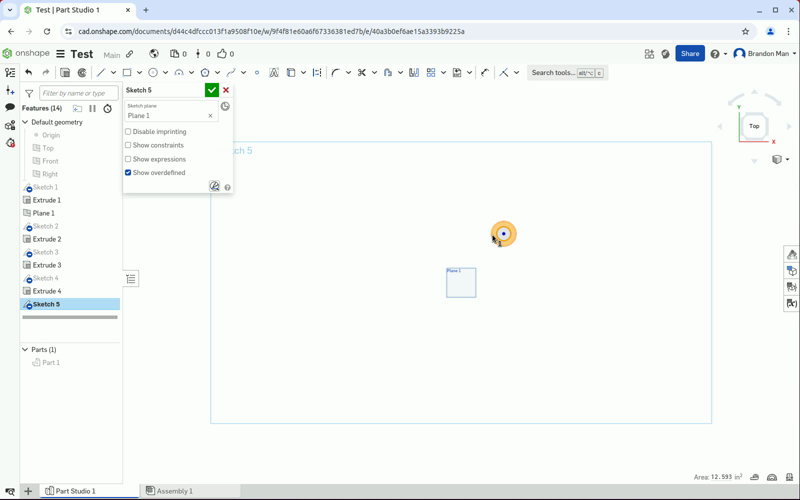
mouse_move(73, 352)
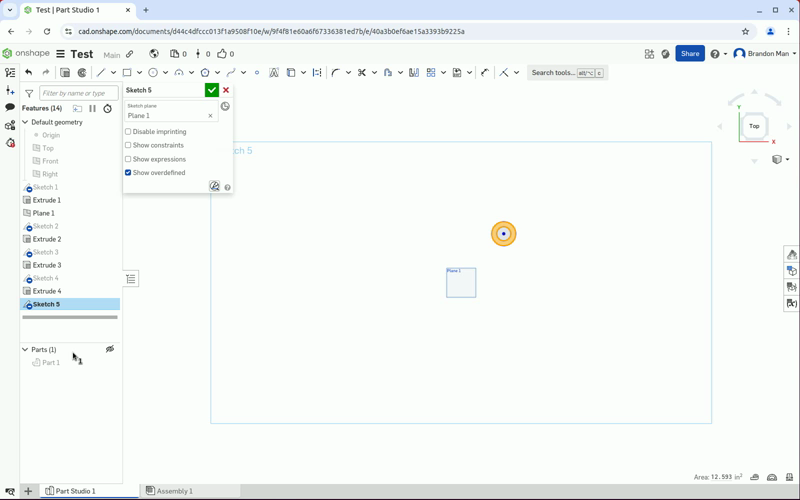
key(shift+y)
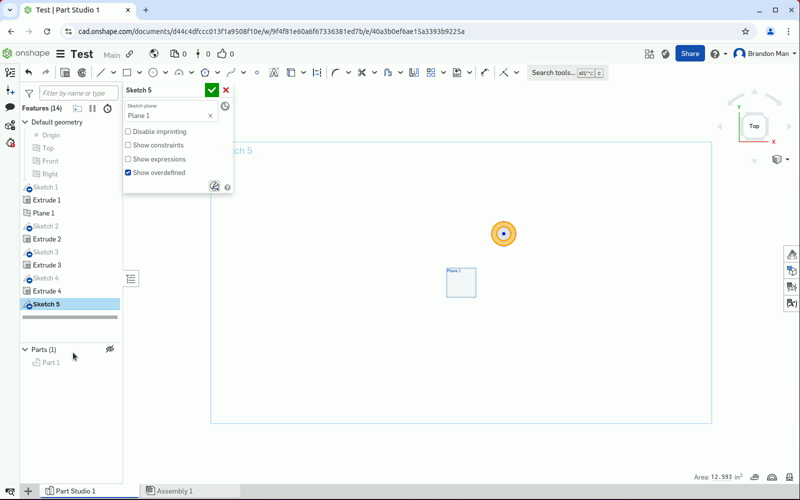
key(shift+e)
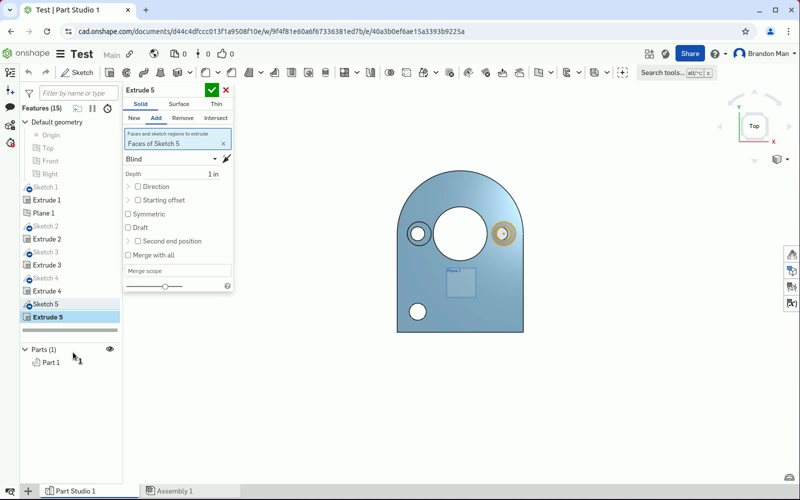
mouse_move(143, 106)
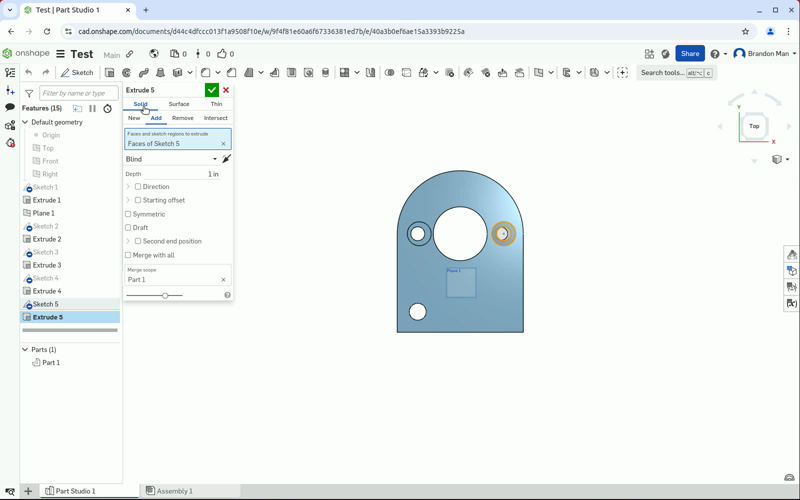
click(143, 106)
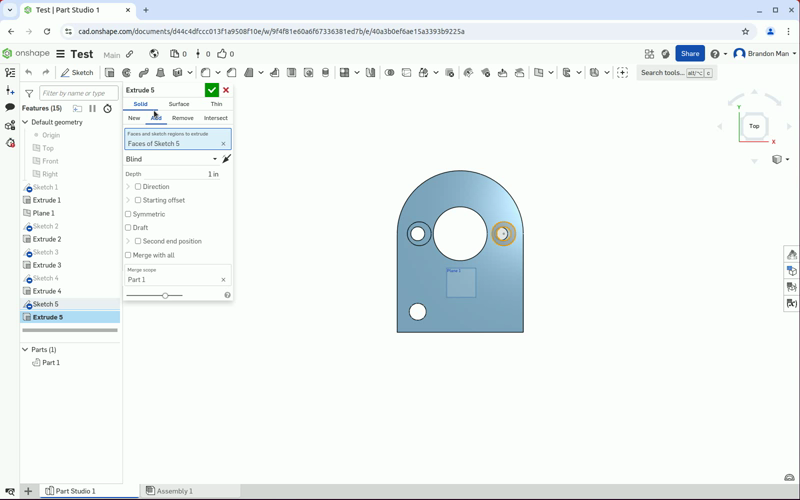
mouse_move(186, 120)
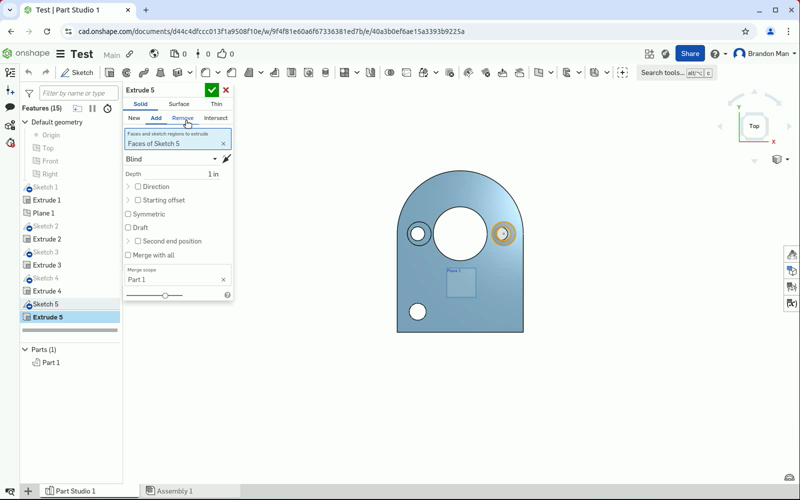
click(186, 120)
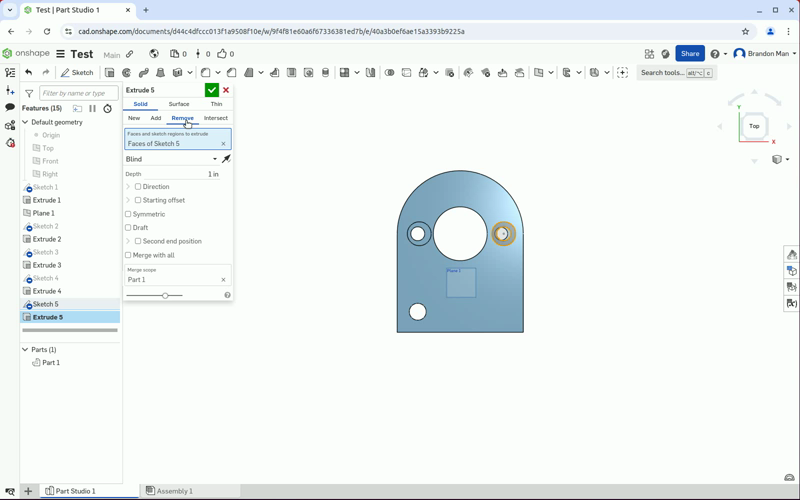
key(tab, 4)
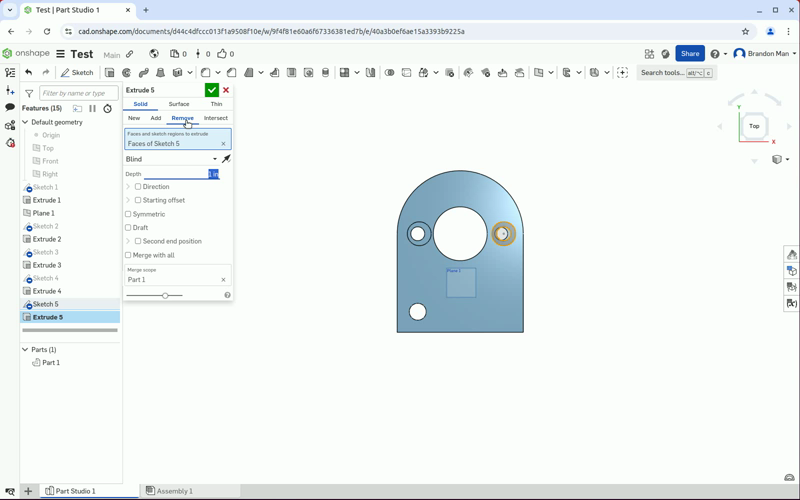
text(0.963)
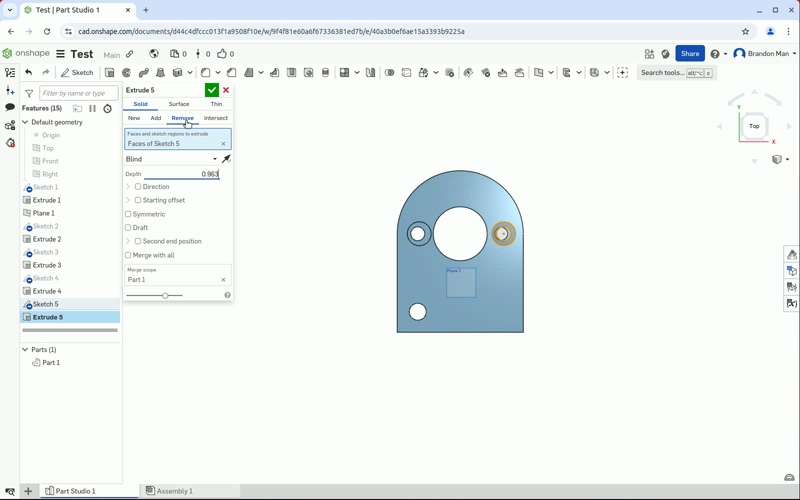
key(tab, 6)
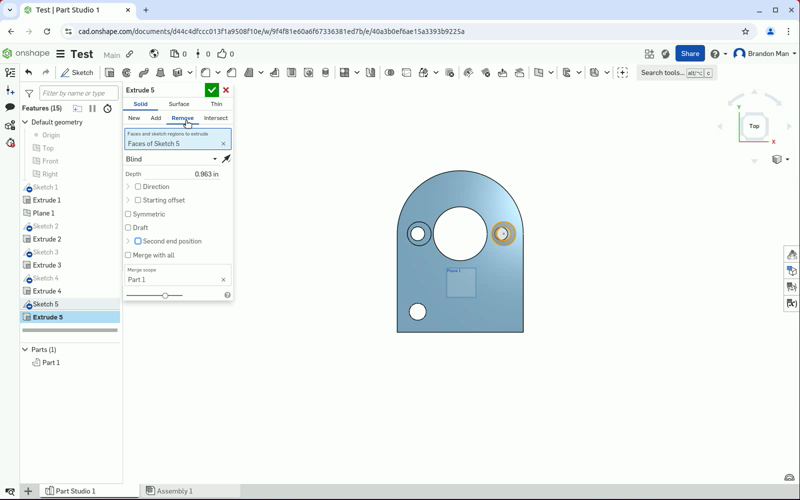
key(space)
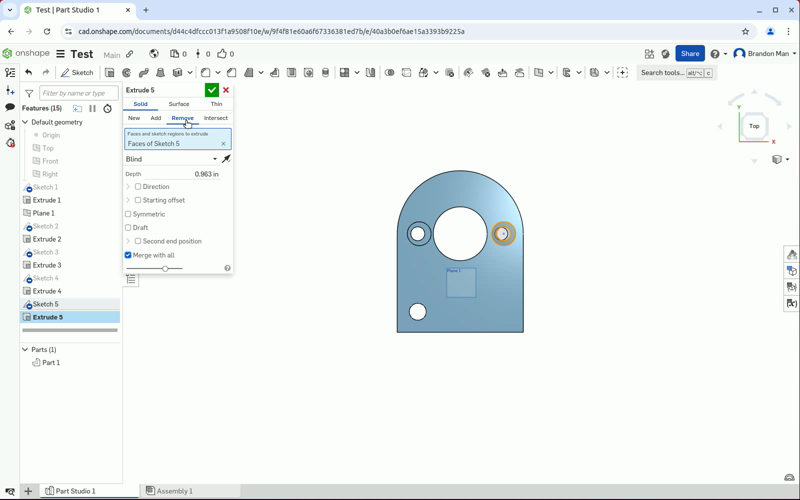
key(enter)
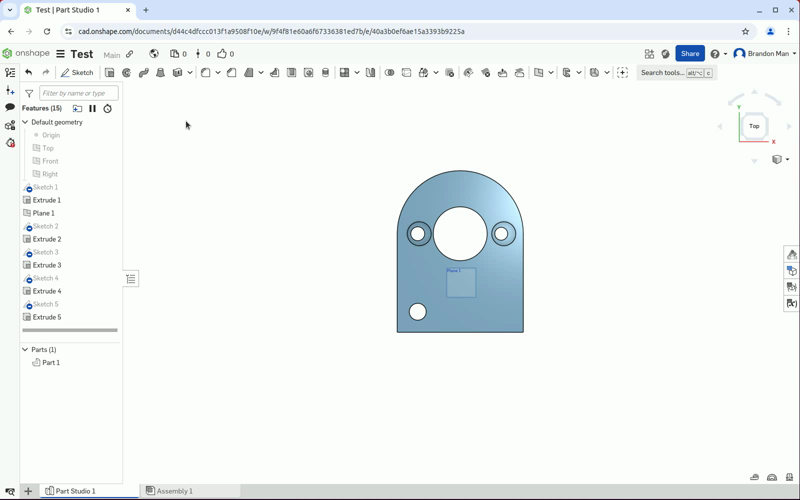
key(shift+h)
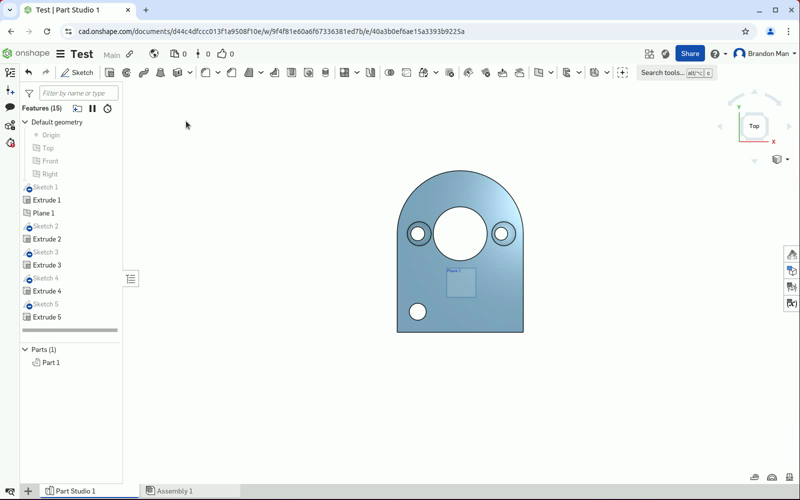
key(shift+h)
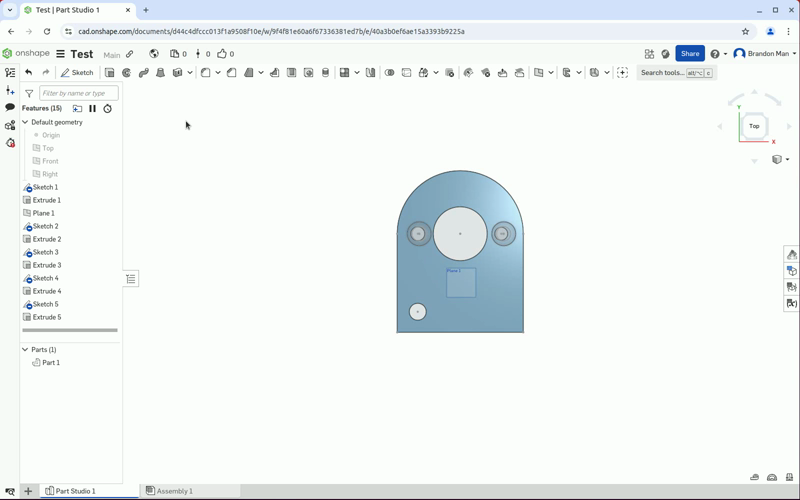
key(shift+7)
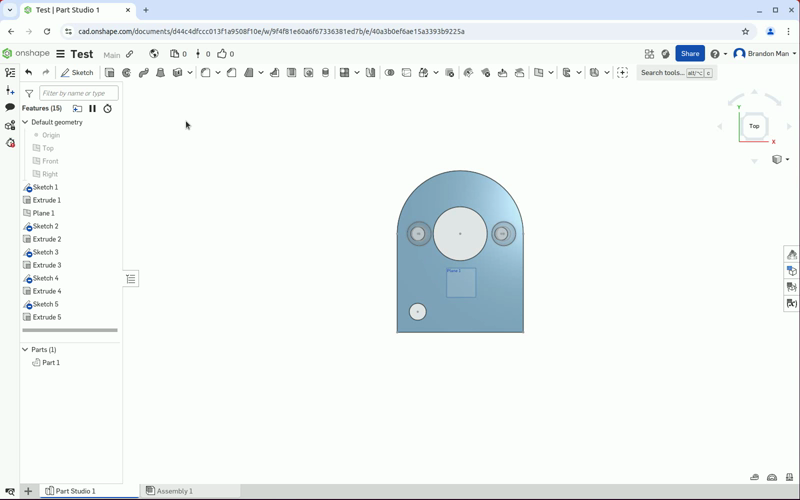
key(up, 3)
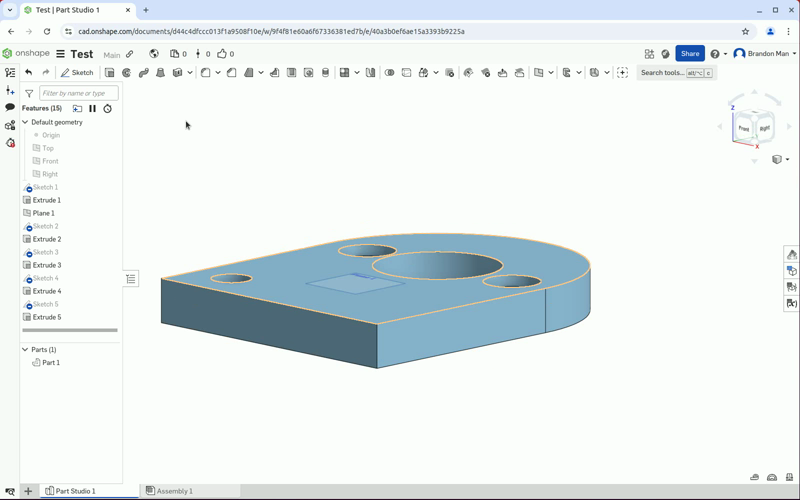
key(left, 3)
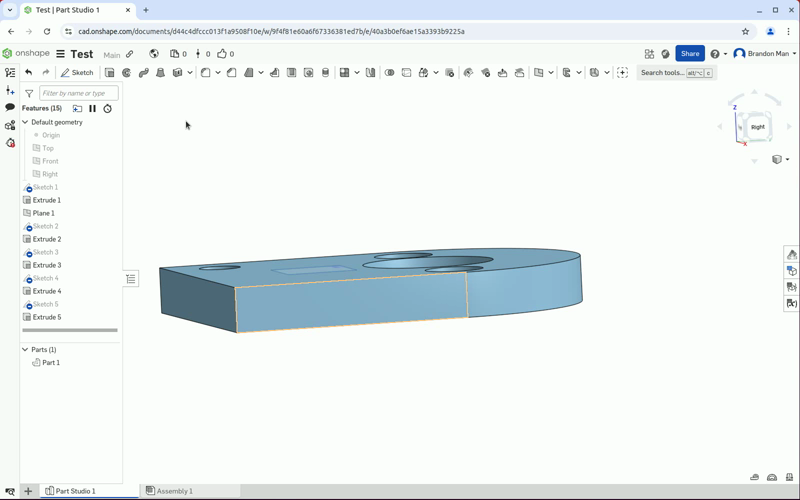
key(right, 3)
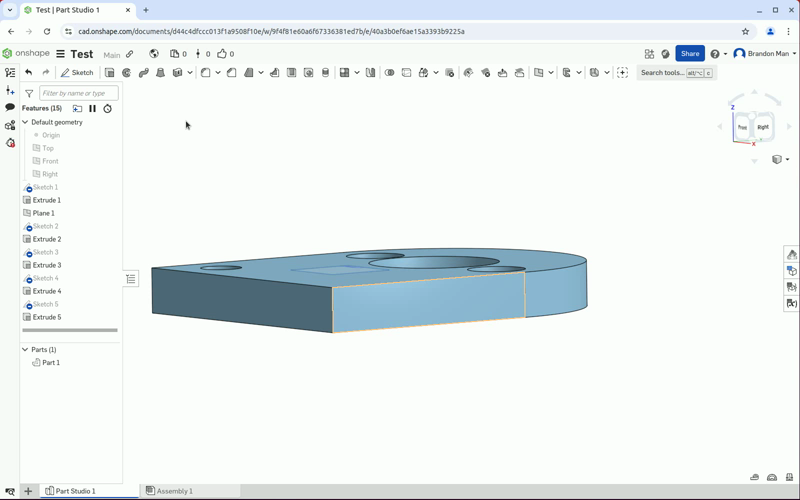
key(down, 3)
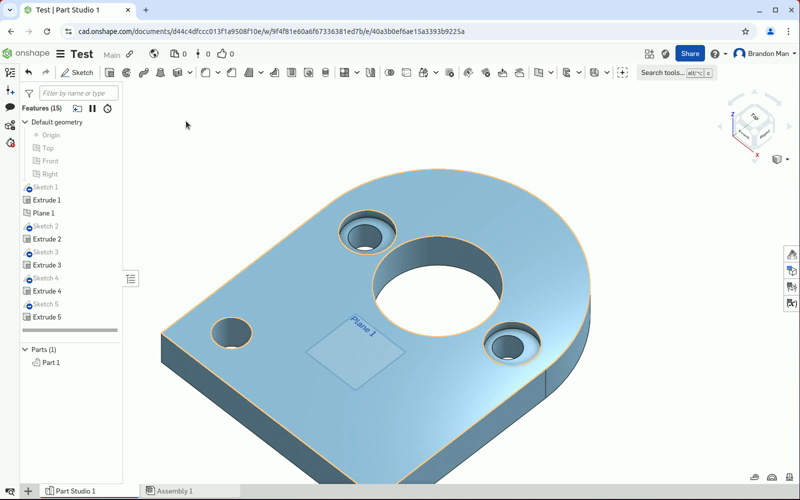
mouse_move(73, 189)
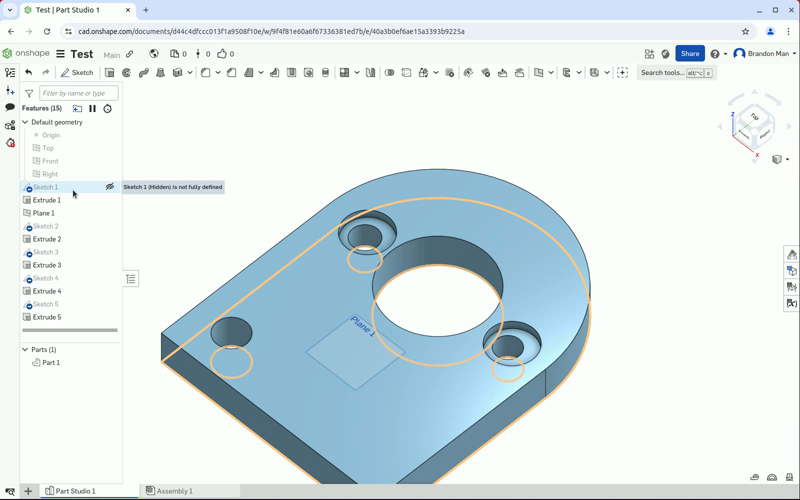
click(73, 189)